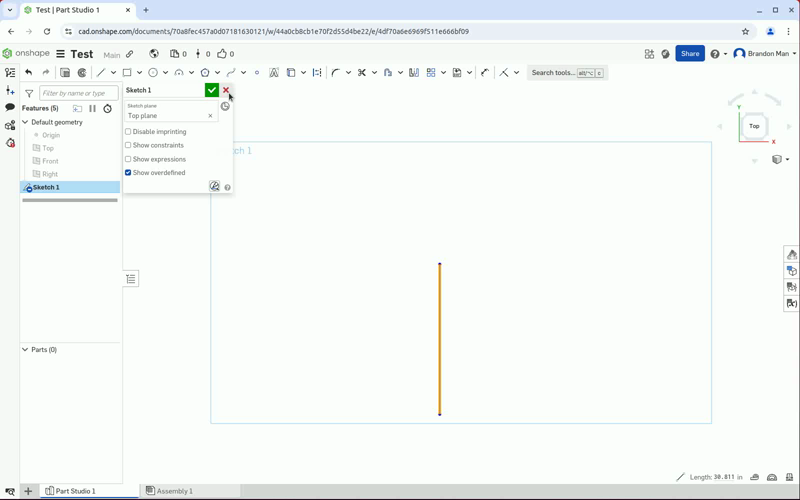
key(shift+h)
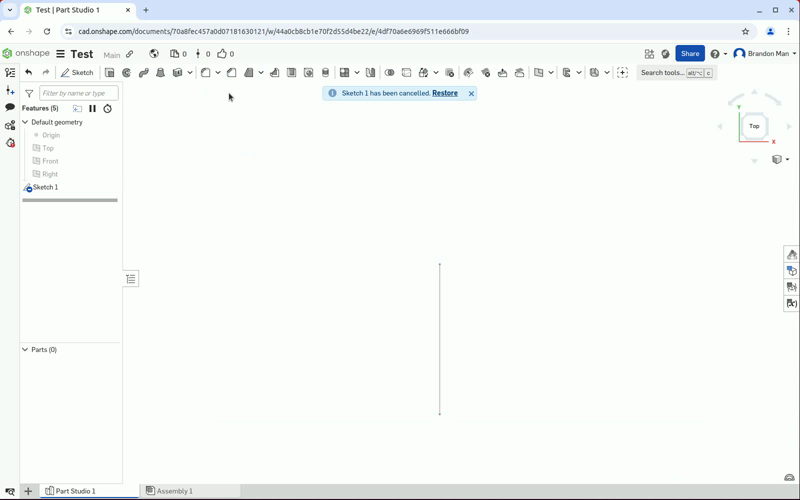
key(shift+s)
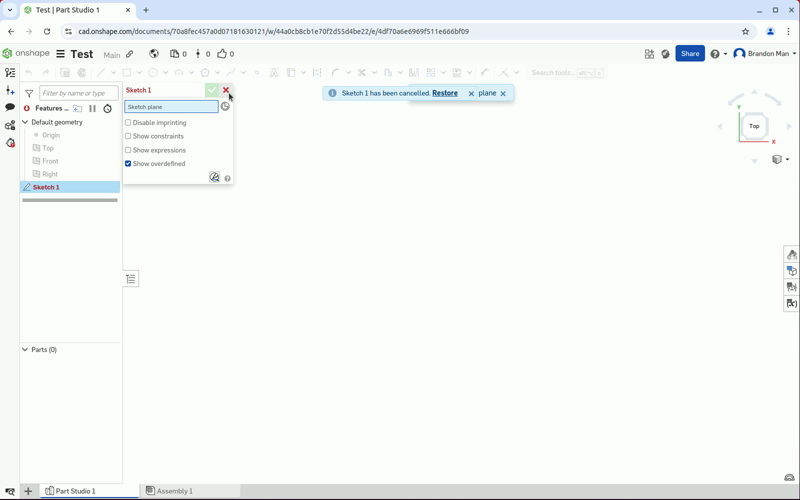
mouse_move(73, 150)
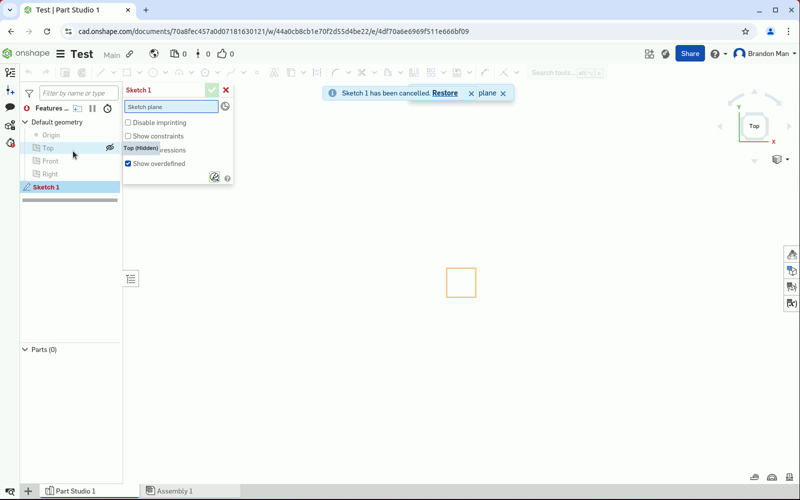
click(73, 150)
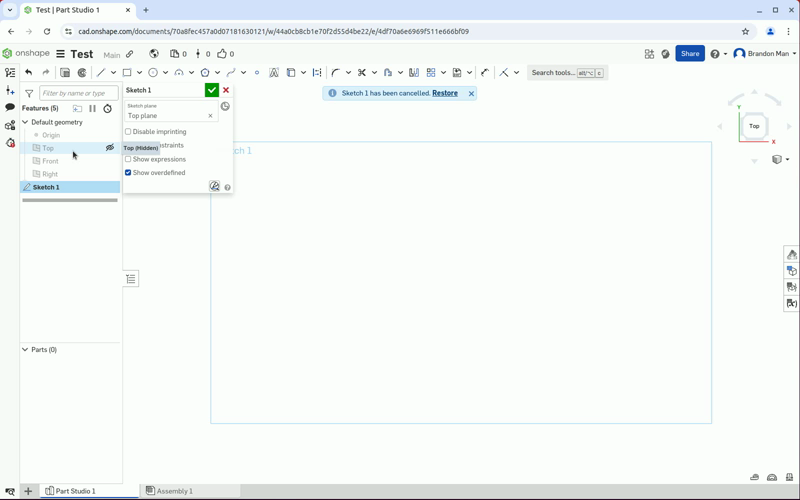
mouse_move(73, 352)
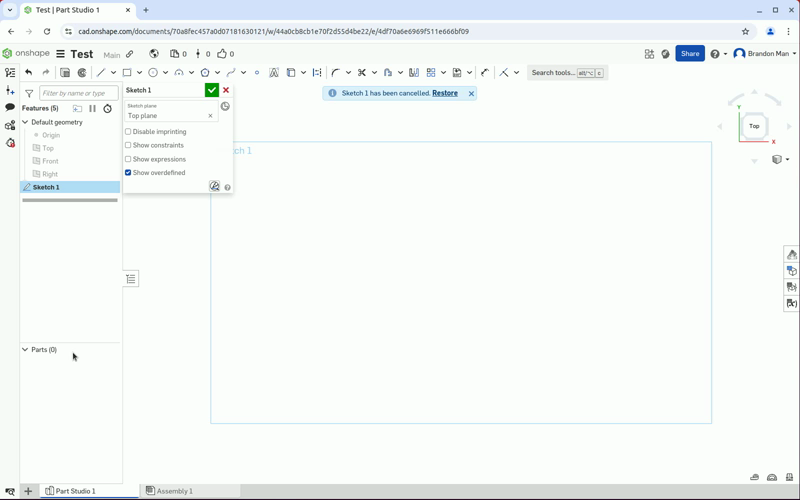
key(y)
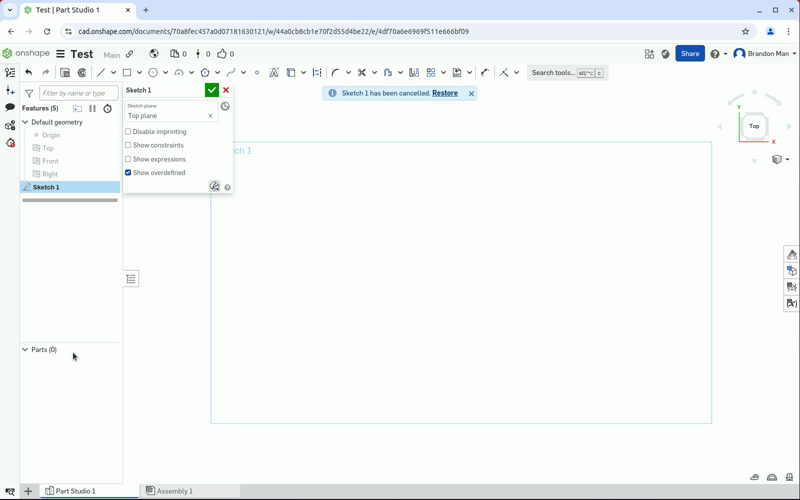
key(l)
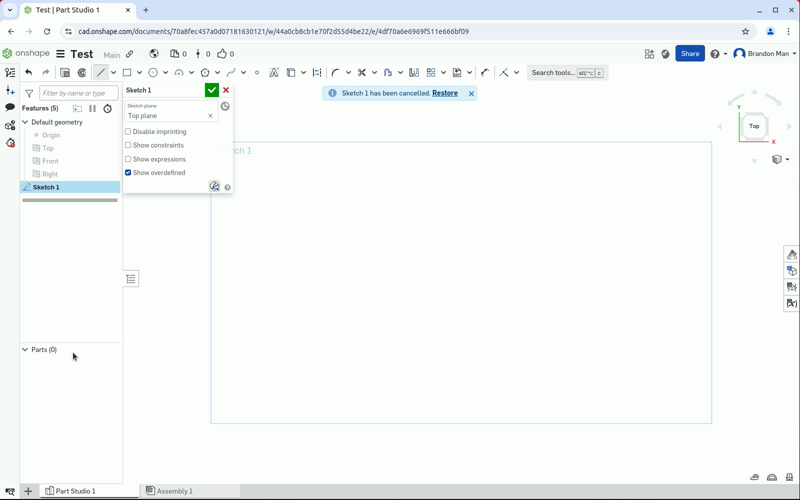
key_down(shift)
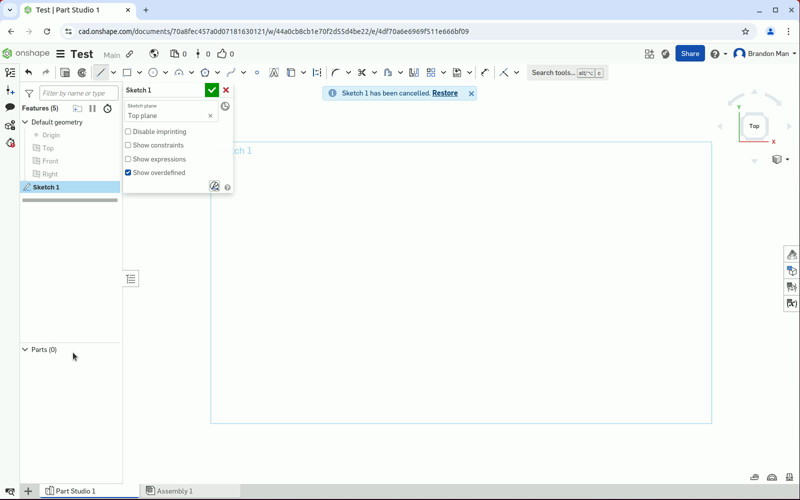
mouse_move(348, 311)
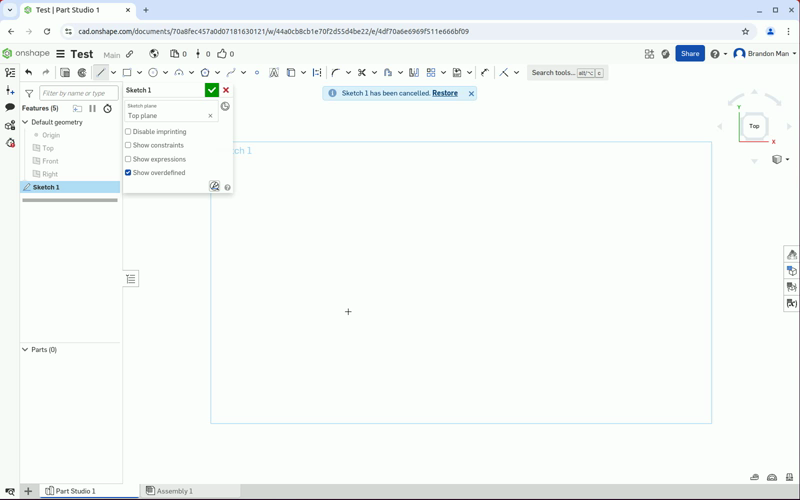
click(348, 311)
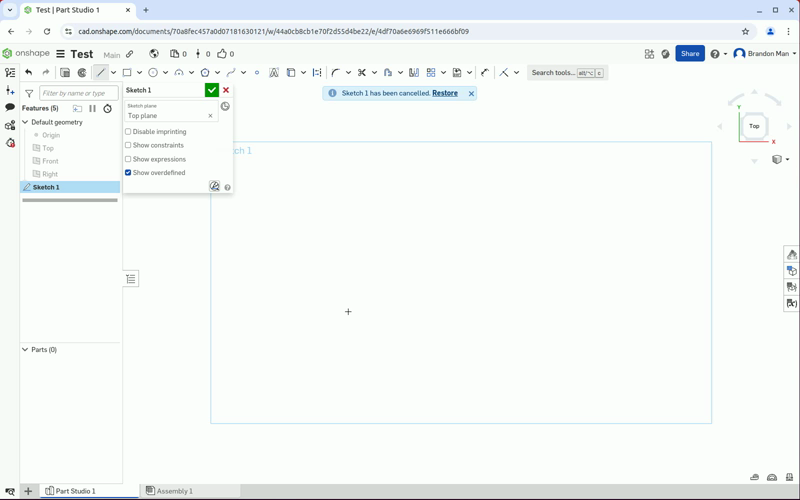
key_up(shift)
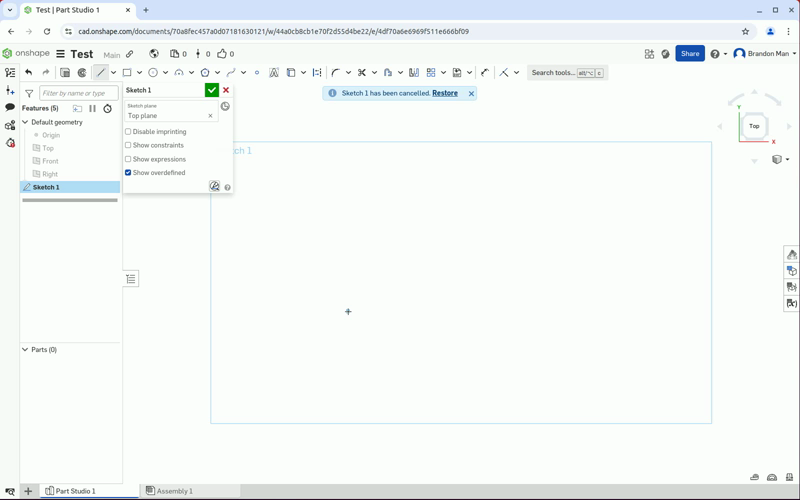
key_down(shift)
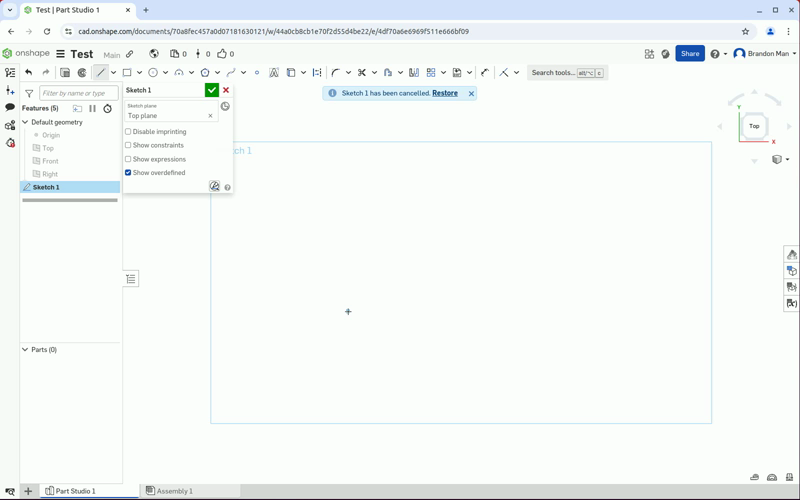
mouse_move(572, 311)
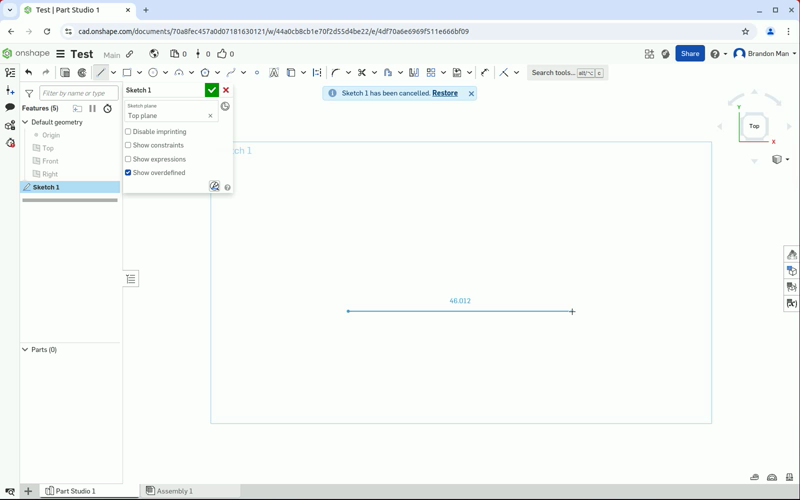
click(572, 311)
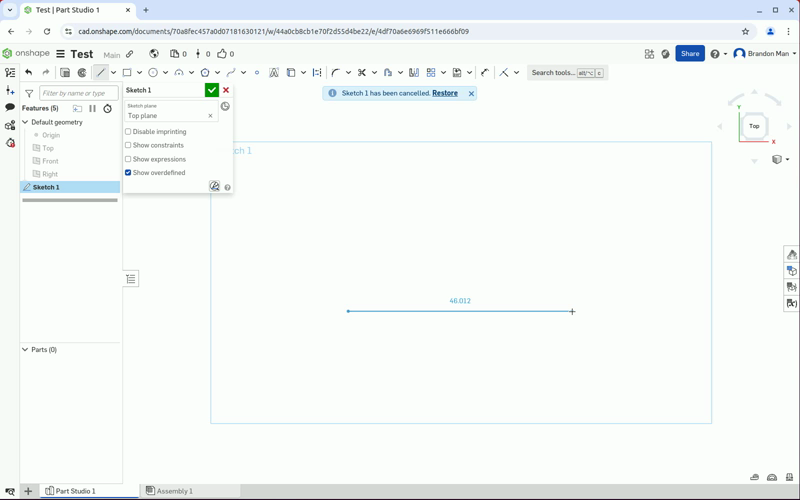
key_up(shift)
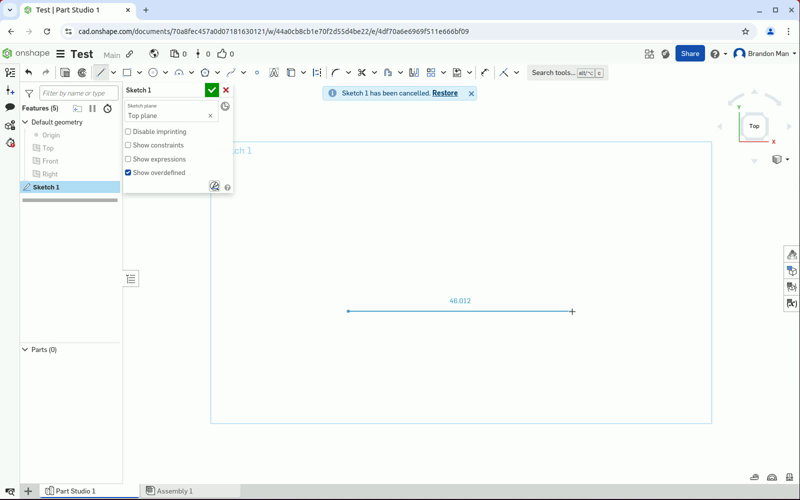
key_down(shift)
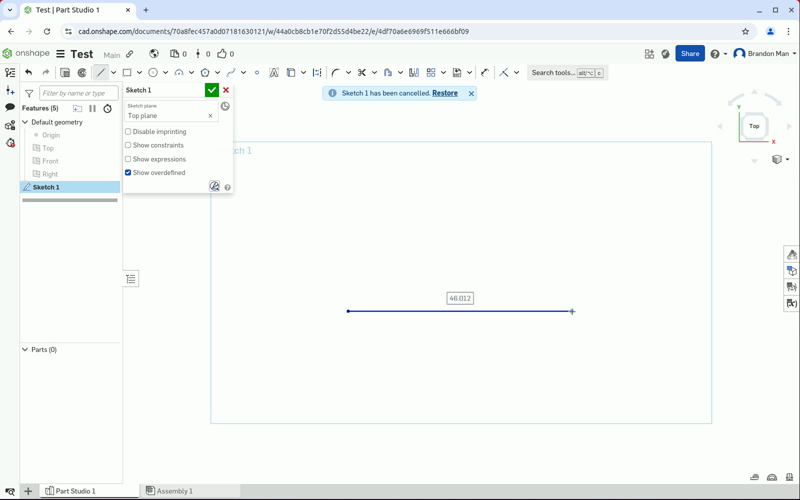
mouse_move(589, 311)
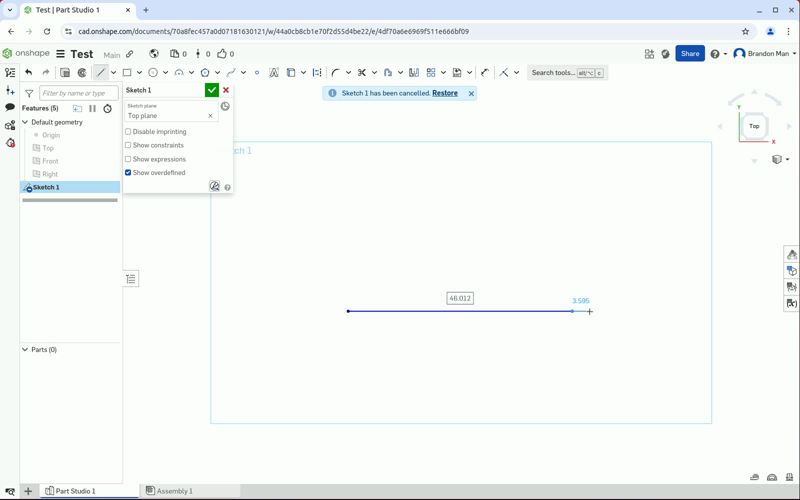
mouse_move(572, 254)
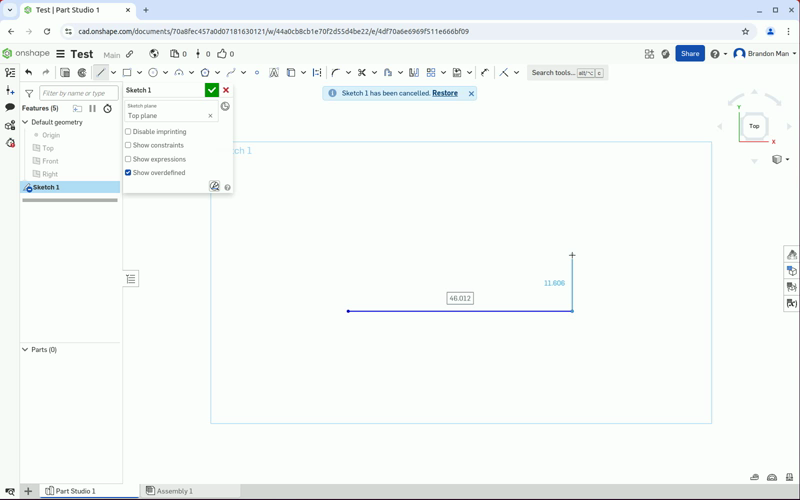
click(572, 254)
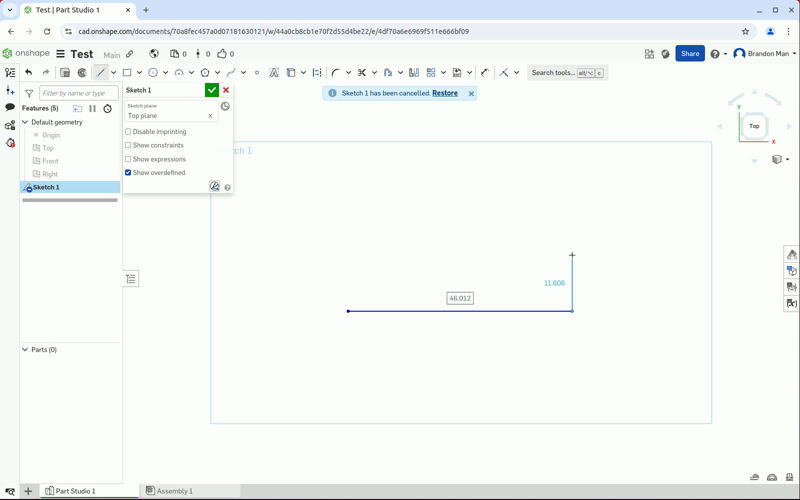
key_up(shift)
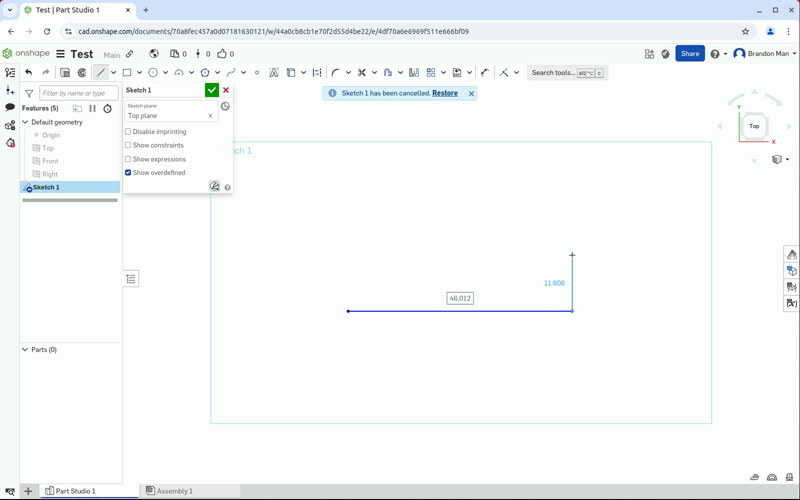
key_down(shift)
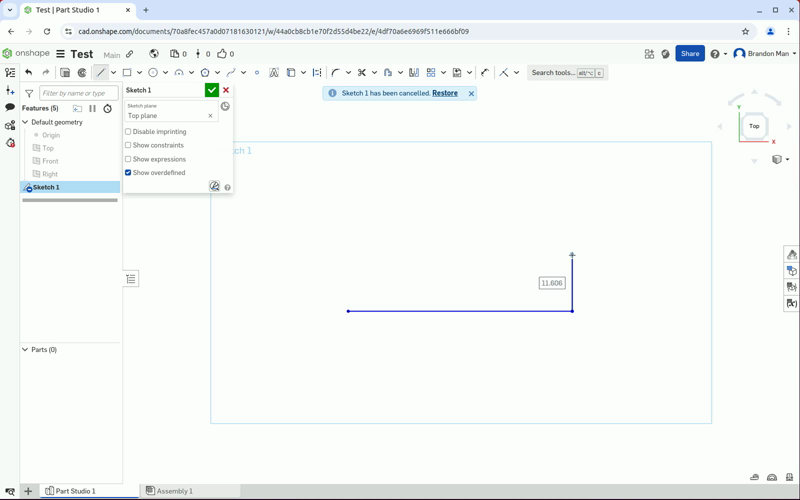
mouse_move(348, 254)
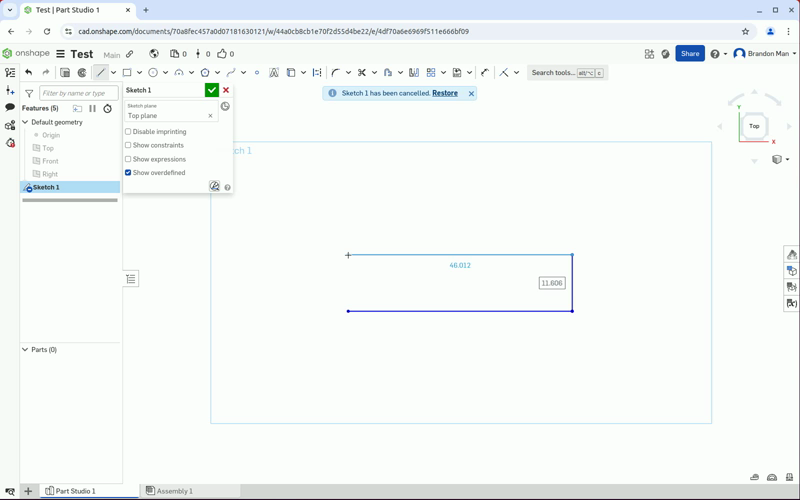
click(348, 254)
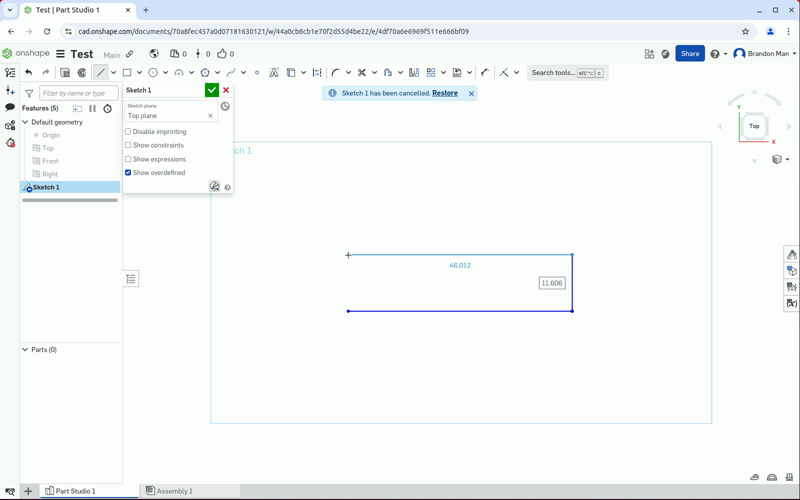
key_up(shift)
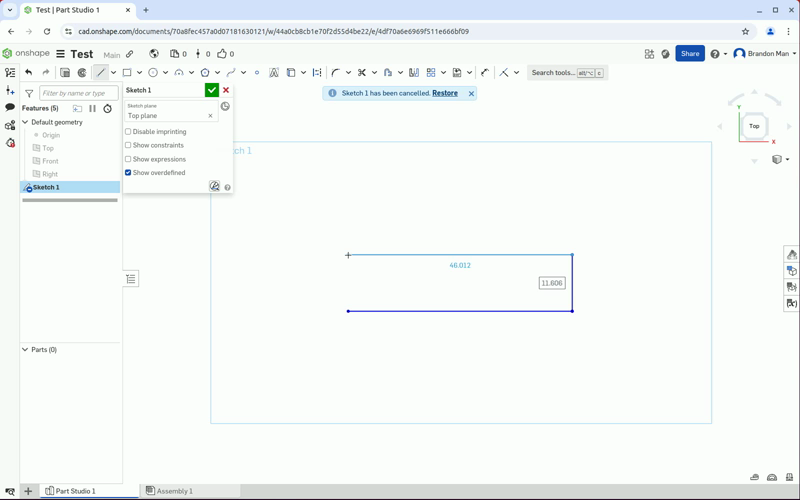
mouse_move(378, 254)
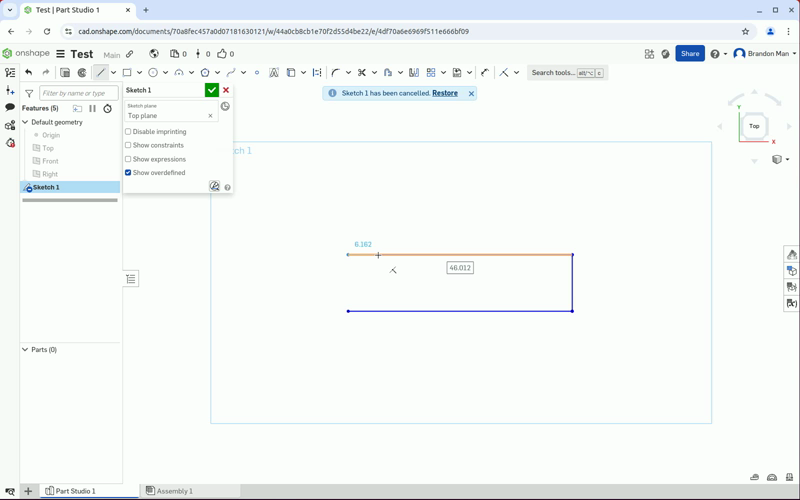
key_down(shift)
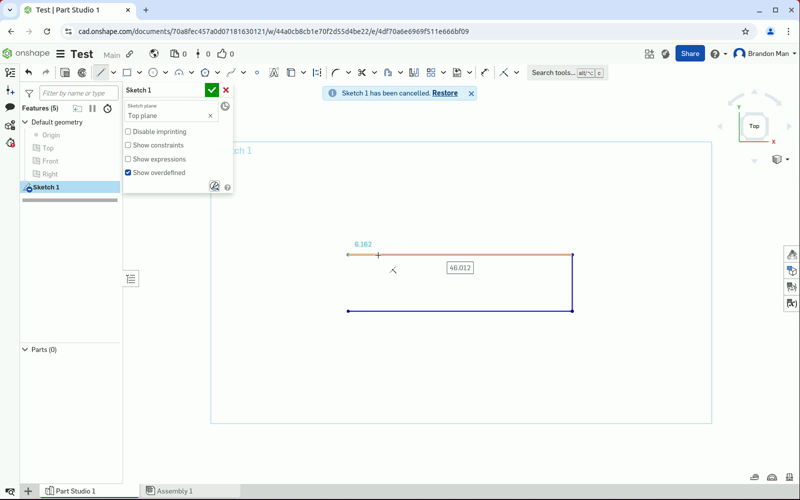
mouse_move(348, 311)
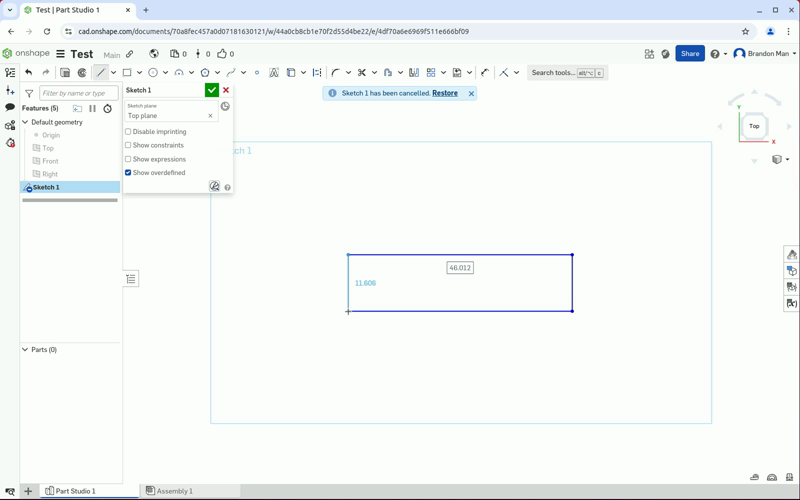
key_up(shift)
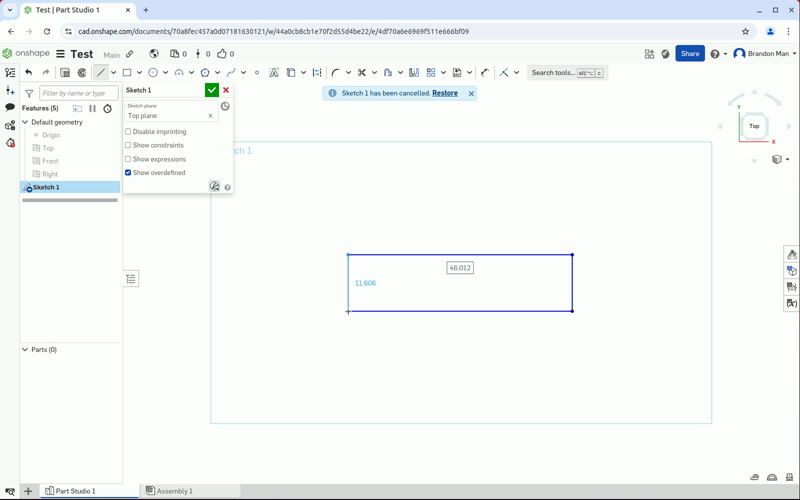
click(348, 311)
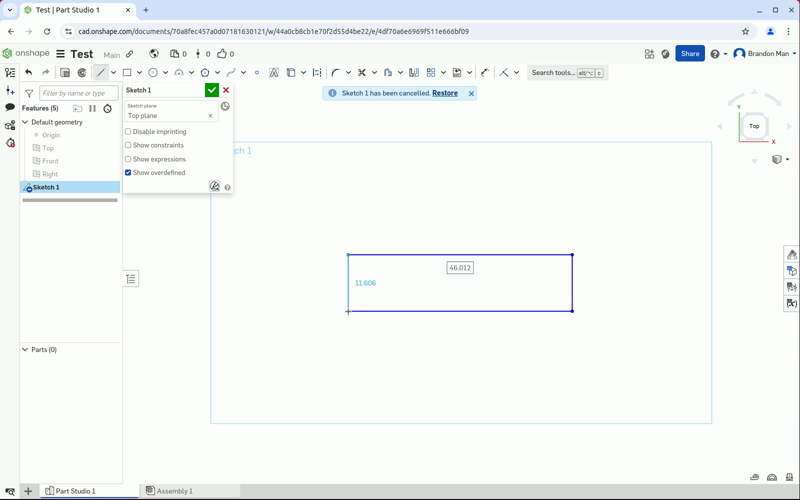
key(esc)
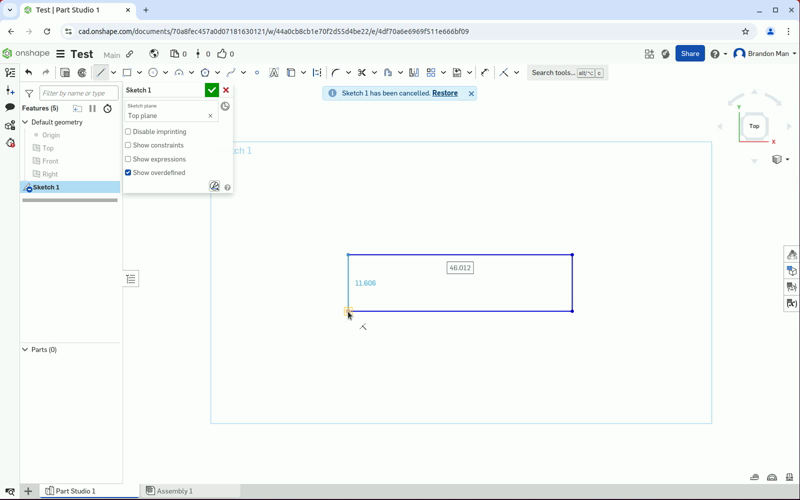
mouse_move(507, 296)
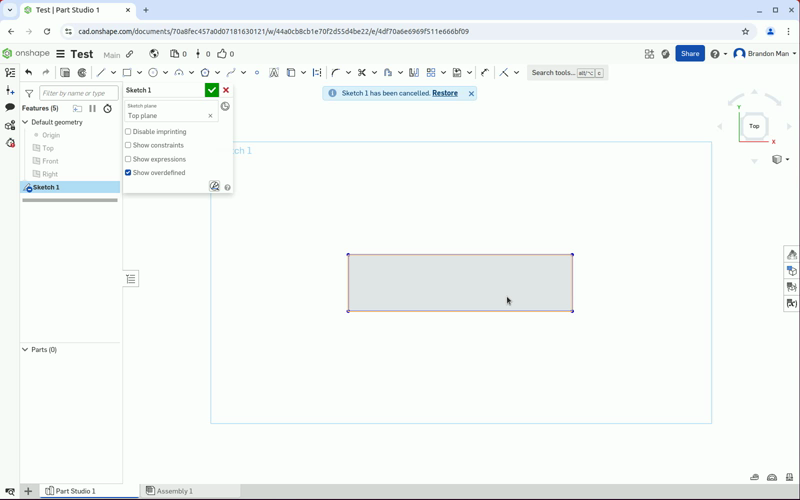
click(507, 296)
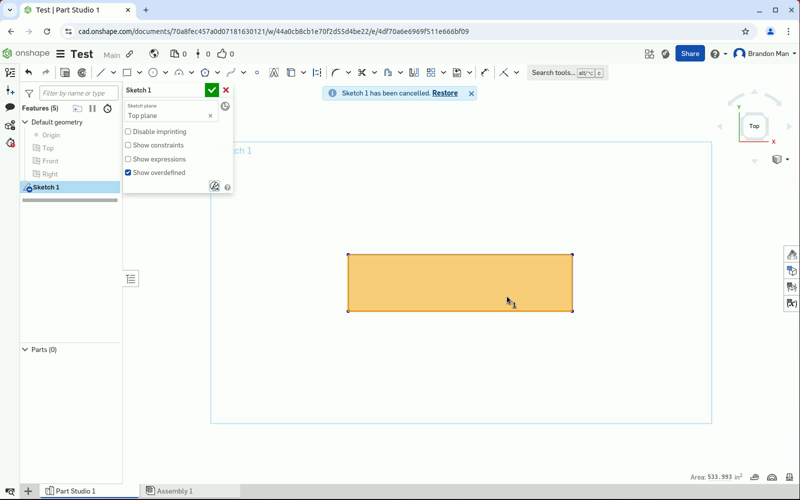
mouse_move(73, 352)
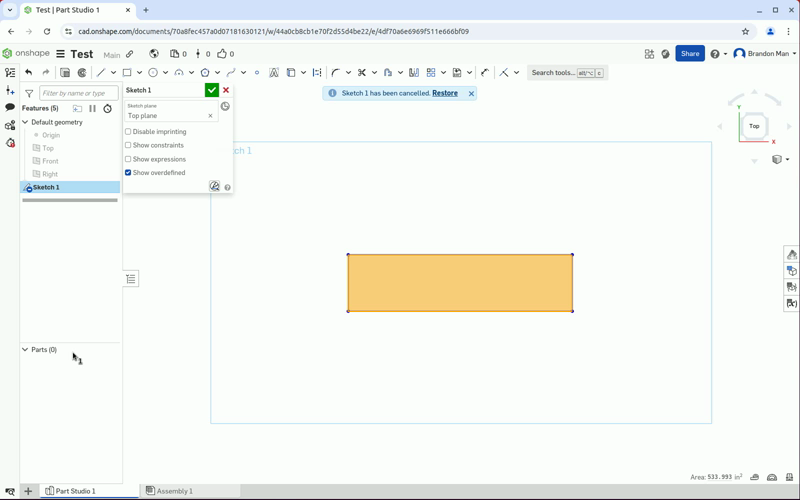
key(shift+y)
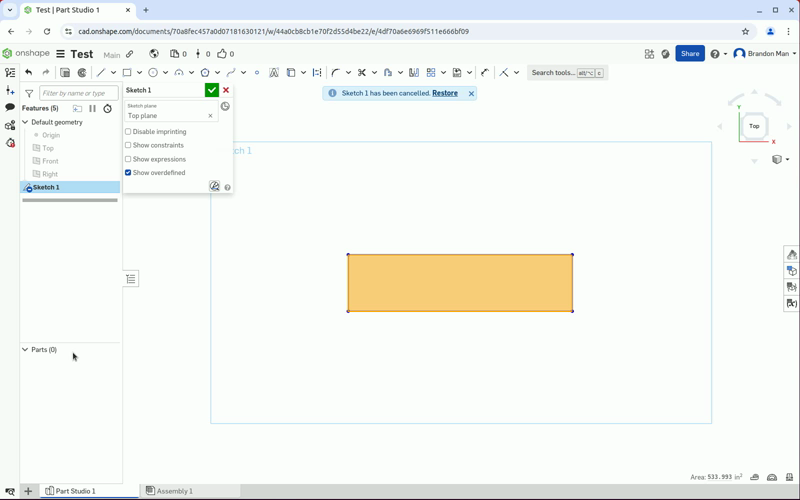
key(shift+e)
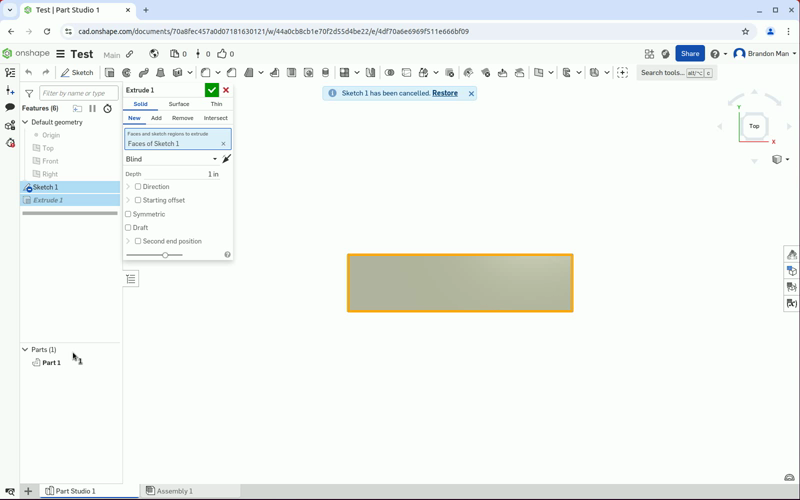
mouse_move(143, 106)
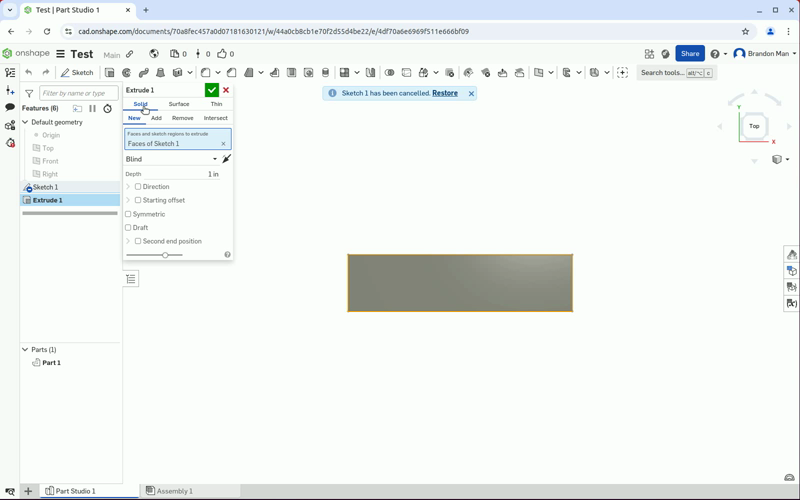
click(143, 106)
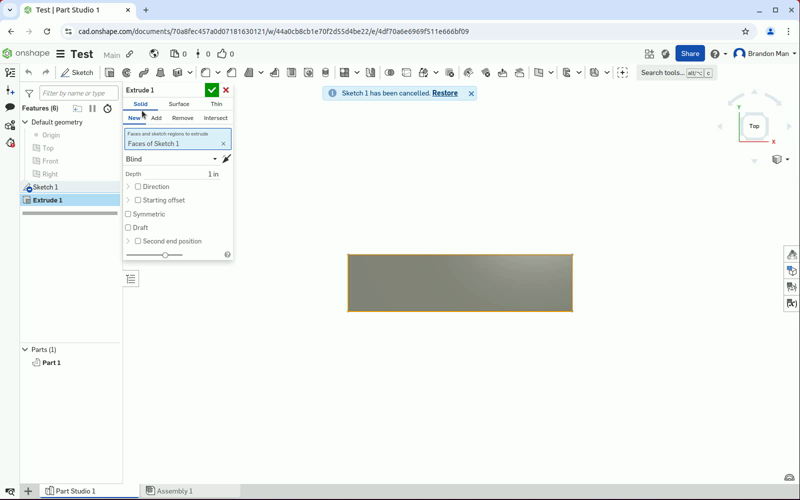
mouse_move(137, 120)
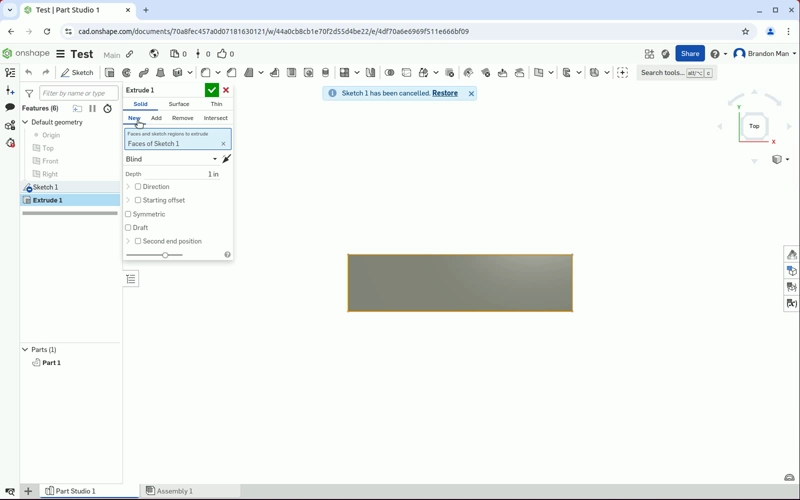
click(137, 120)
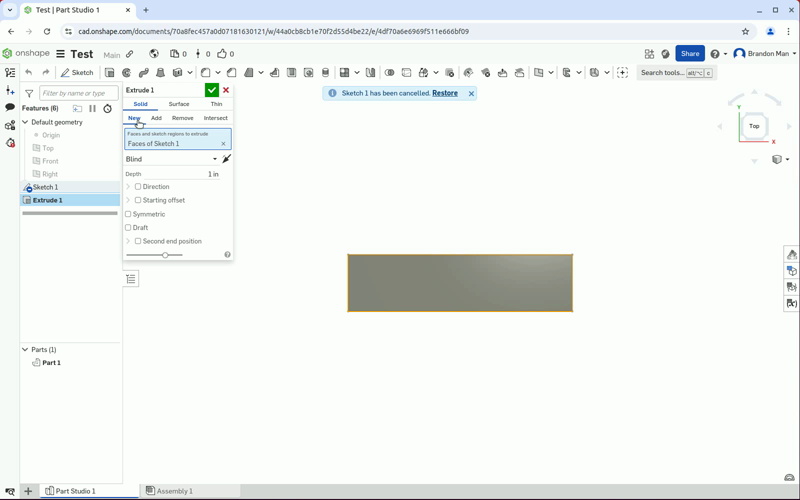
key(tab, 4)
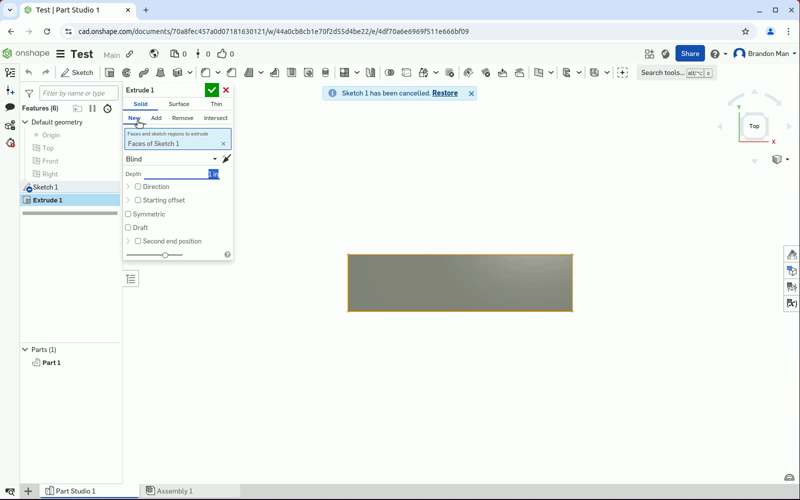
text(8.184)
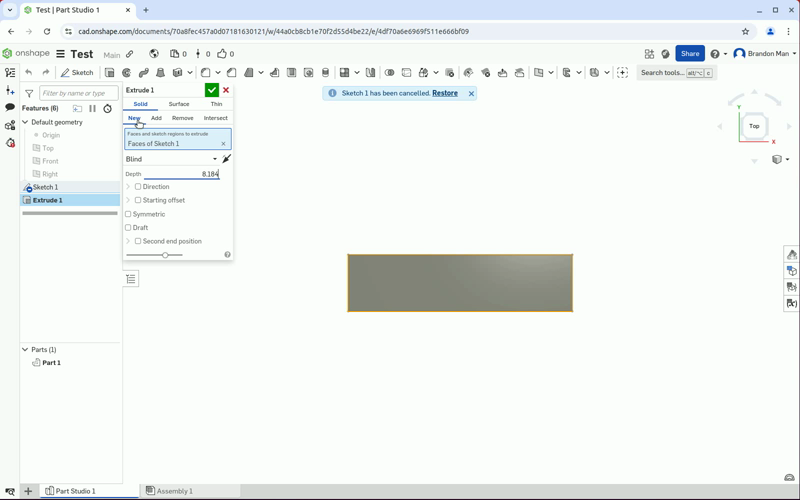
key(enter)
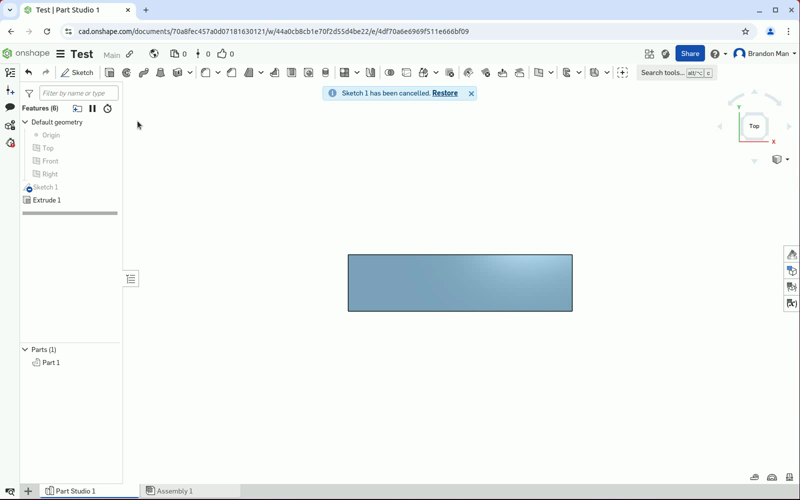
key(shift+h)
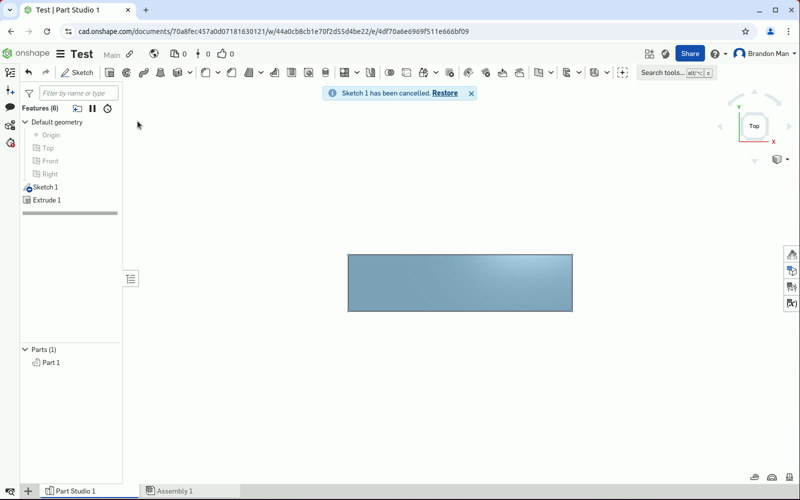
key(shift+h)
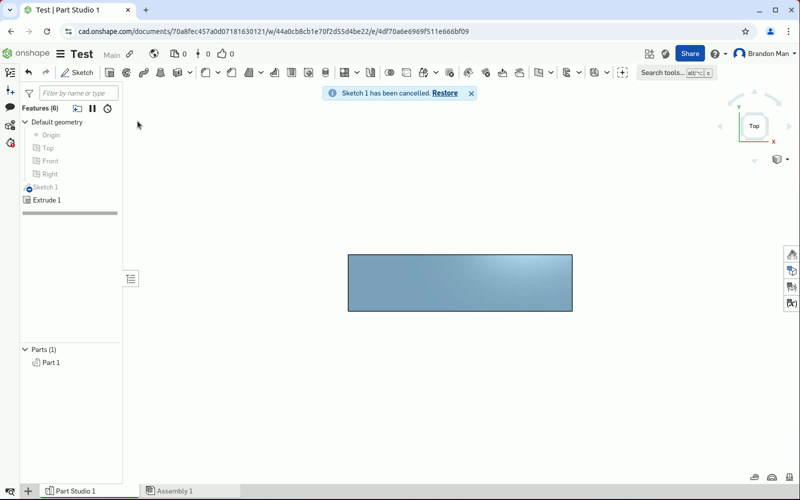
mouse_move(73, 189)
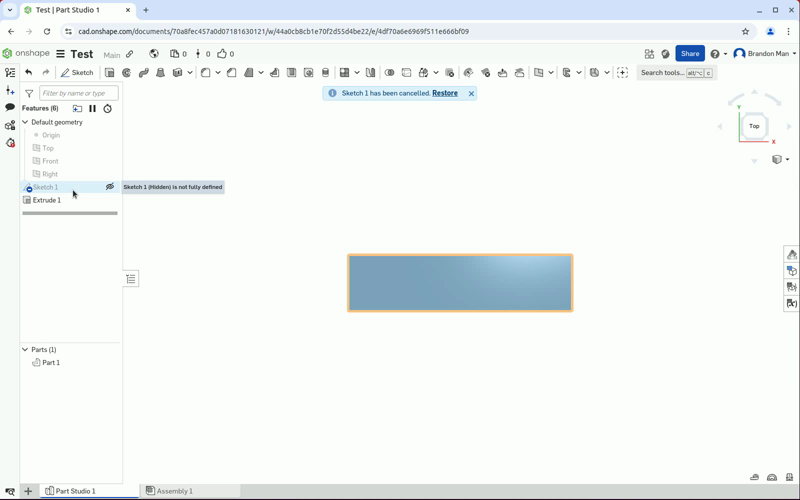
click(73, 189)
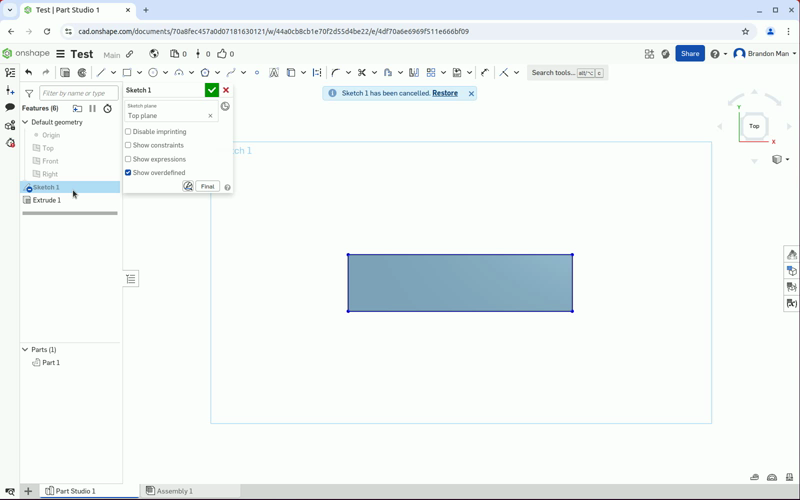
mouse_move(229, 92)
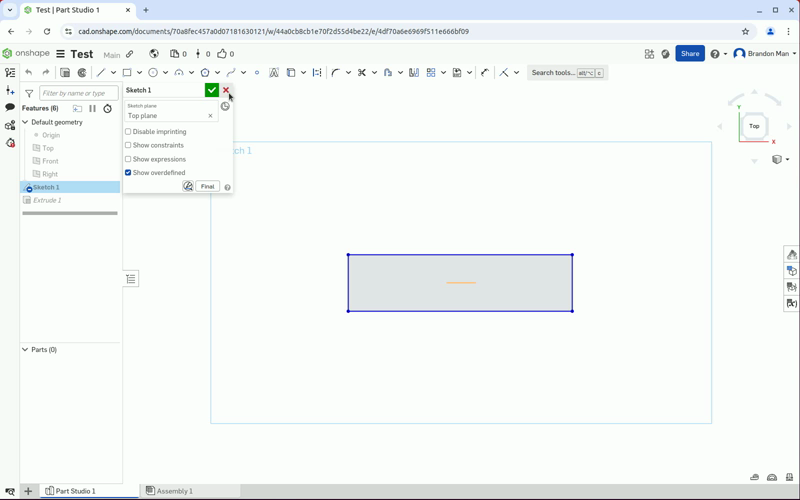
click(229, 92)
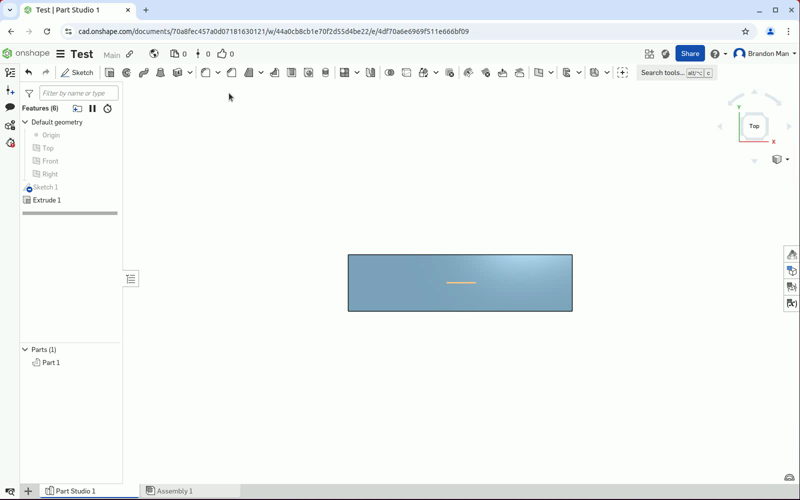
mouse_move(73, 352)
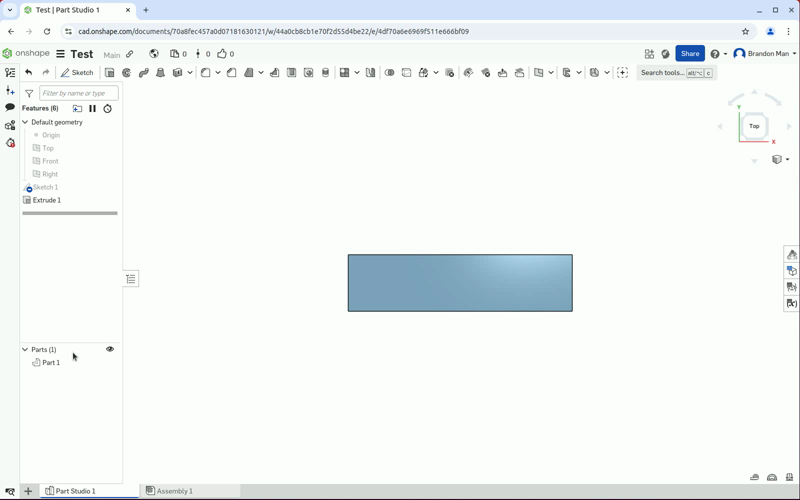
key(y)
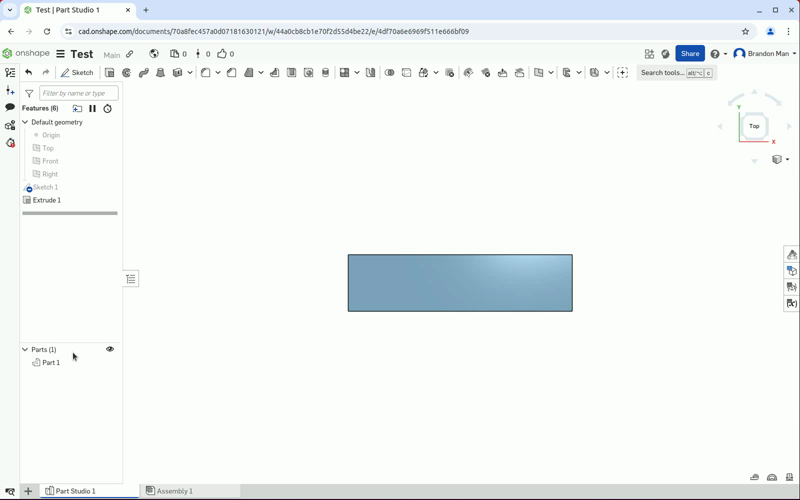
key(shift+p)
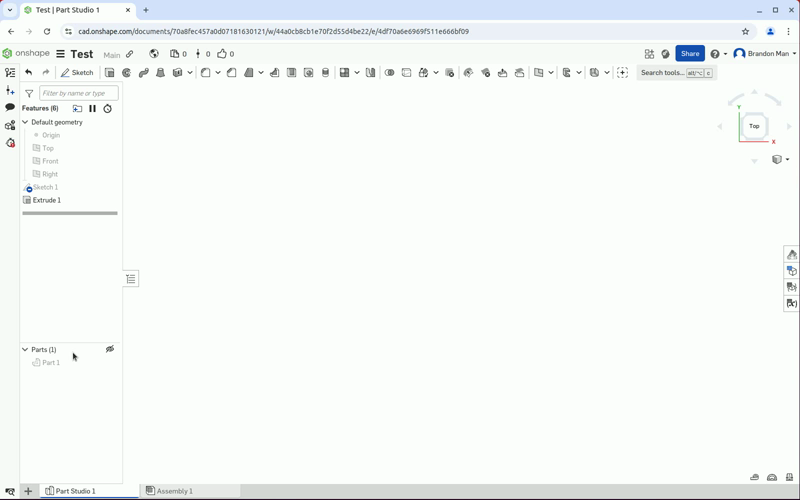
key(space)
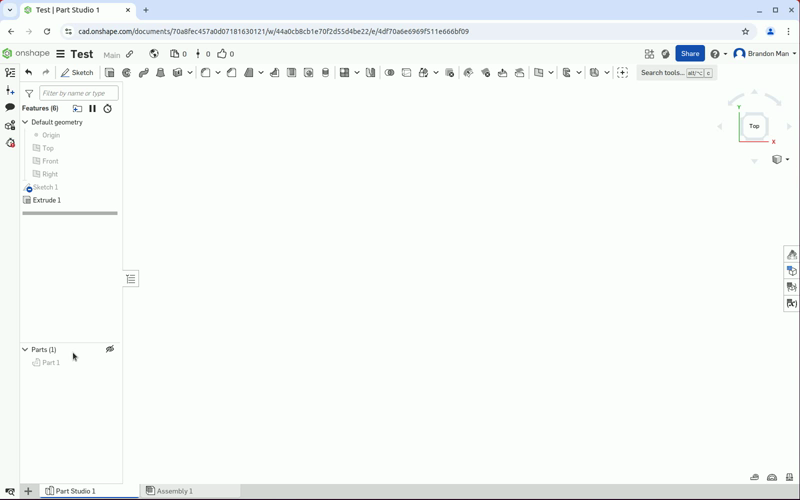
key_down(shift)
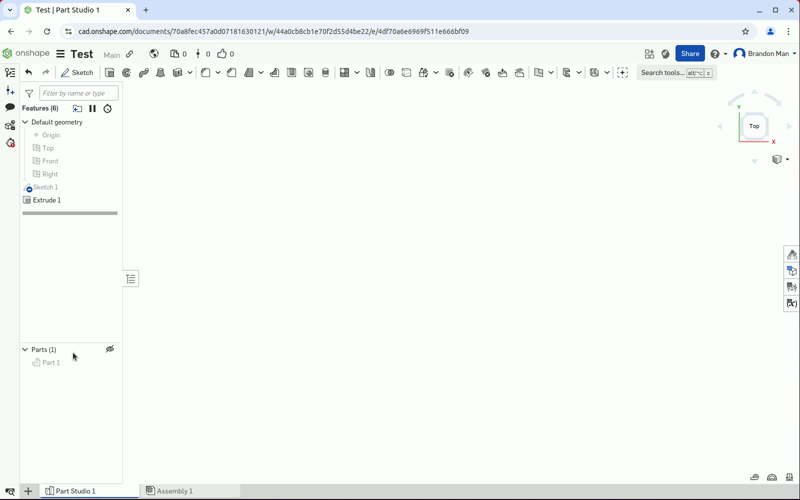
key(up)
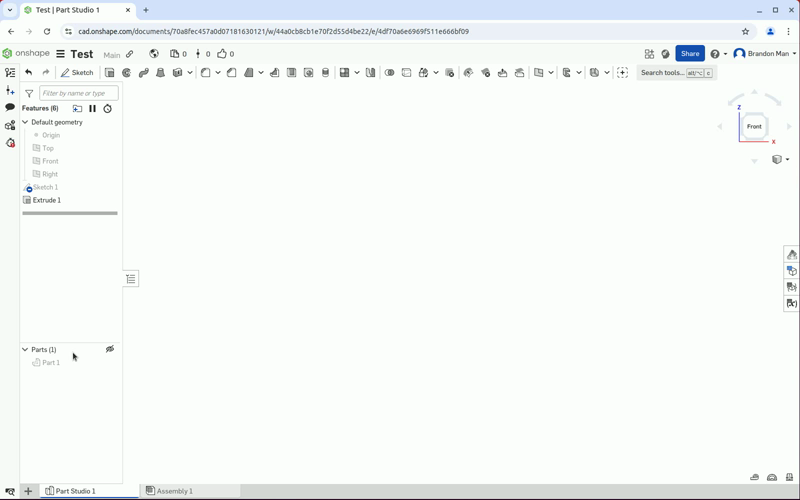
key_up(shift)
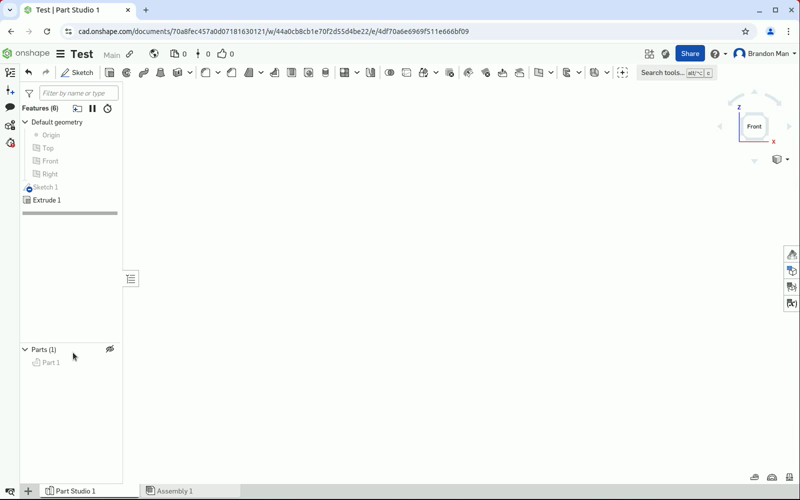
mouse_move(73, 352)
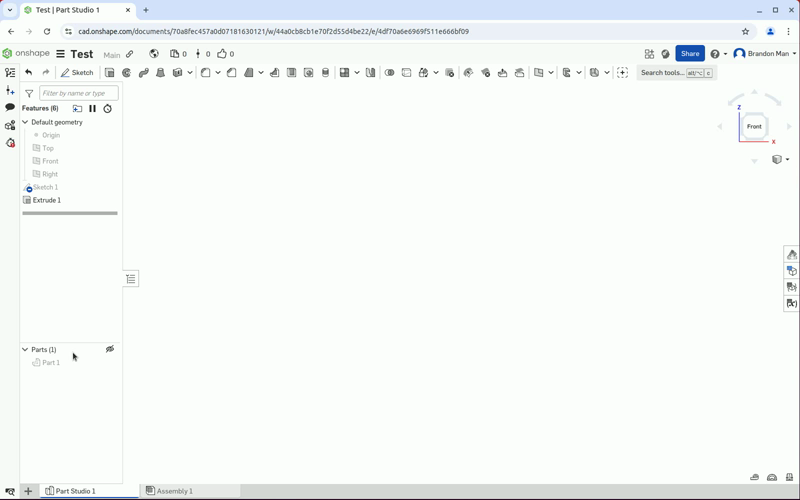
key(shift+y)
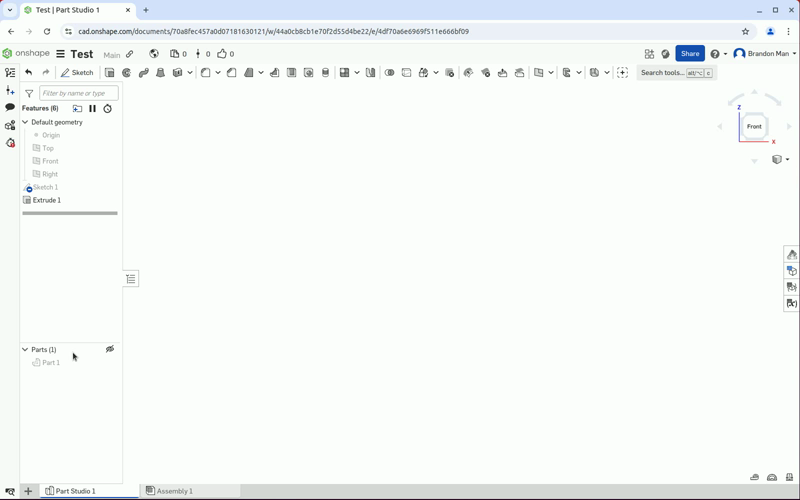
key(shift+s)
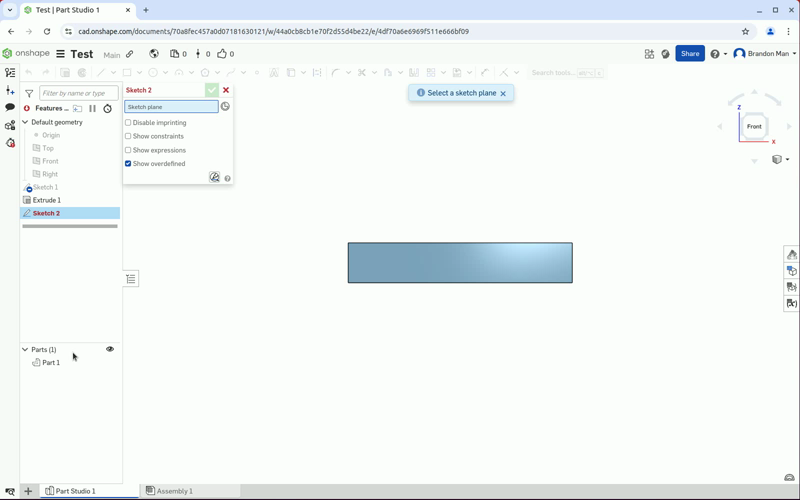
mouse_move(73, 163)
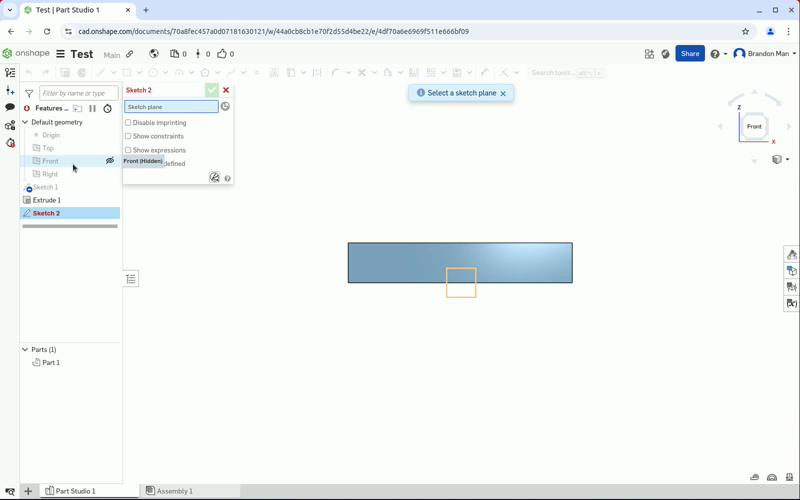
click(73, 163)
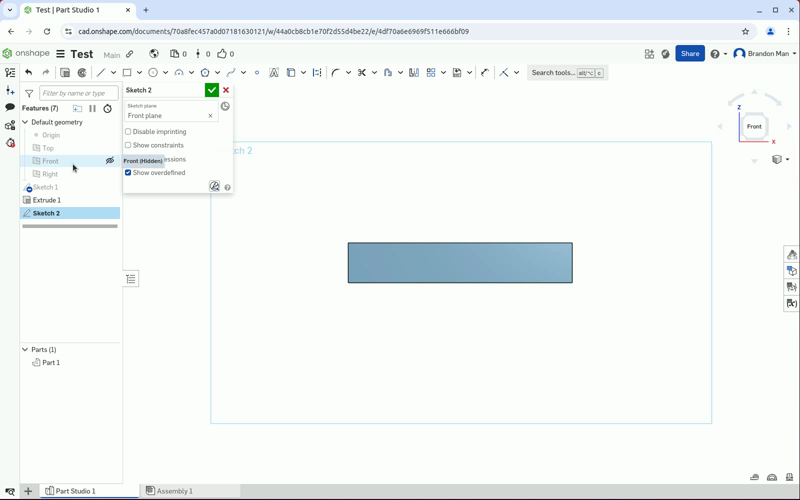
mouse_move(73, 352)
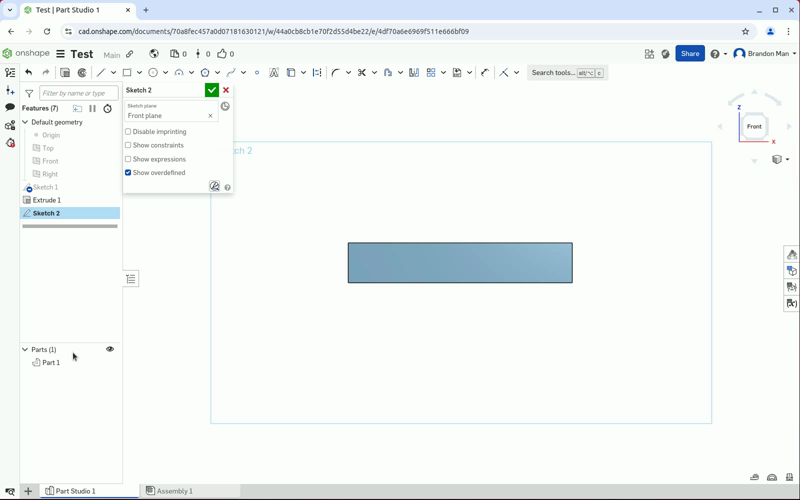
key(y)
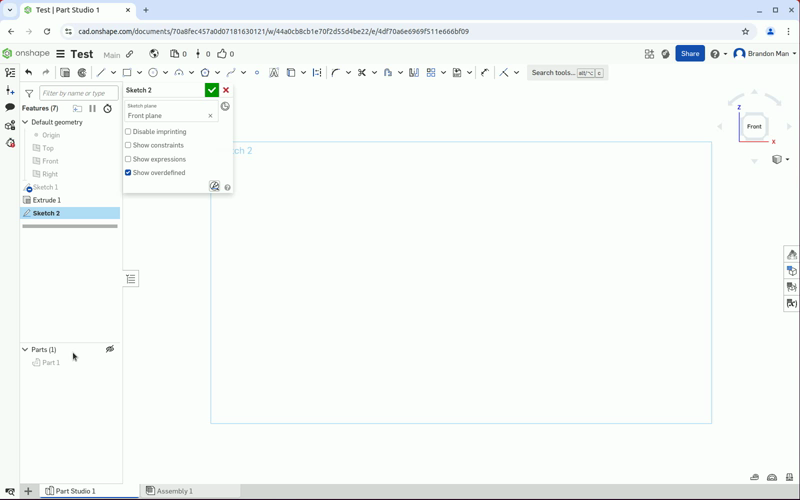
key(l)
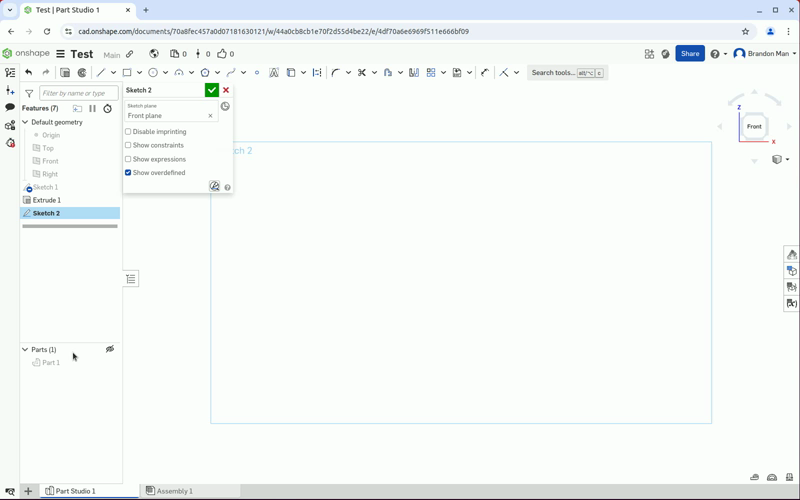
key_down(shift)
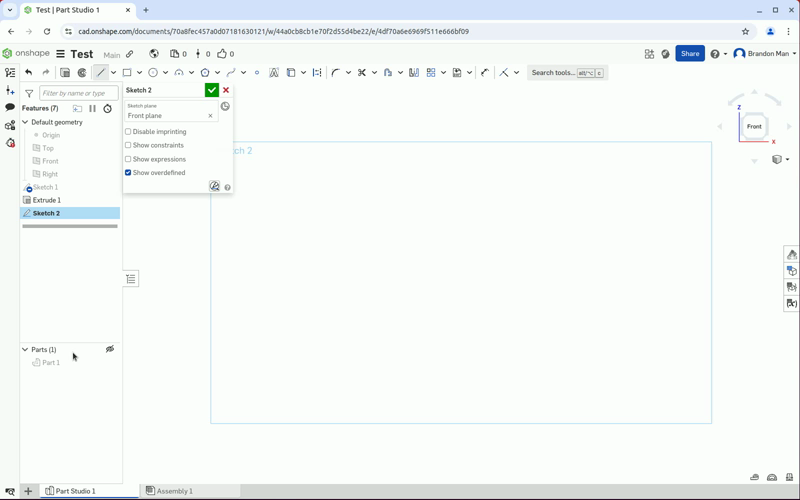
mouse_move(376, 286)
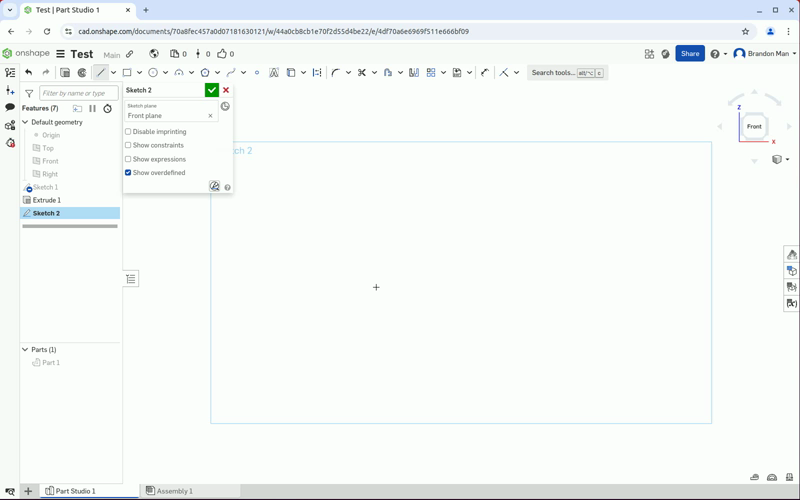
click(376, 286)
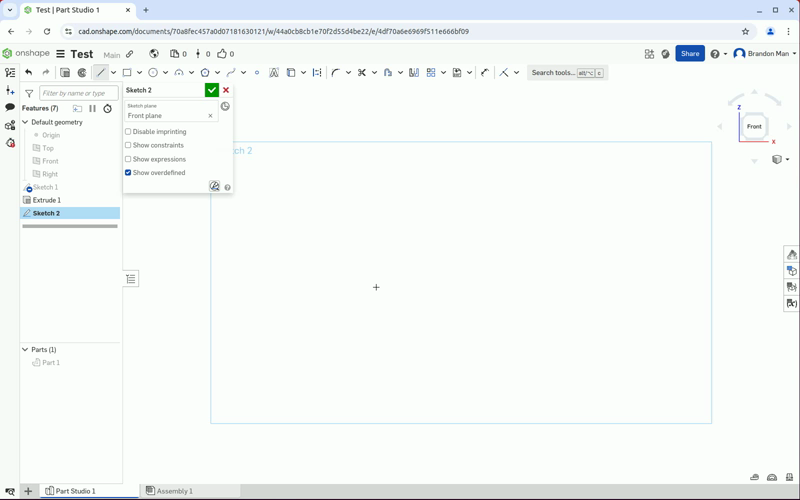
key_up(shift)
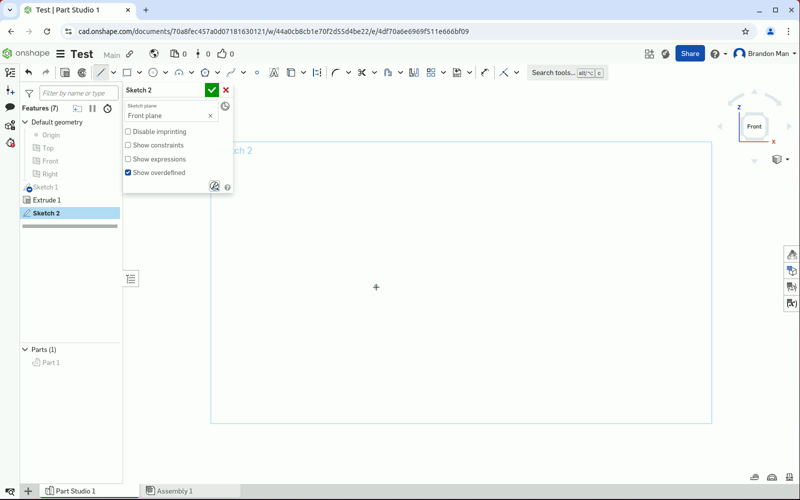
key_down(shift)
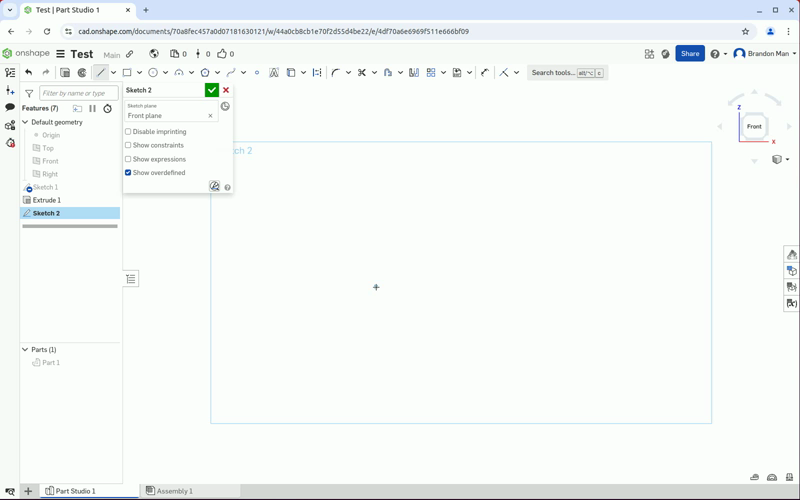
mouse_move(406, 286)
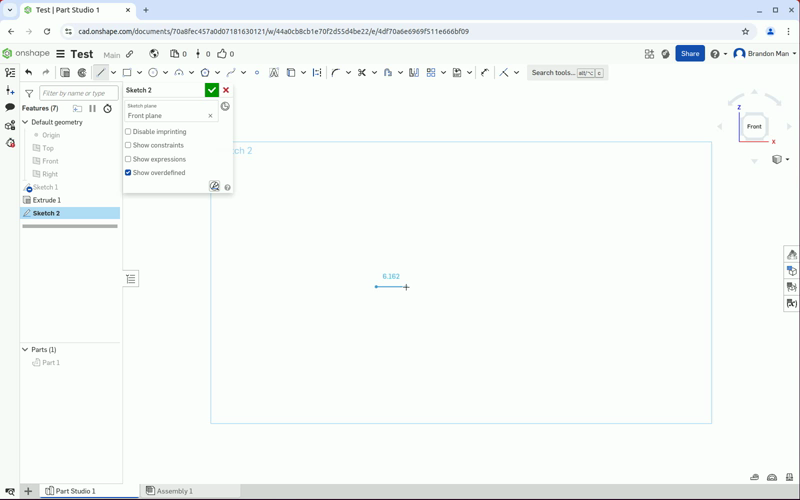
mouse_move(379, 286)
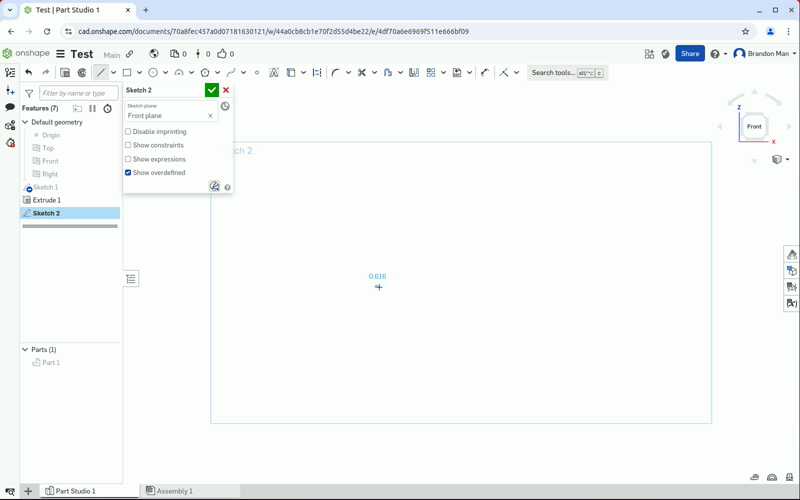
scroll(6)
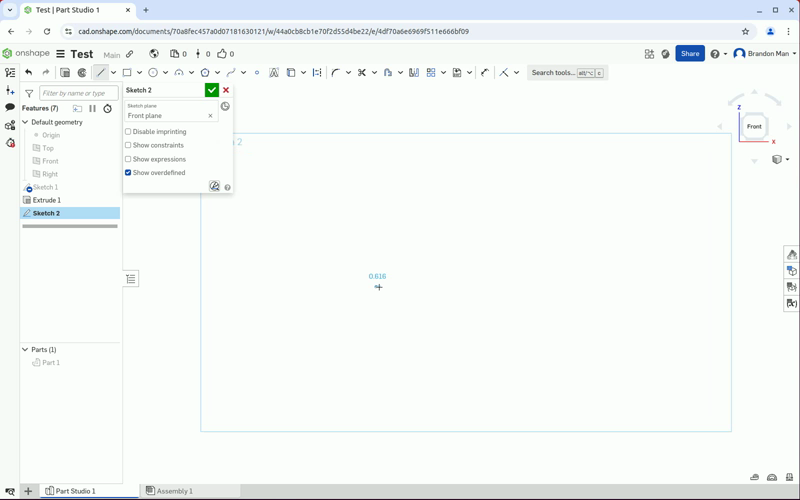
scroll(6)
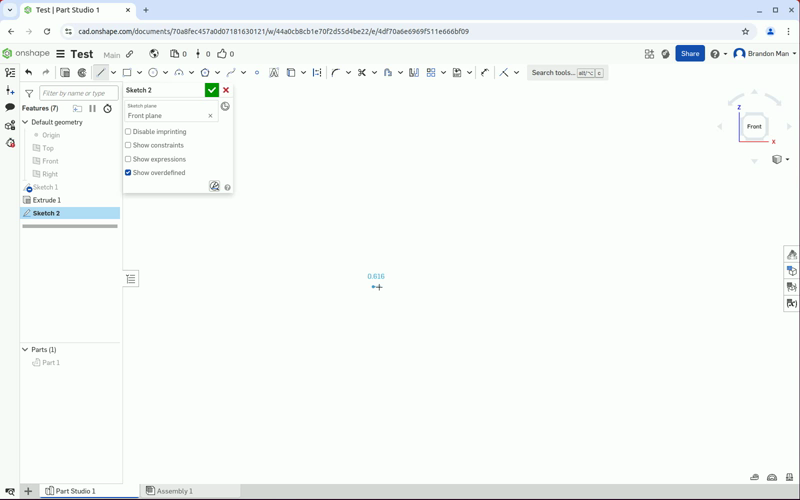
scroll(6)
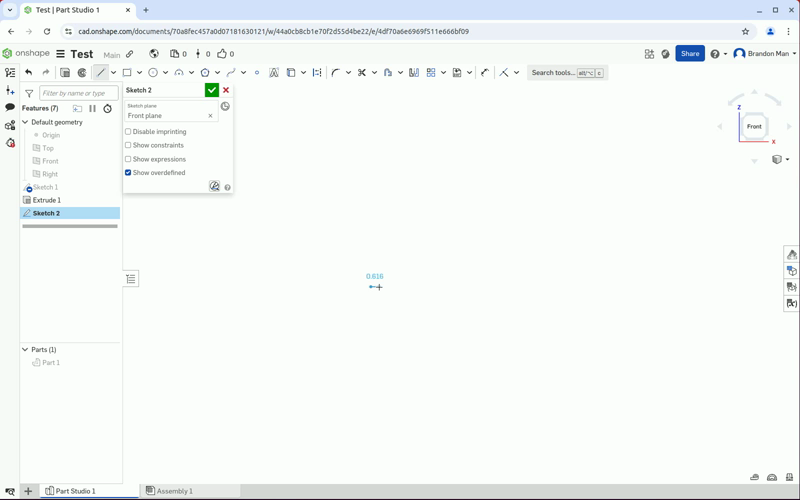
scroll(6)
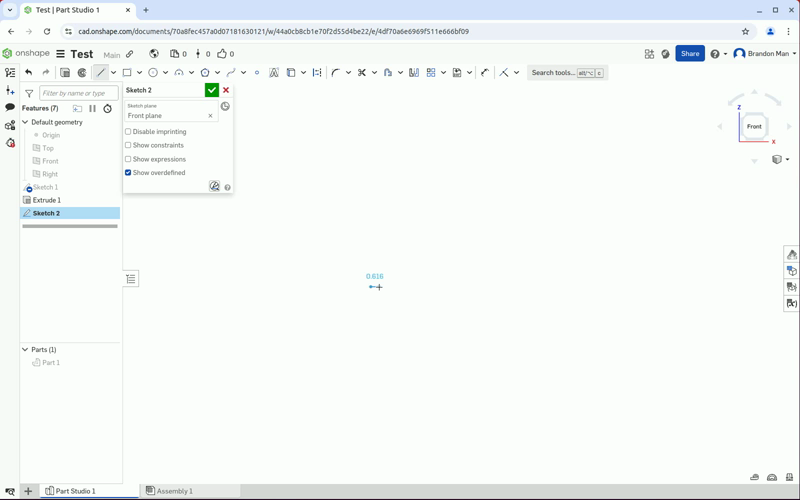
scroll(6)
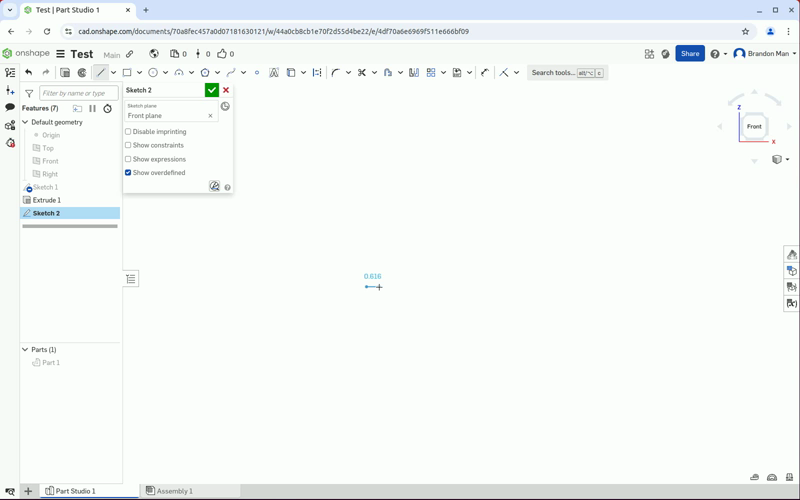
scroll(6)
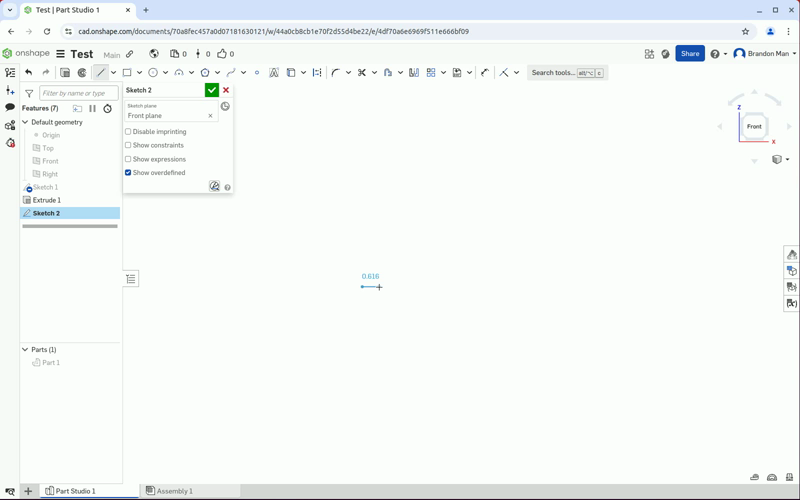
scroll(6)
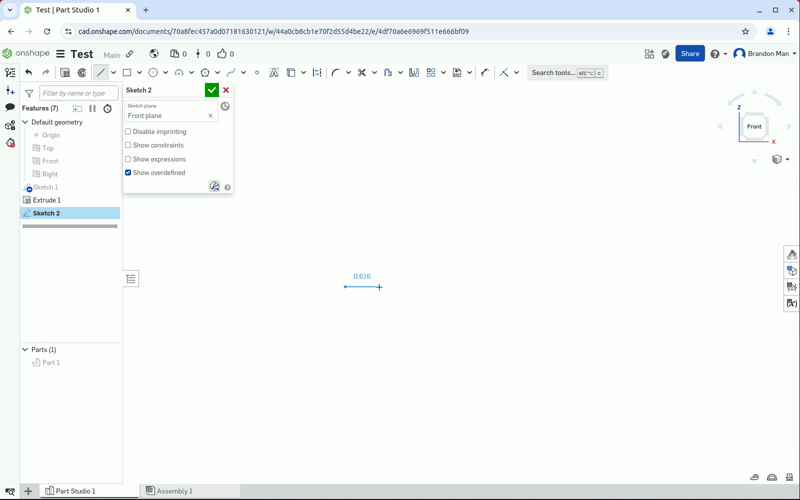
click(379, 286)
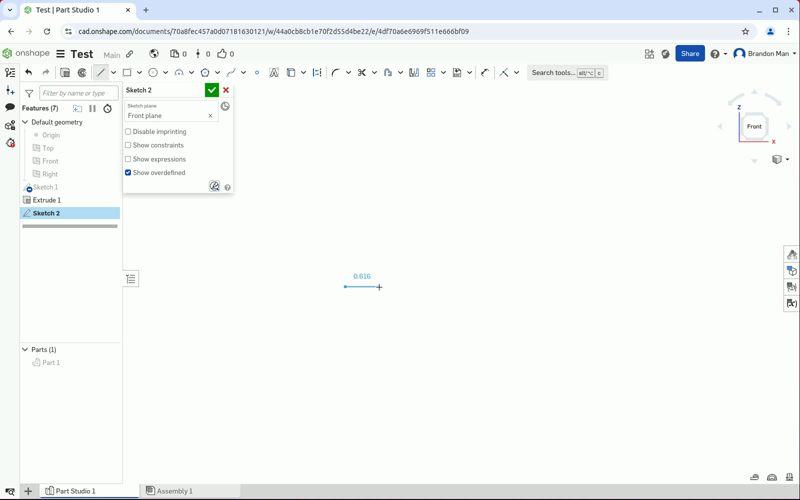
scroll(-6)
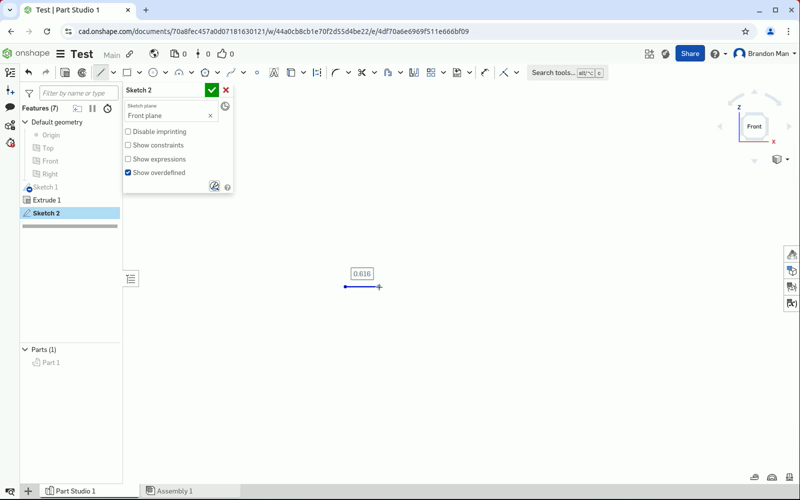
scroll(-6)
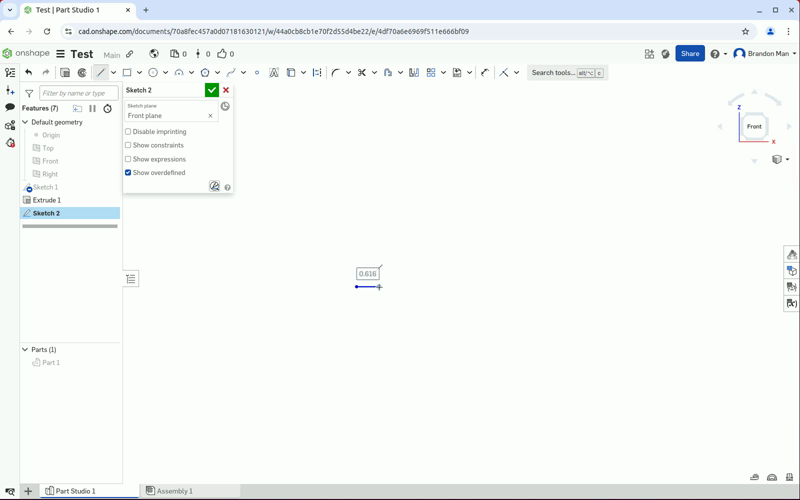
scroll(-6)
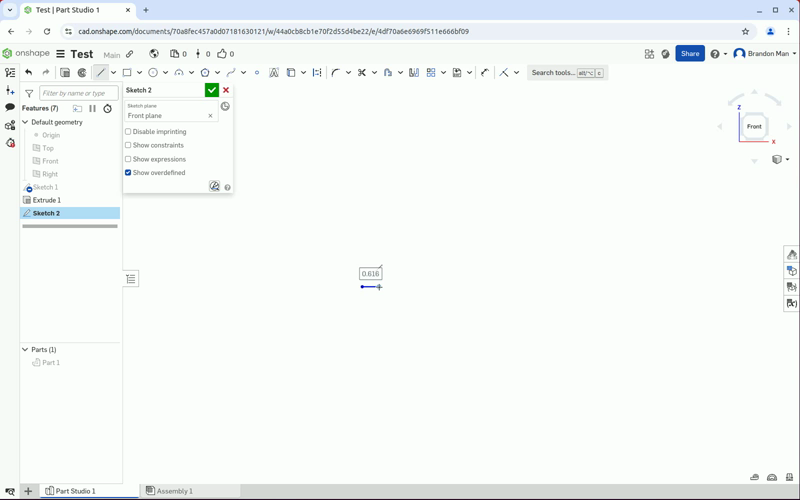
scroll(-6)
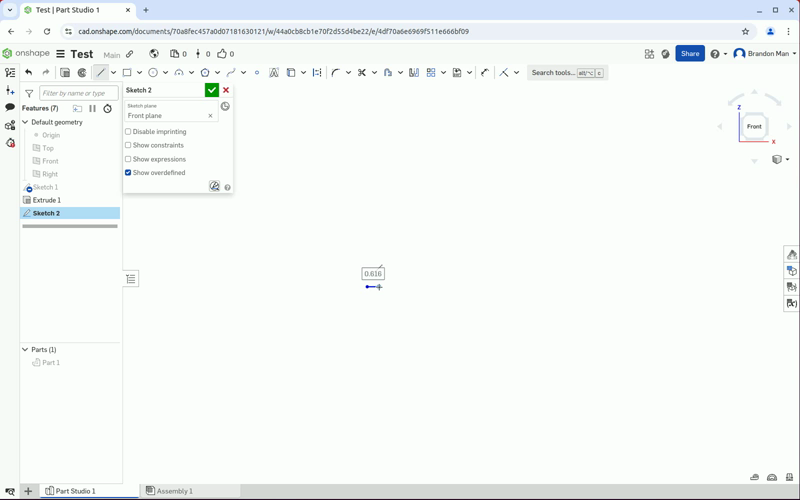
scroll(-6)
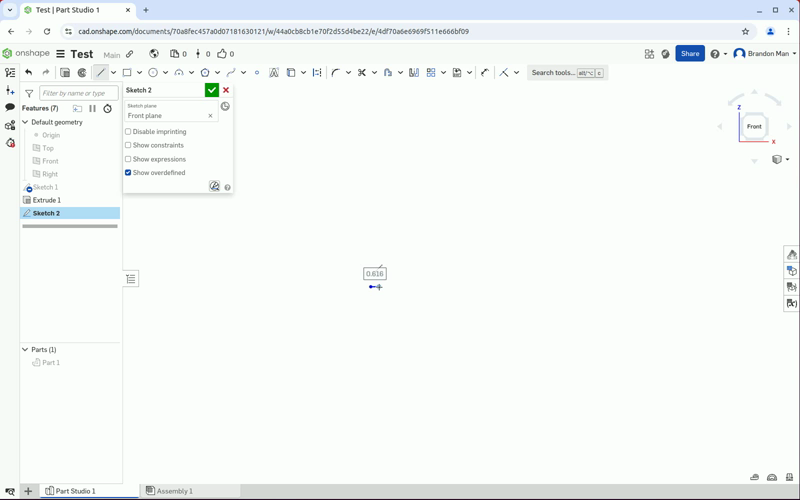
scroll(-6)
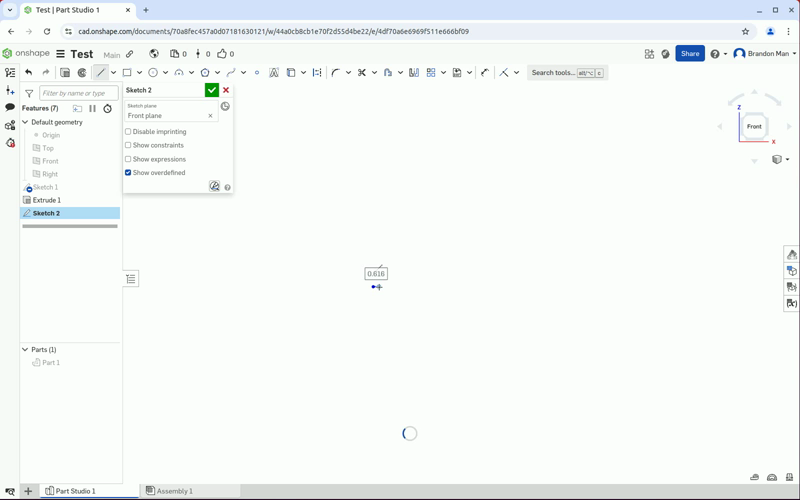
scroll(-6)
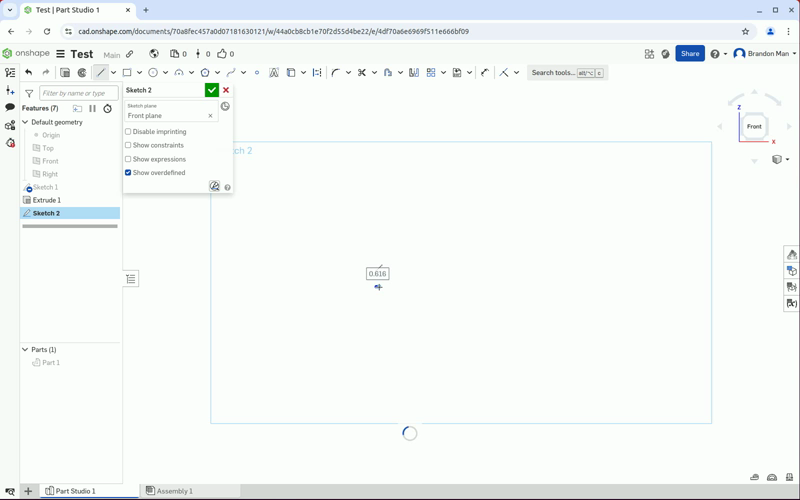
key_up(shift)
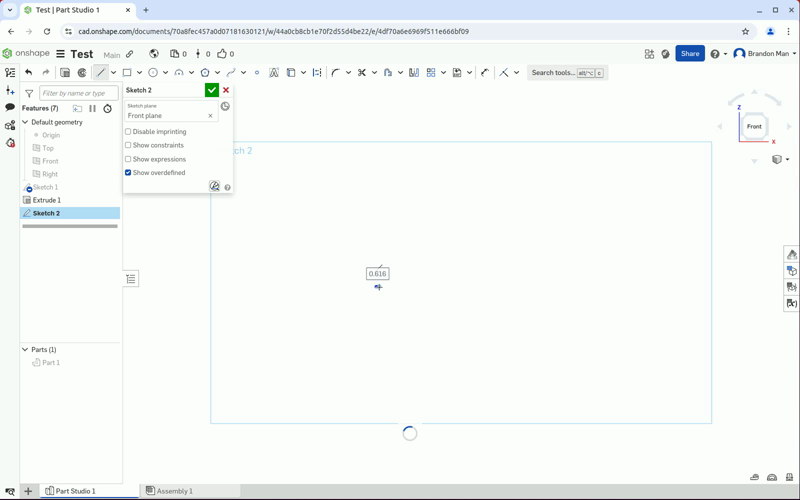
key_down(shift)
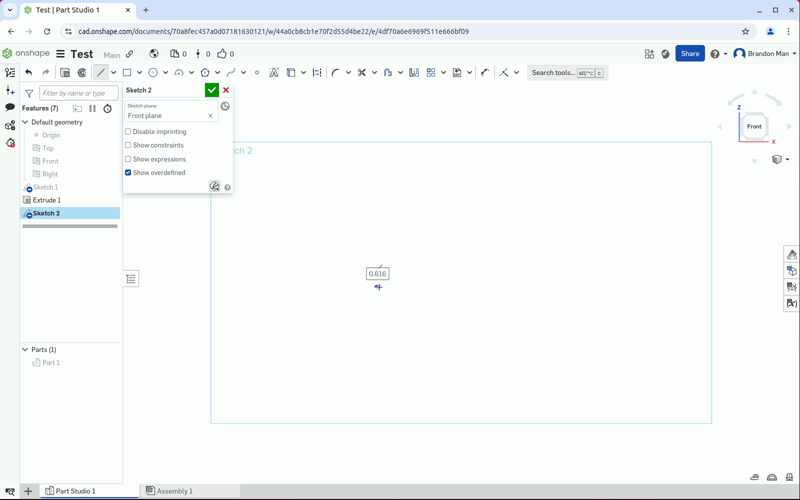
mouse_move(409, 286)
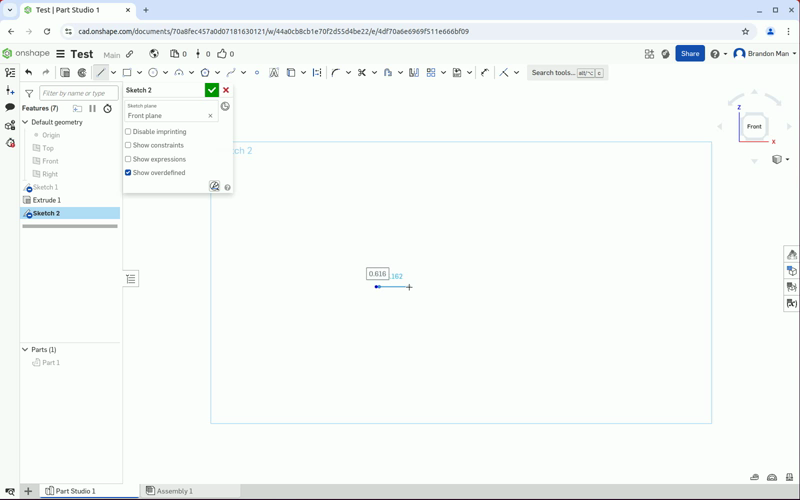
mouse_move(379, 279)
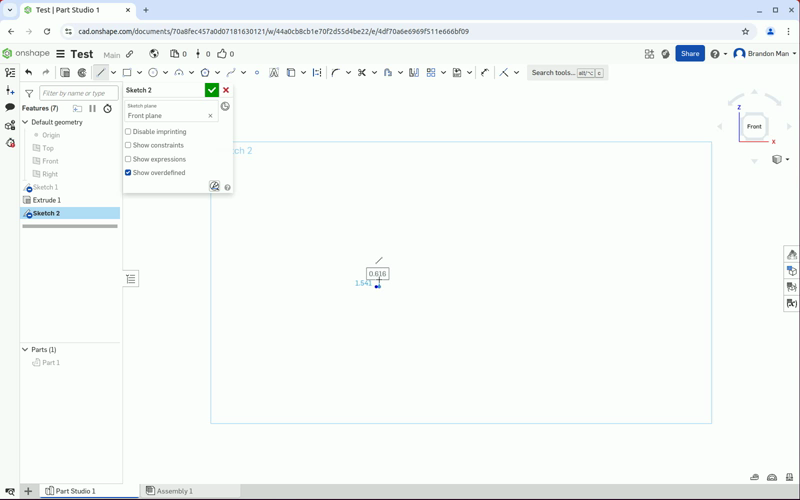
scroll(6)
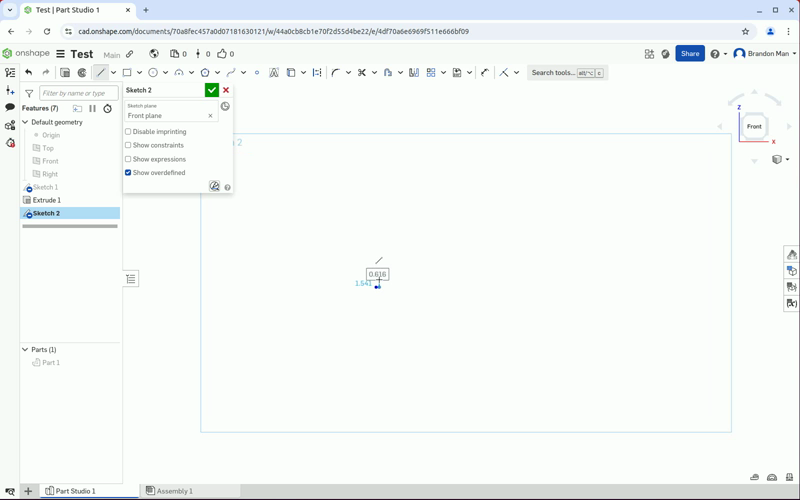
scroll(6)
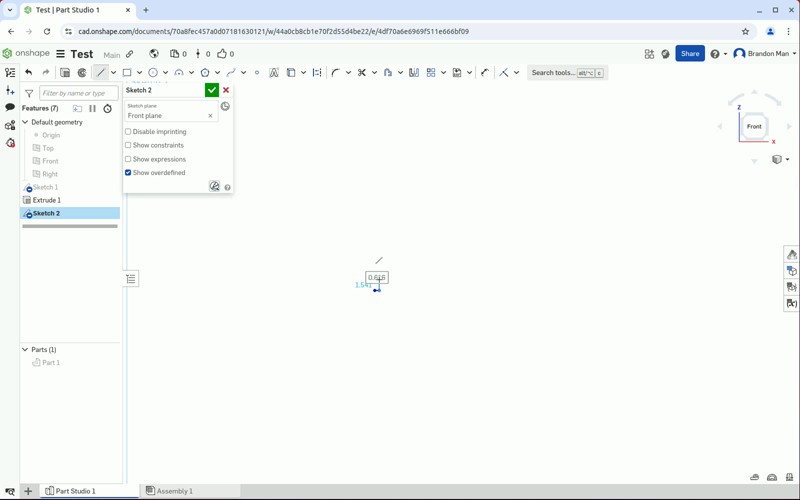
scroll(6)
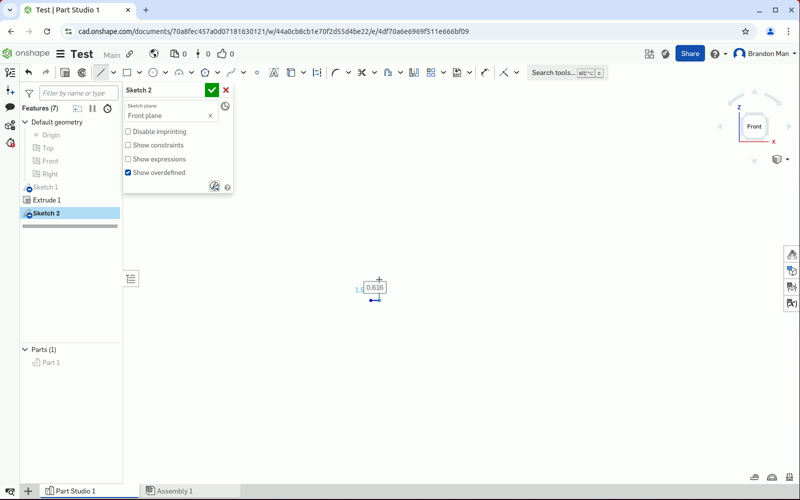
scroll(6)
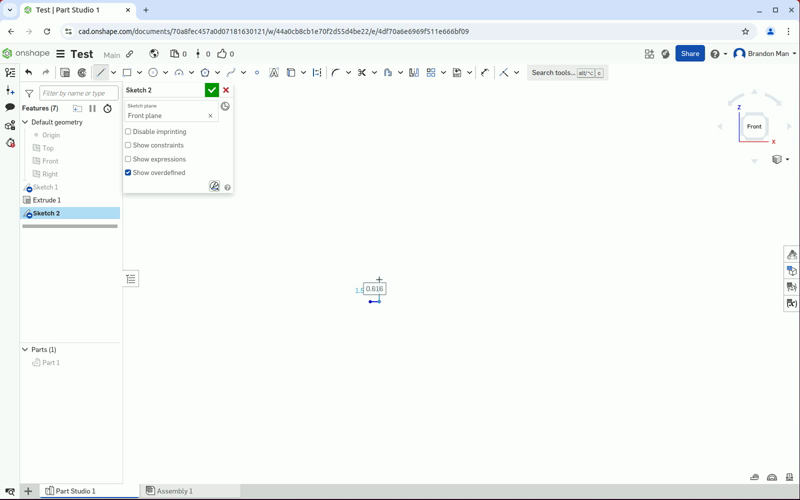
scroll(6)
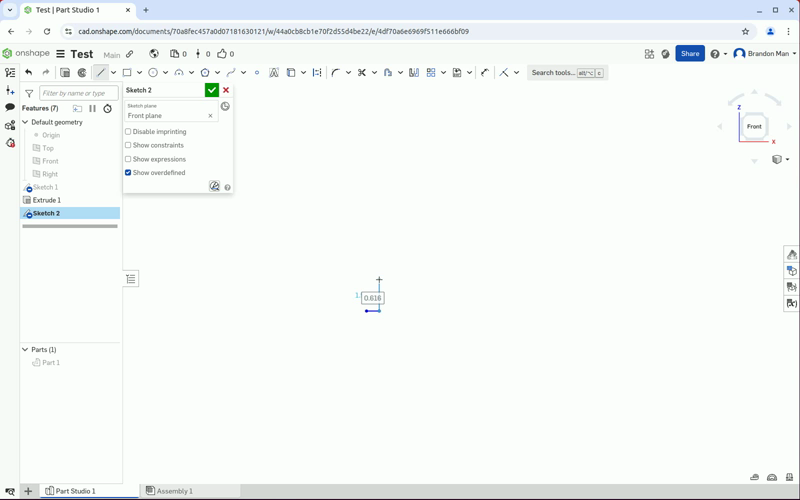
scroll(6)
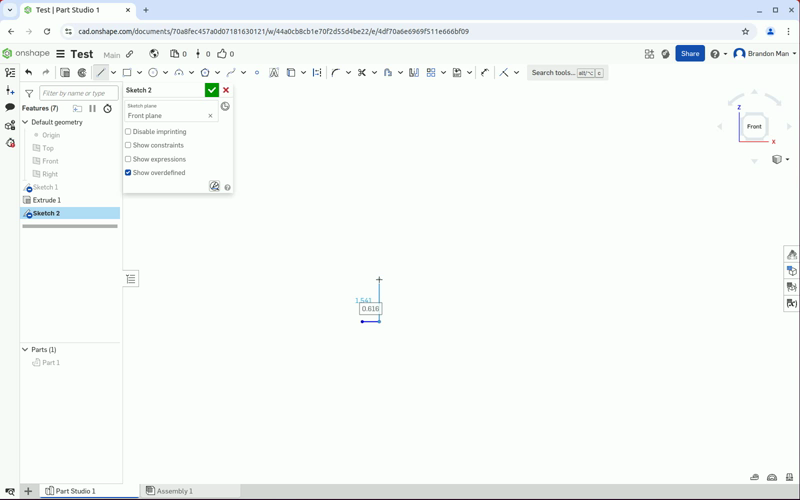
scroll(6)
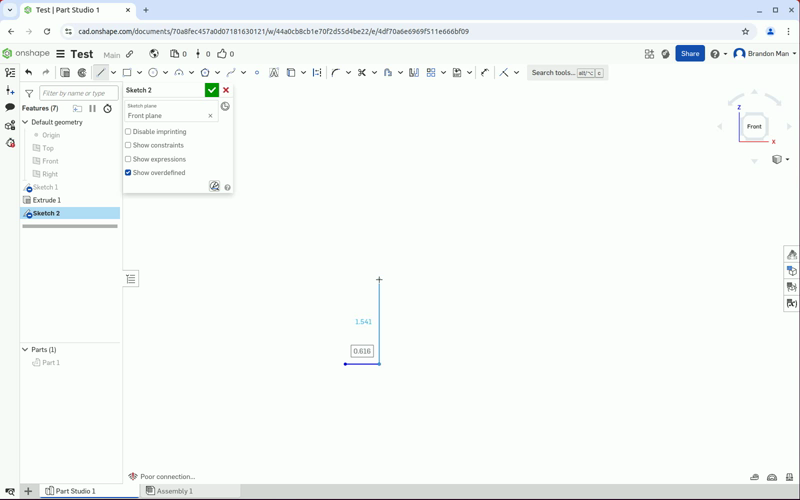
click(379, 279)
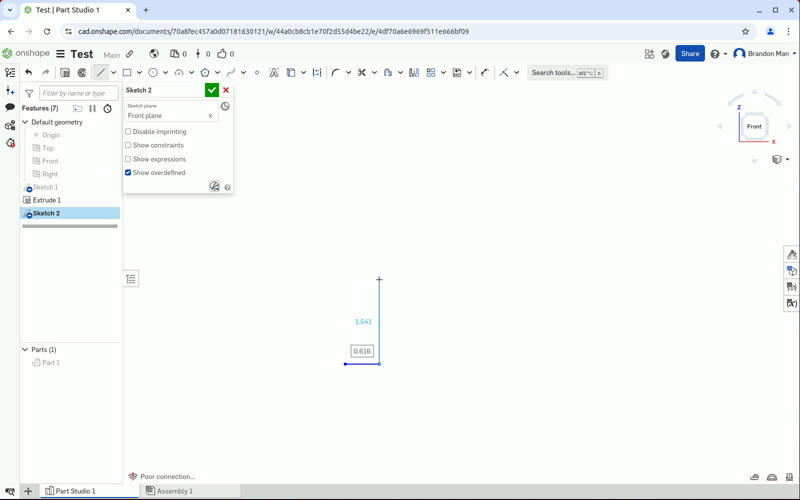
scroll(-6)
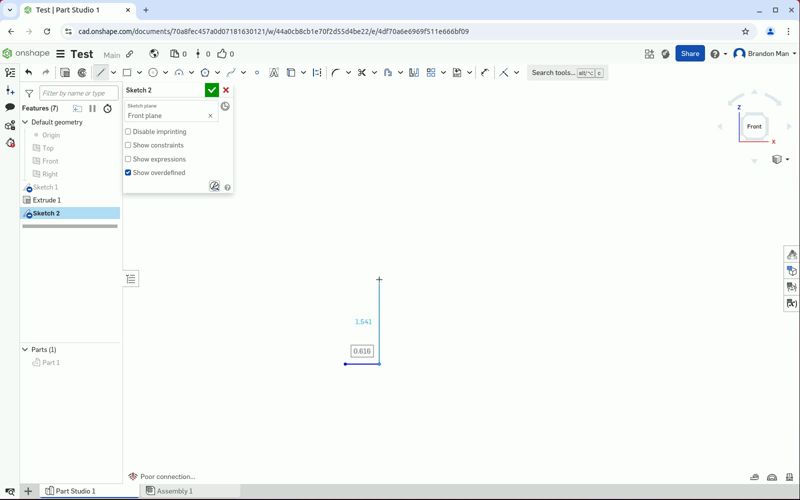
scroll(-6)
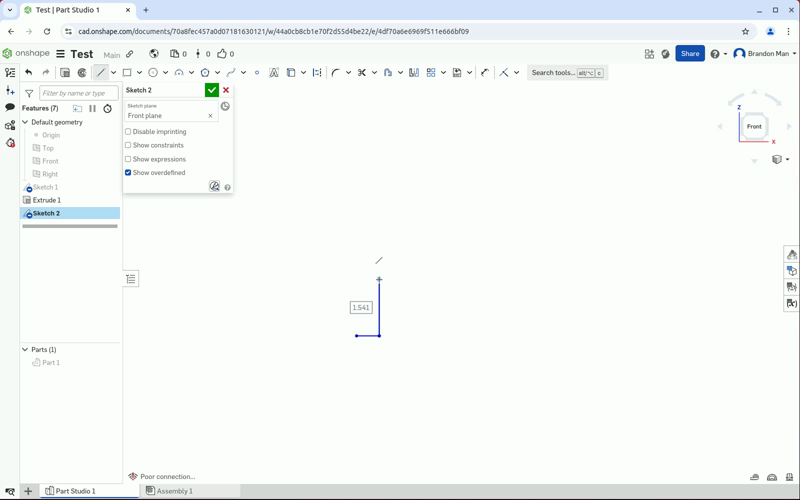
scroll(-6)
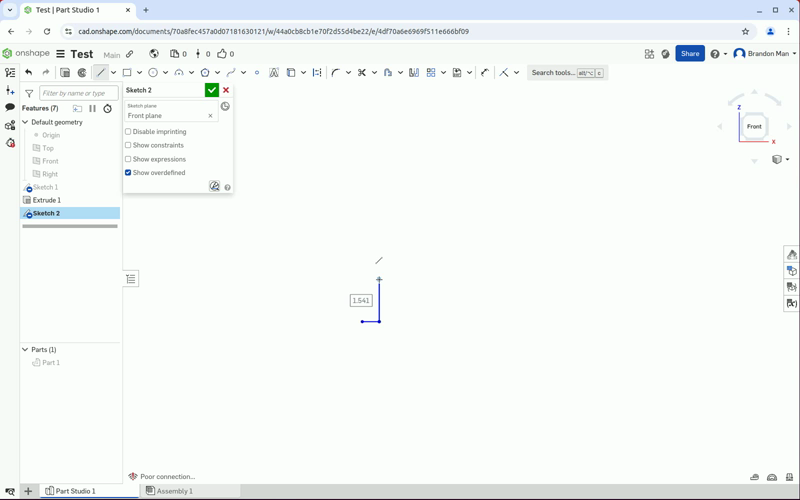
scroll(-6)
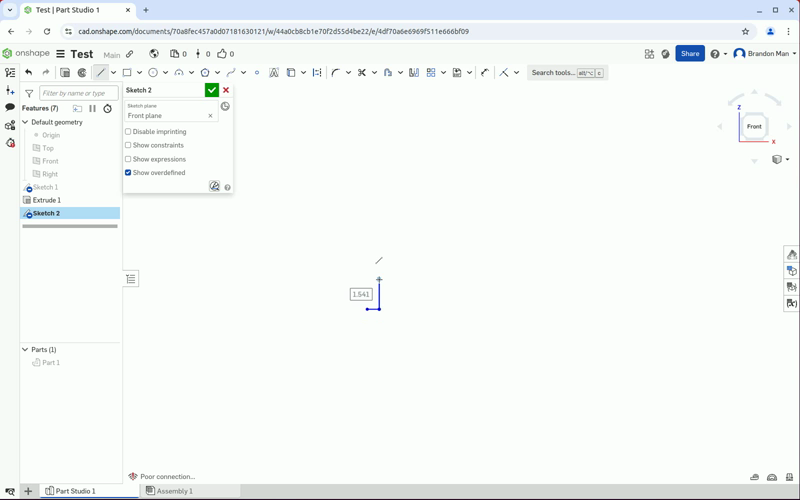
scroll(-6)
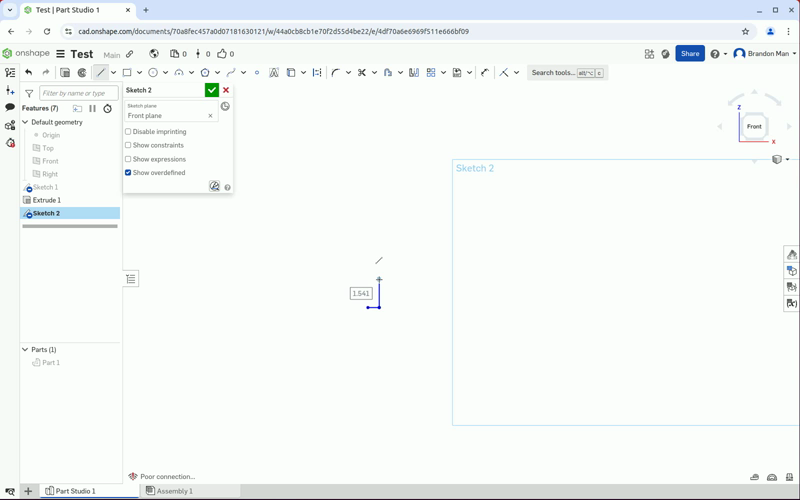
scroll(-6)
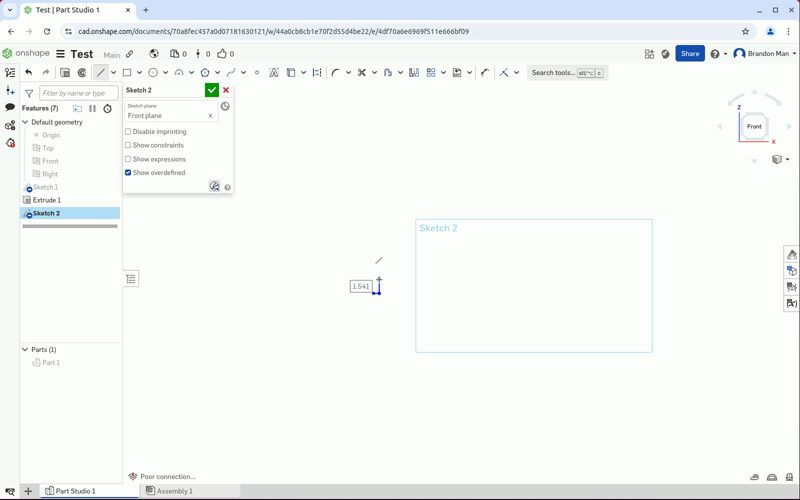
scroll(-6)
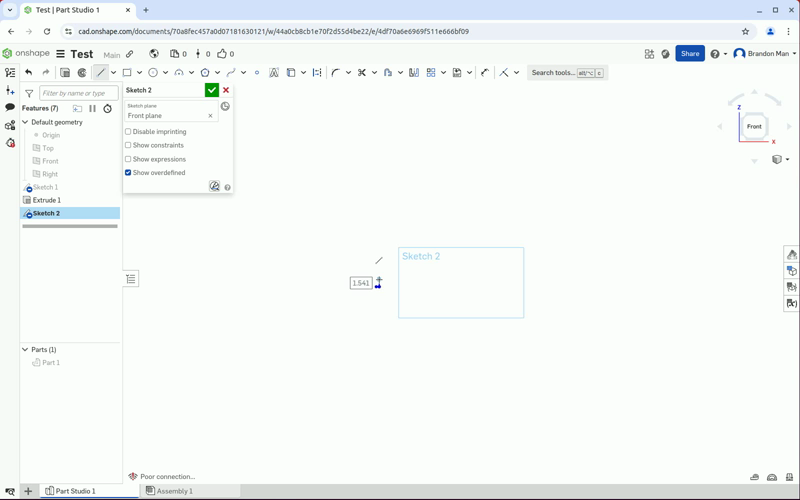
key_up(shift)
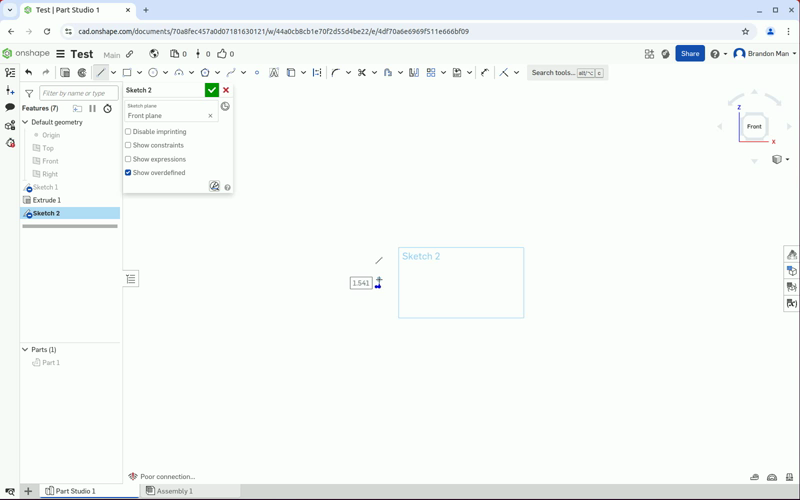
key_down(shift)
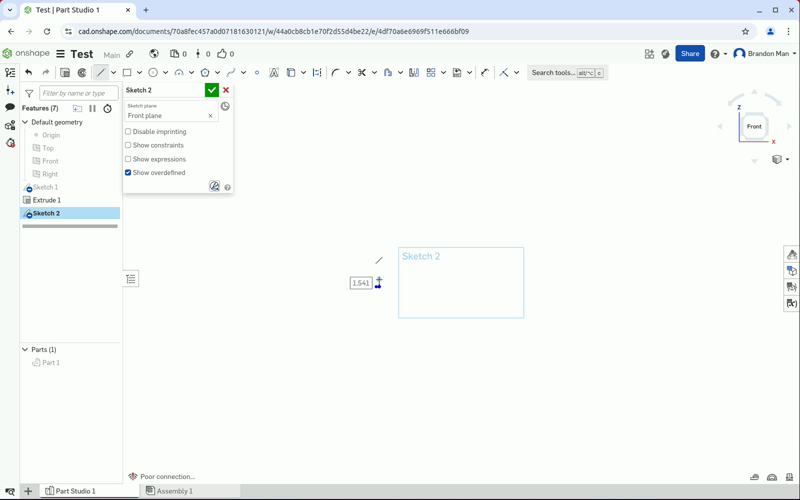
mouse_move(409, 279)
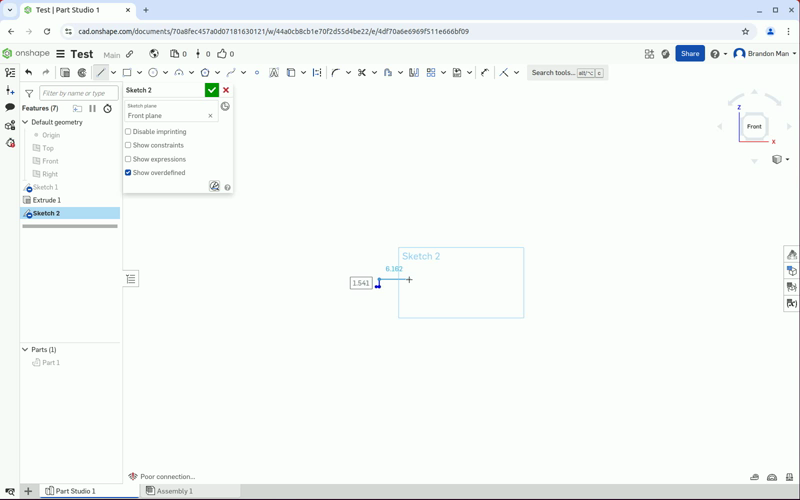
mouse_move(376, 279)
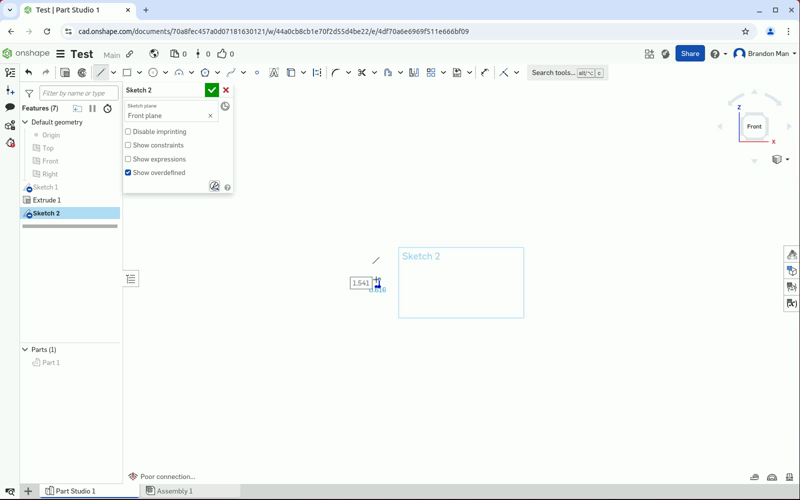
scroll(6)
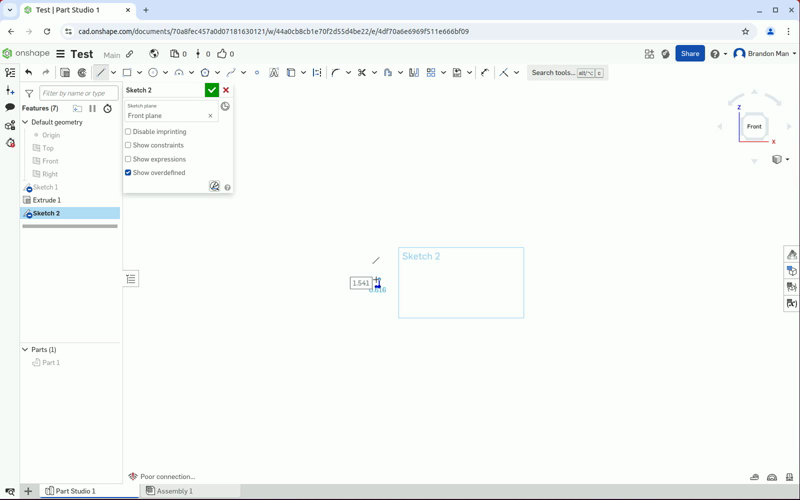
scroll(6)
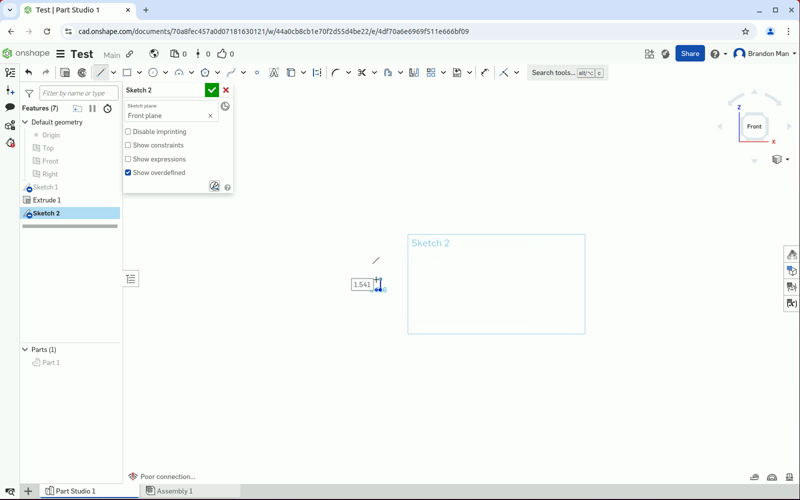
scroll(6)
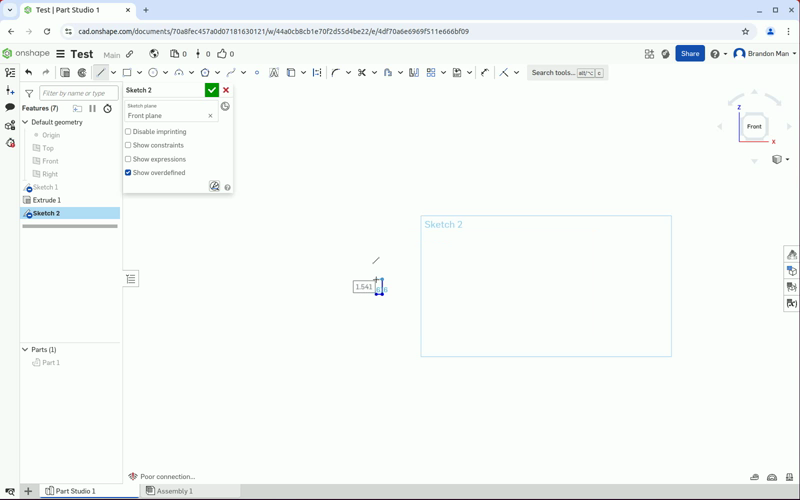
scroll(6)
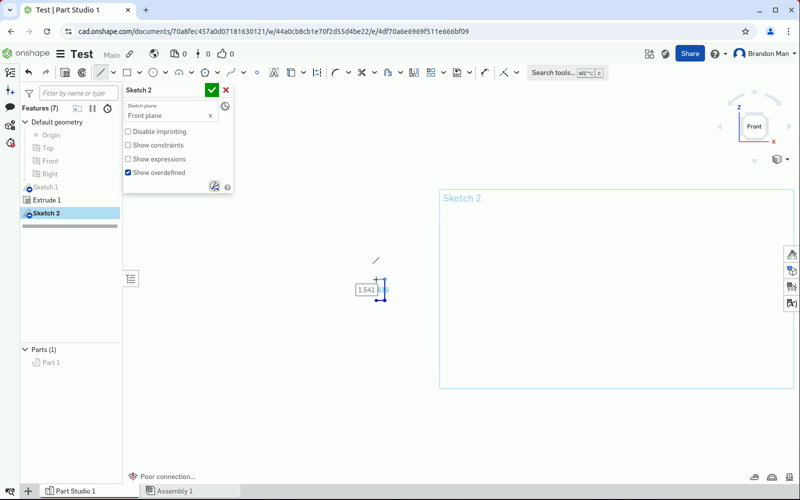
scroll(6)
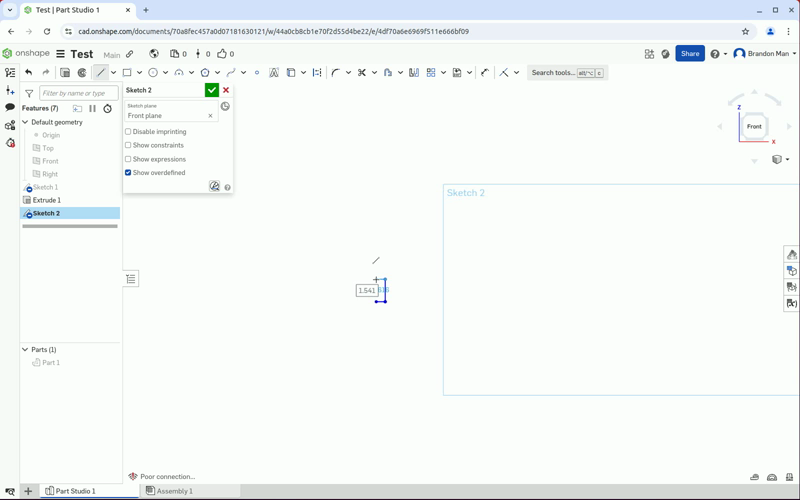
scroll(6)
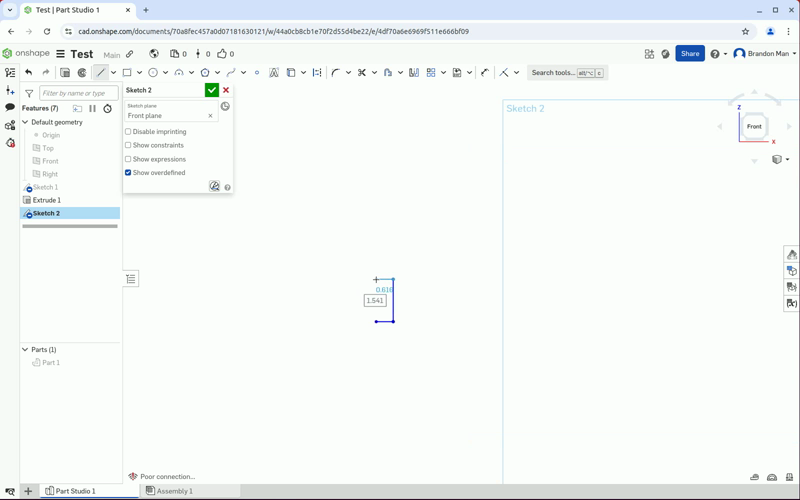
scroll(6)
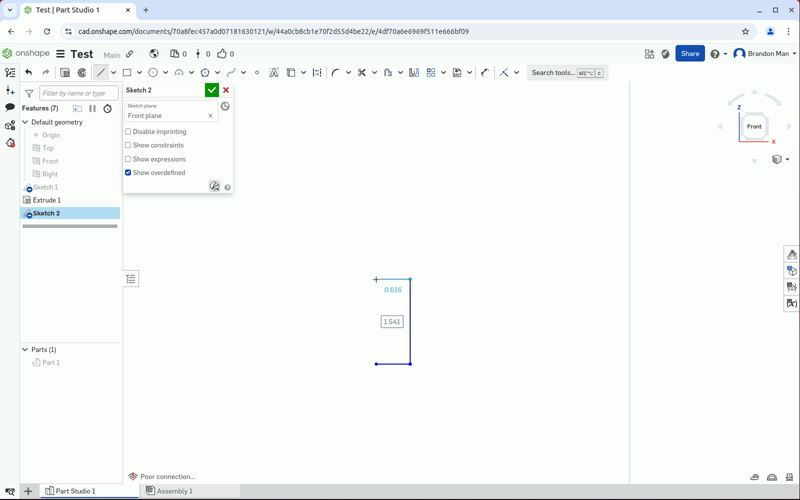
click(376, 279)
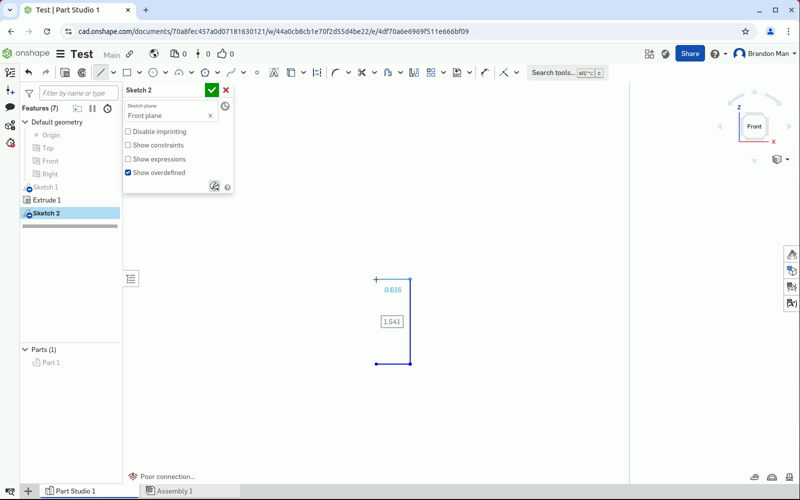
scroll(-6)
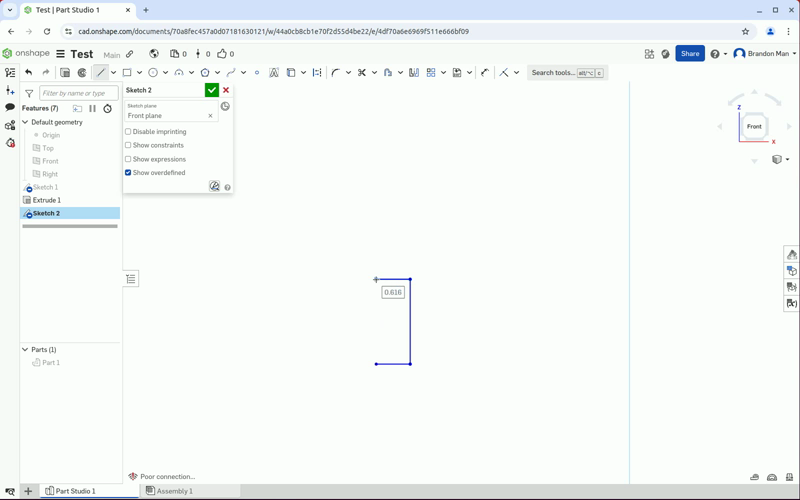
scroll(-6)
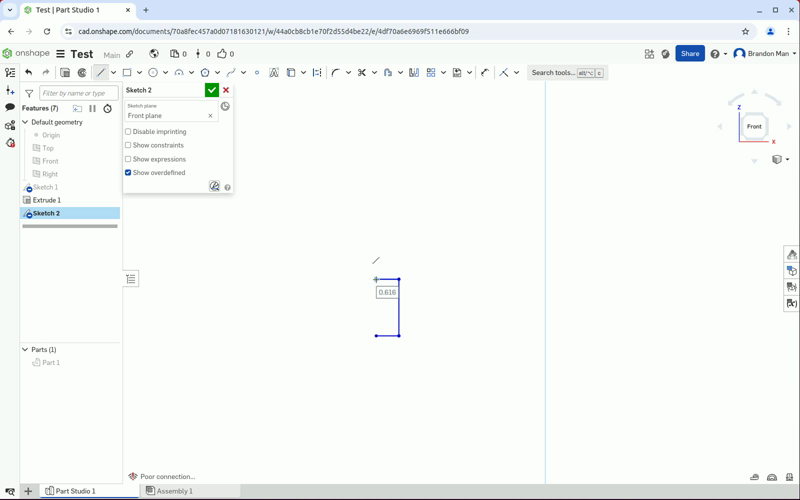
scroll(-6)
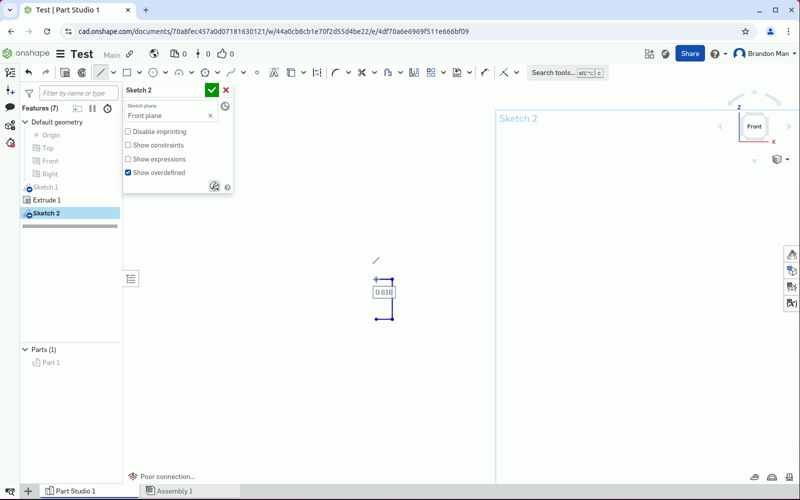
scroll(-6)
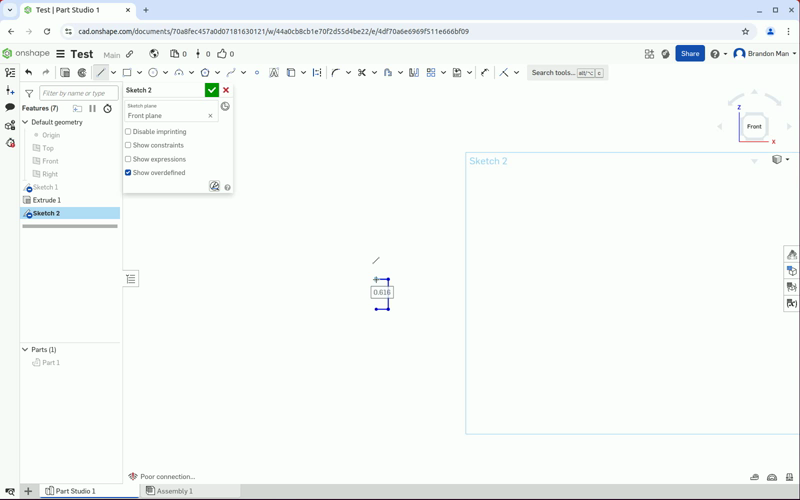
scroll(-6)
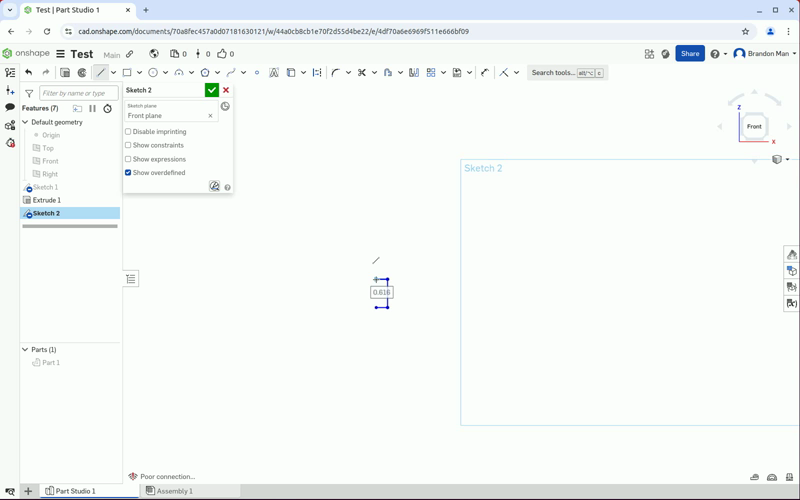
scroll(-6)
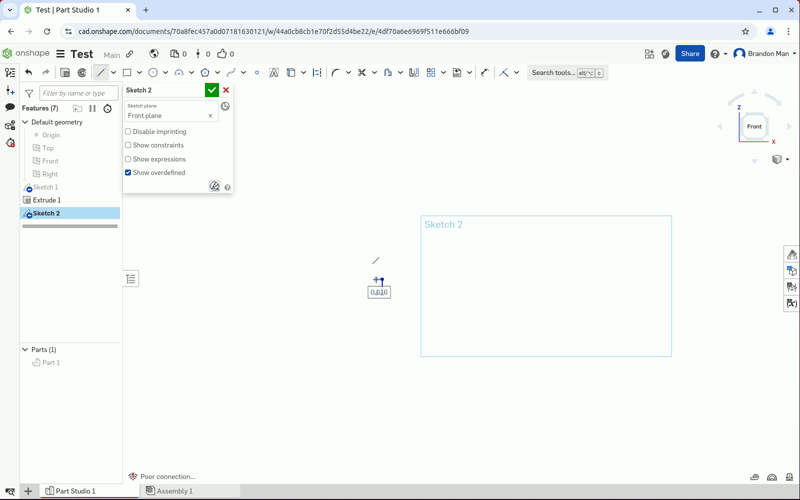
scroll(-6)
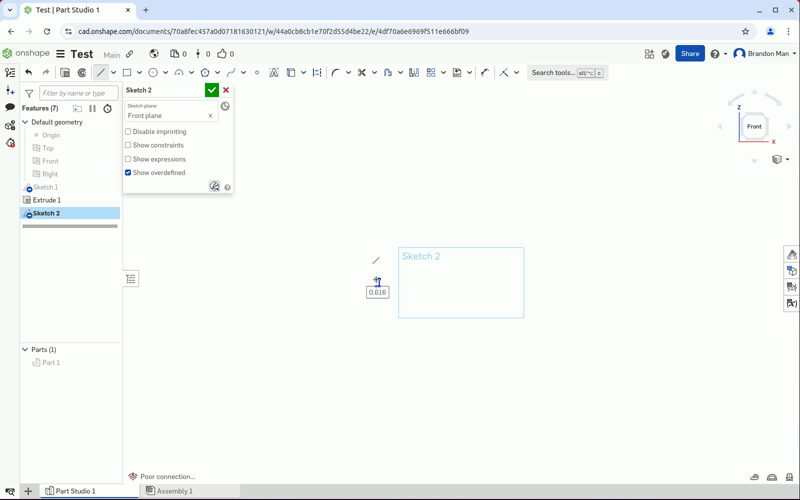
key_up(shift)
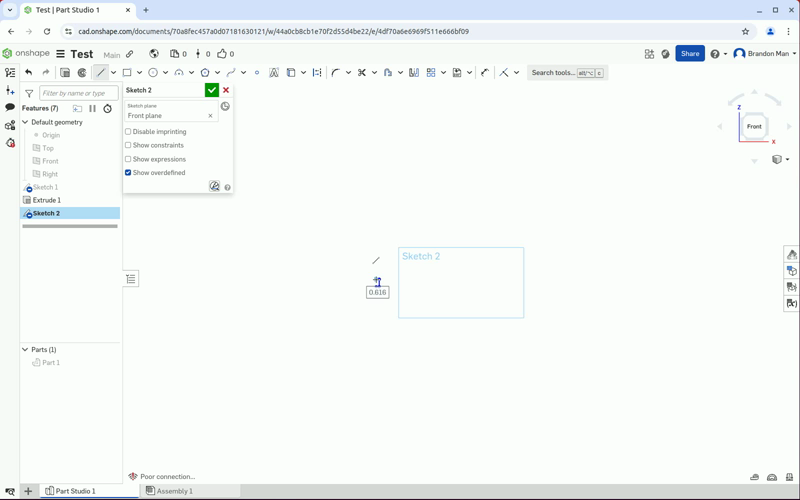
mouse_move(406, 279)
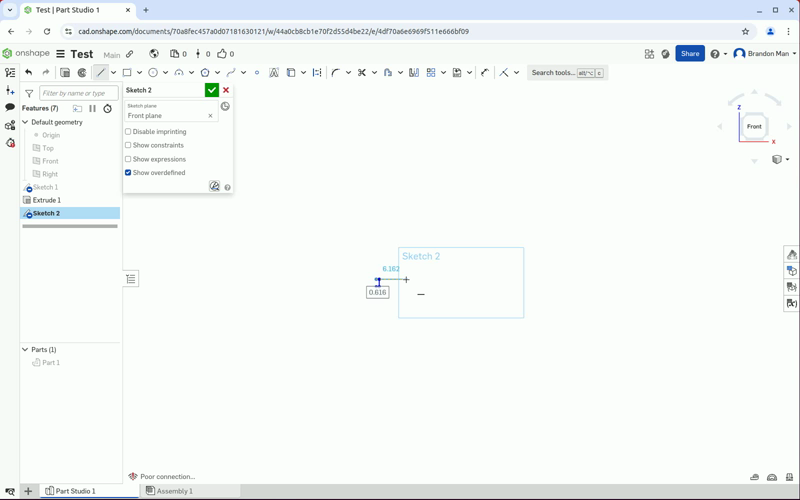
key_down(shift)
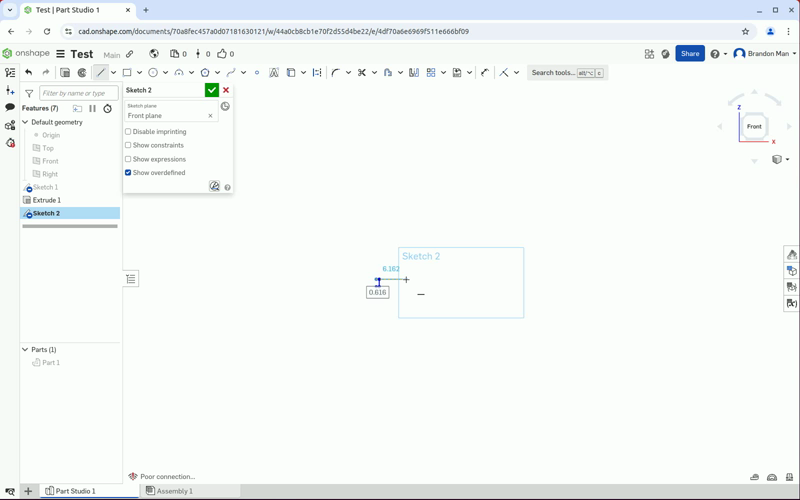
mouse_move(376, 286)
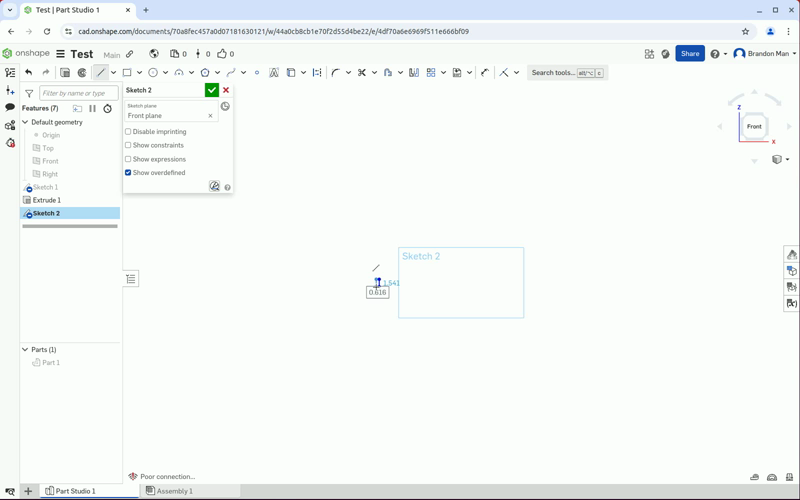
scroll(6)
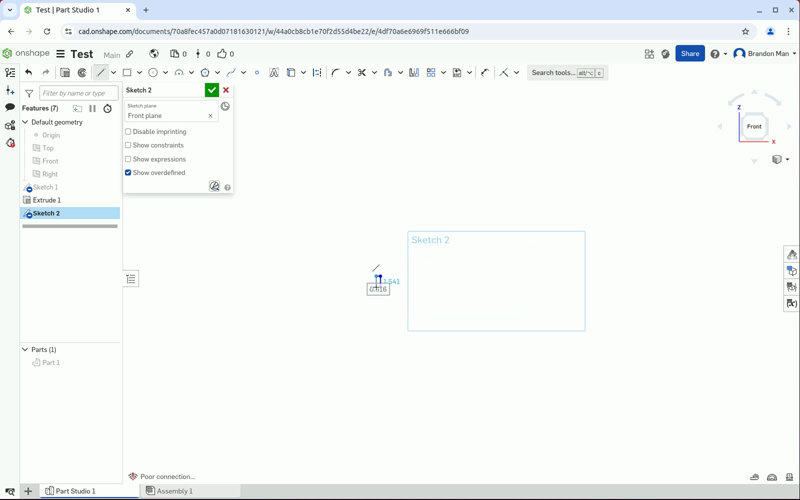
scroll(6)
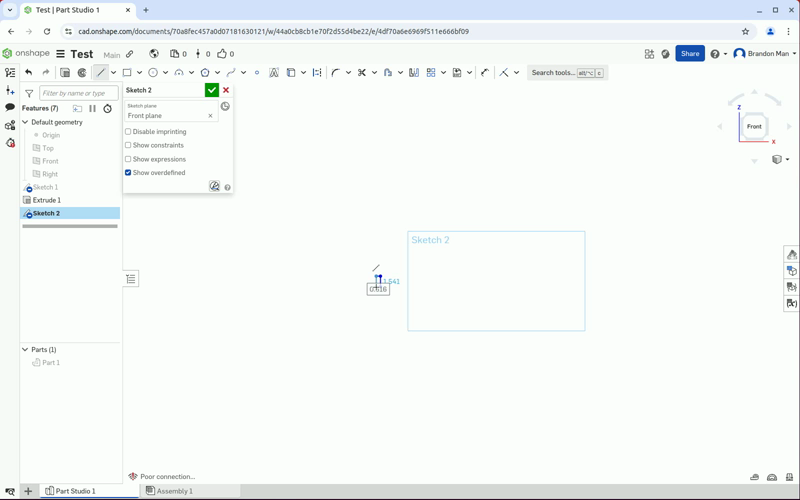
scroll(6)
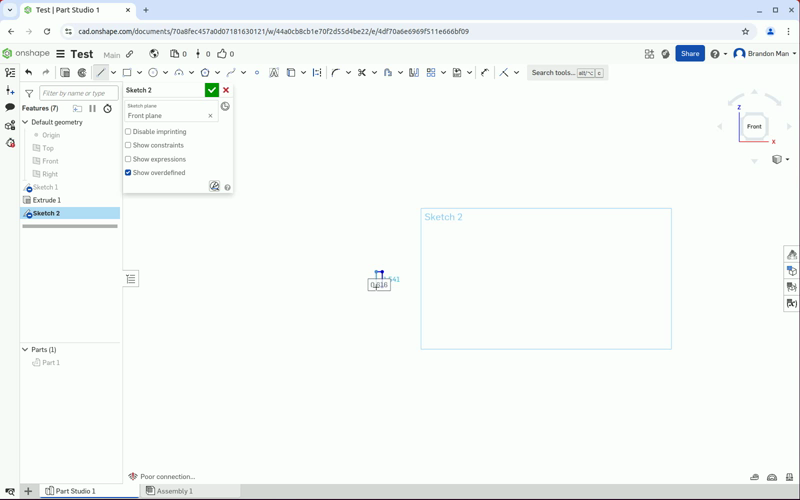
scroll(6)
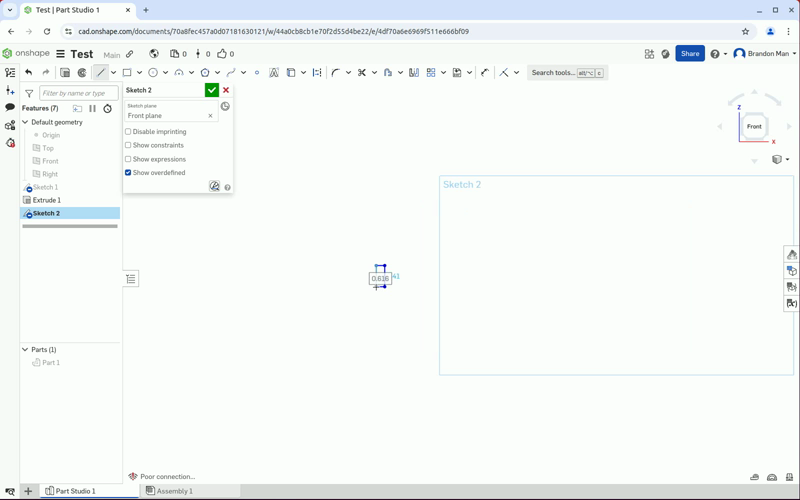
scroll(6)
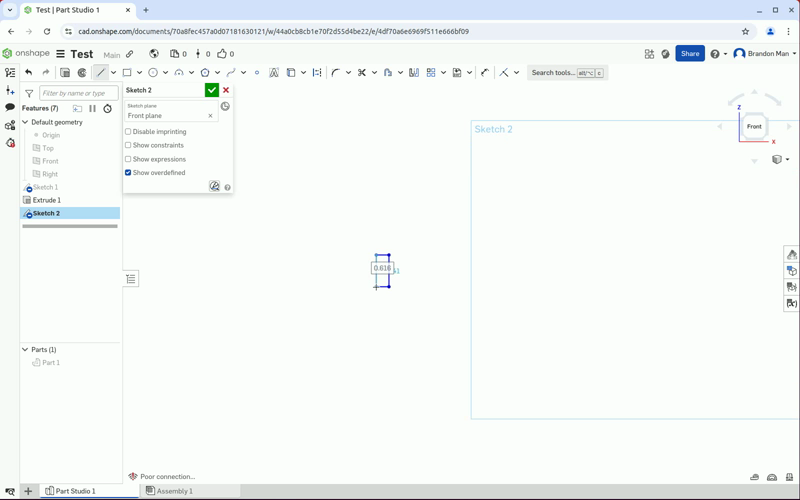
scroll(6)
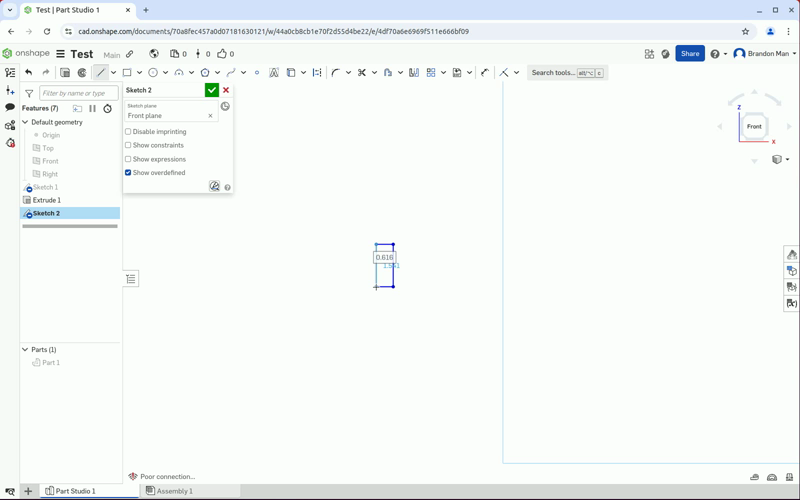
scroll(6)
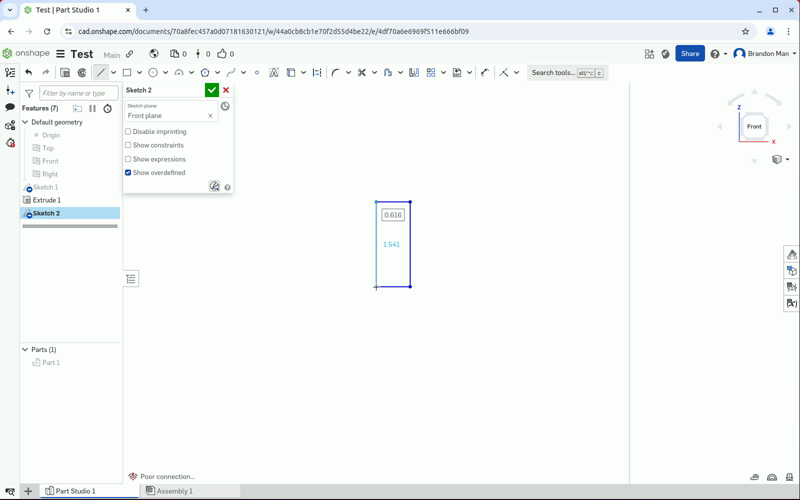
key_up(shift)
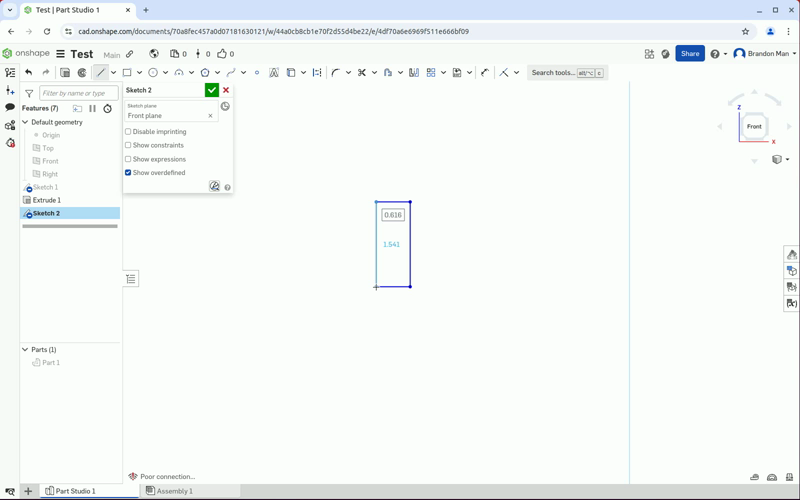
click(376, 286)
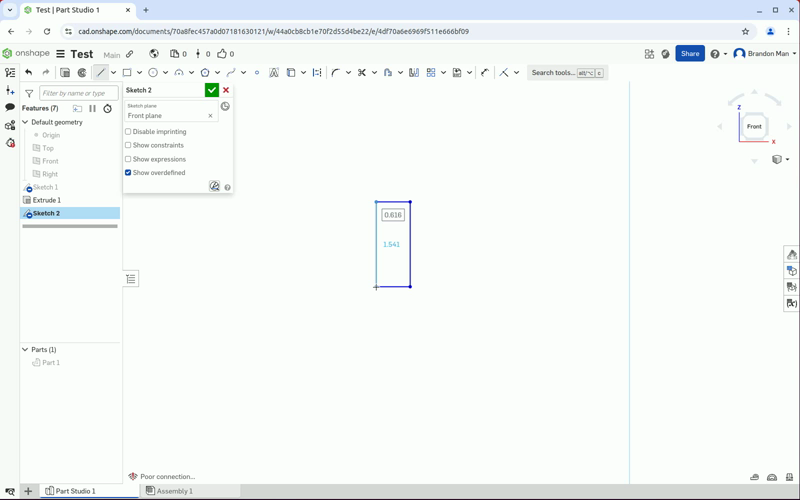
scroll(-6)
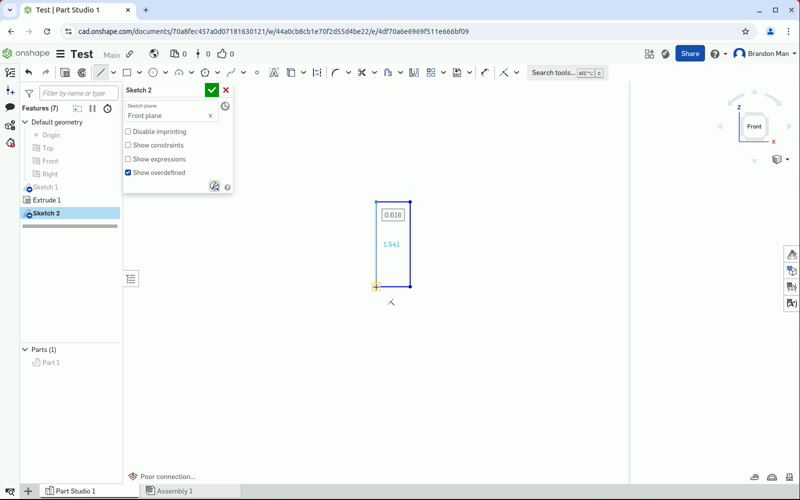
scroll(-6)
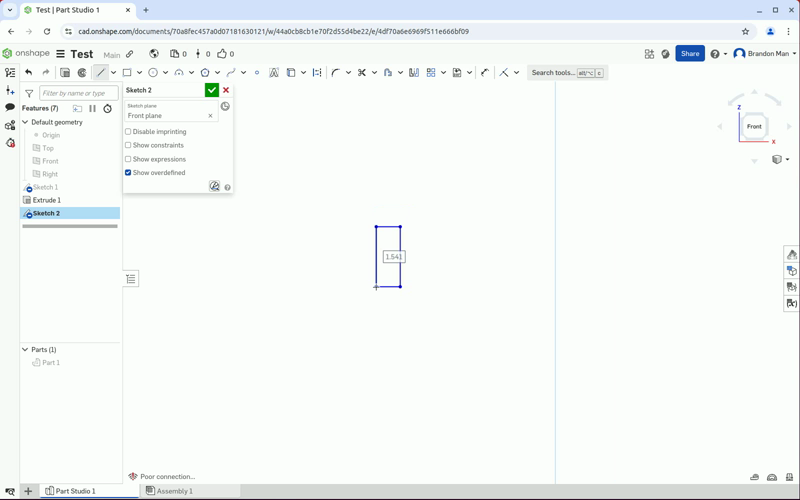
scroll(-6)
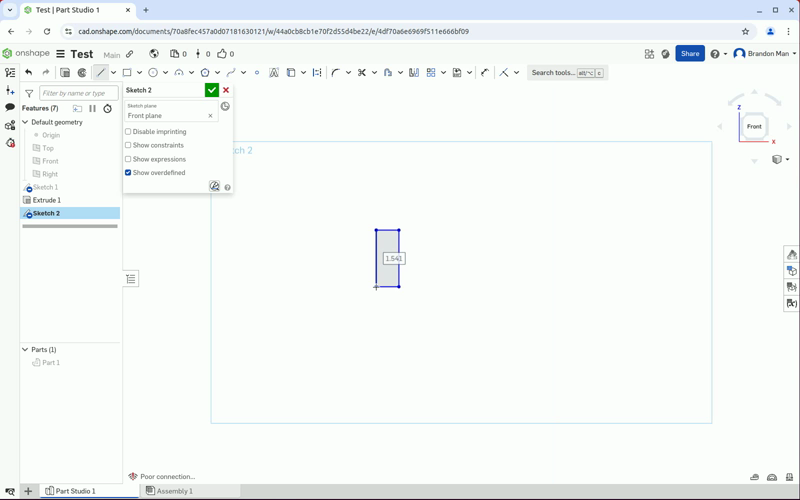
scroll(-6)
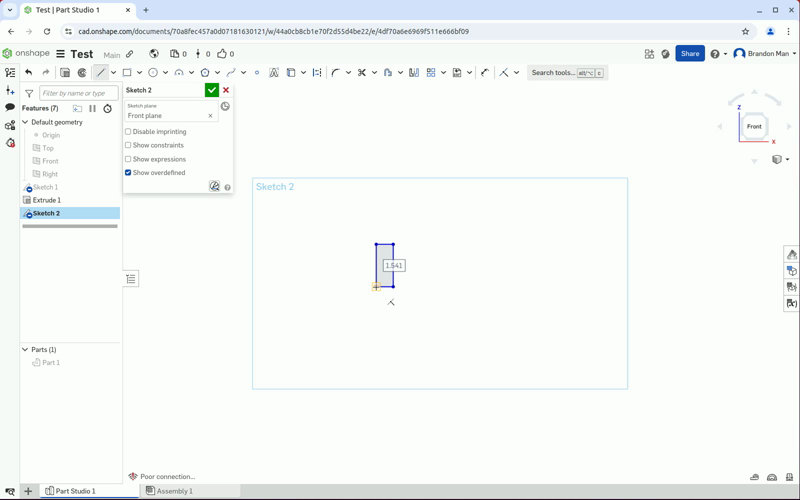
scroll(-6)
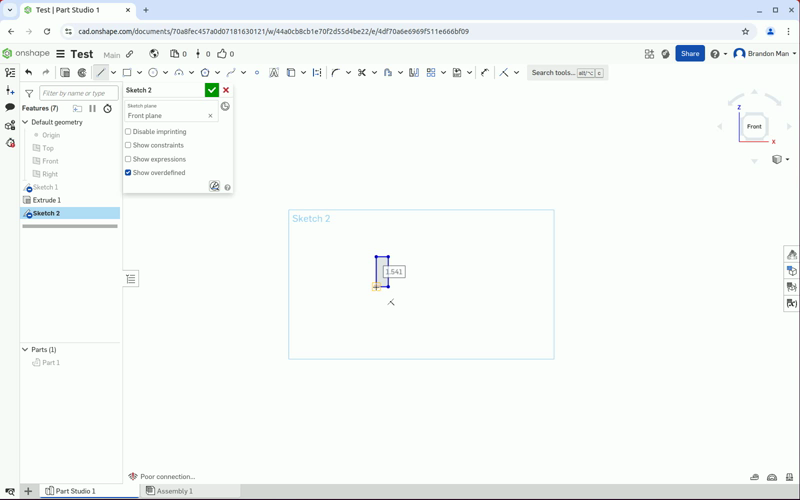
scroll(-6)
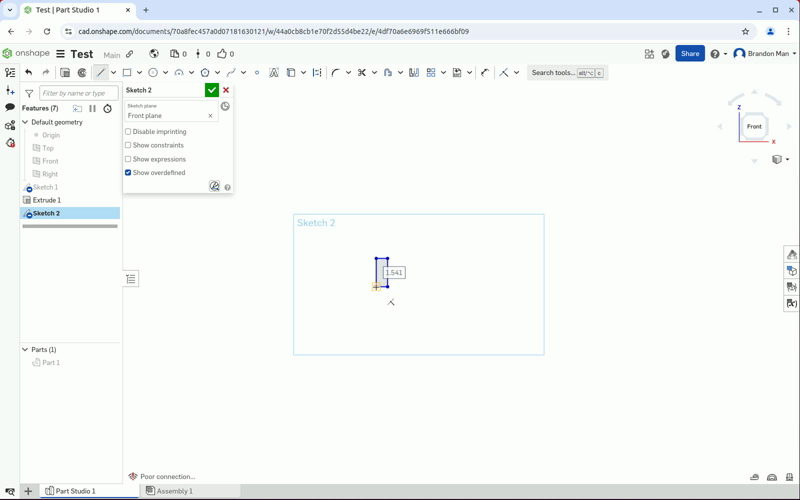
scroll(-6)
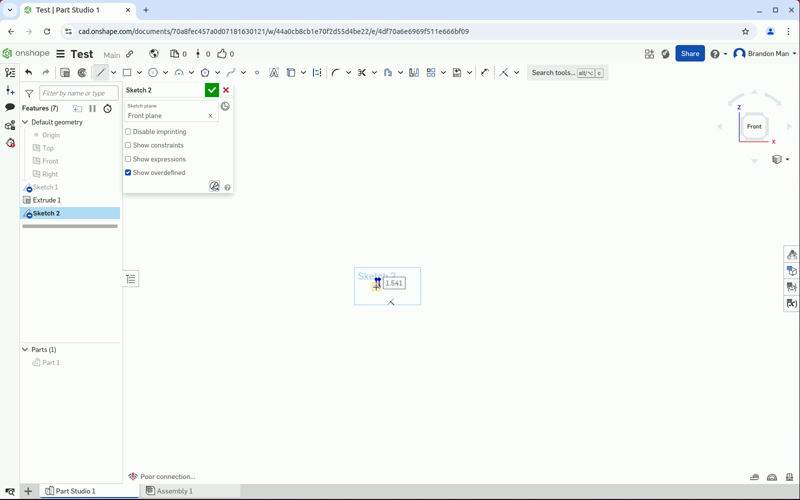
key(esc)
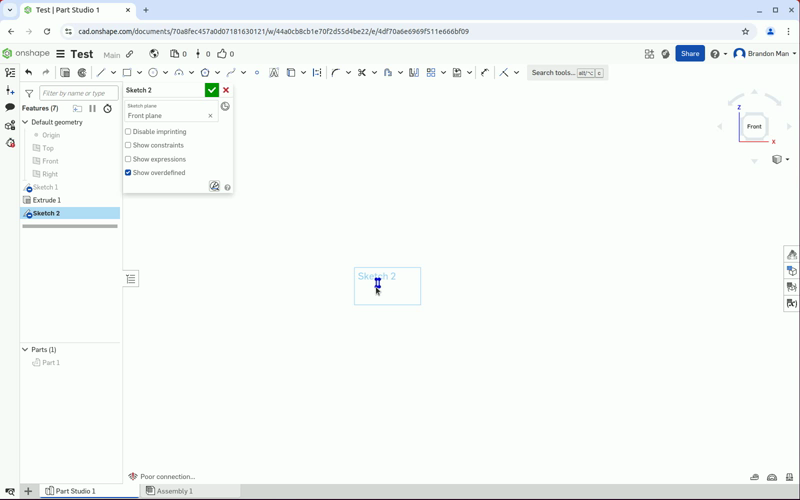
mouse_move(379, 280)
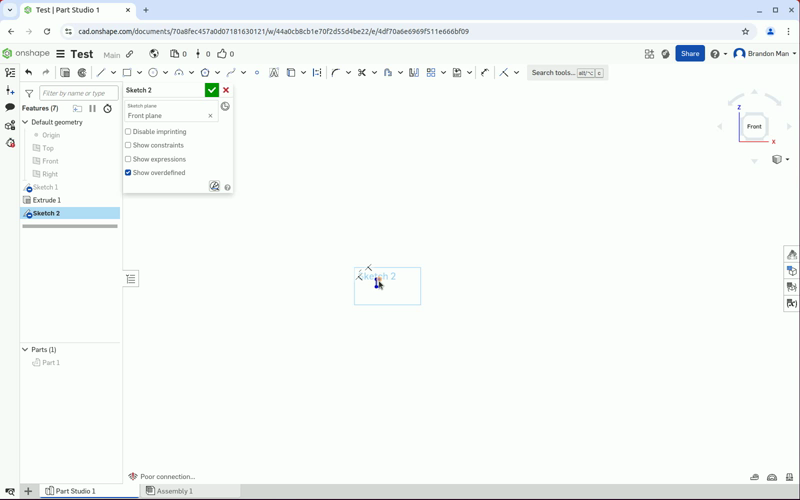
scroll(6)
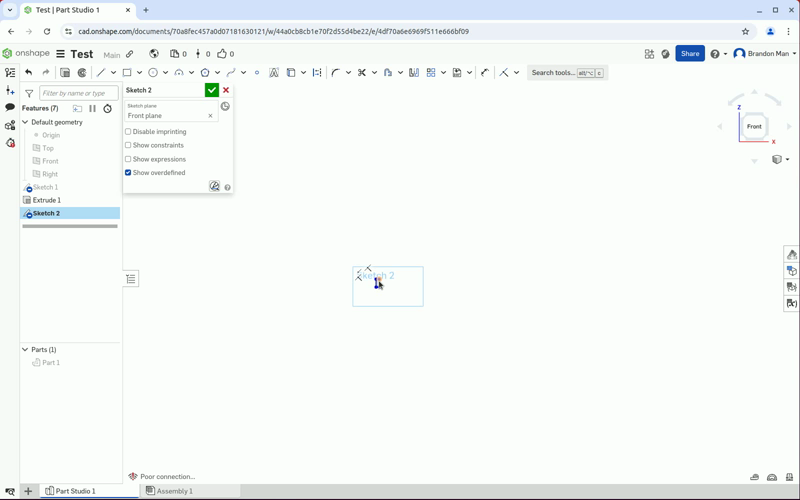
scroll(6)
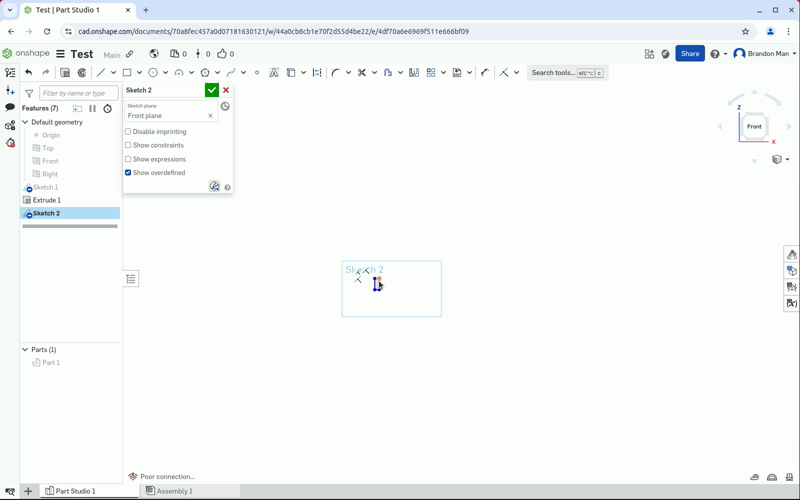
scroll(6)
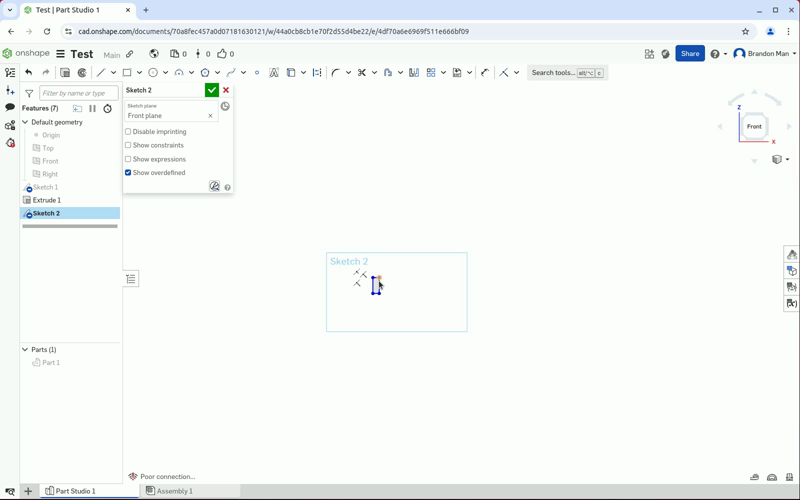
scroll(6)
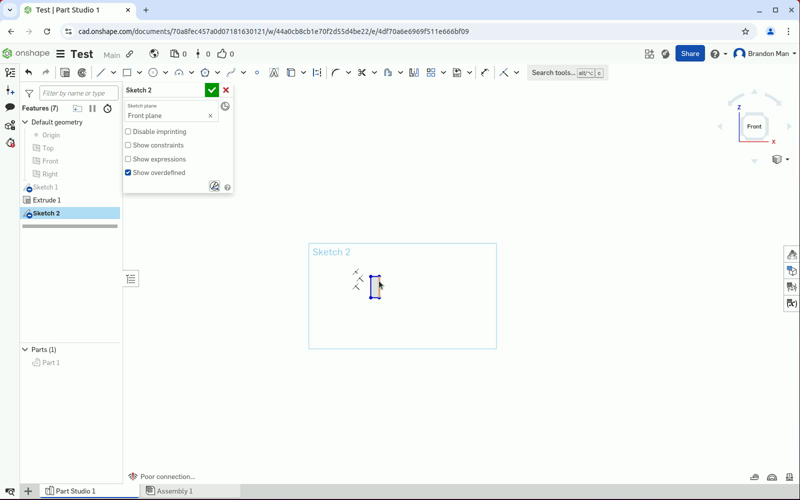
scroll(6)
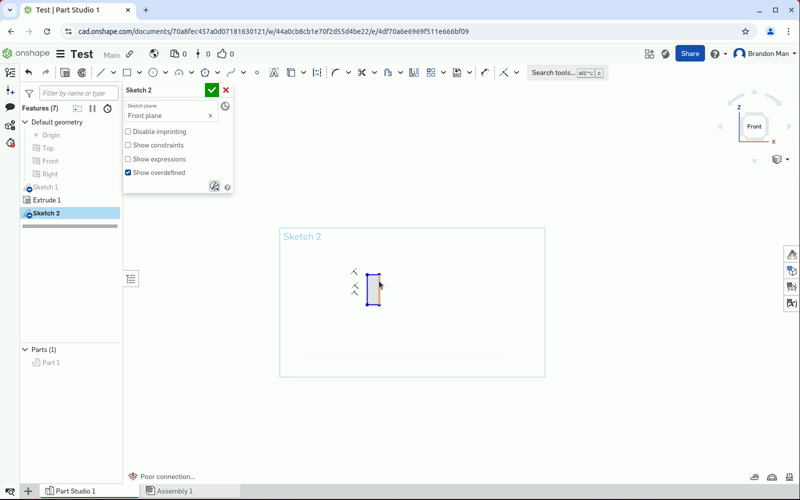
scroll(6)
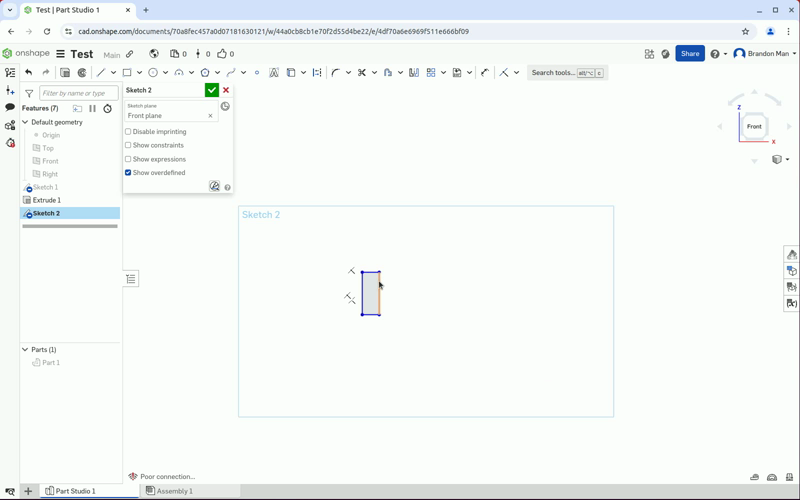
scroll(6)
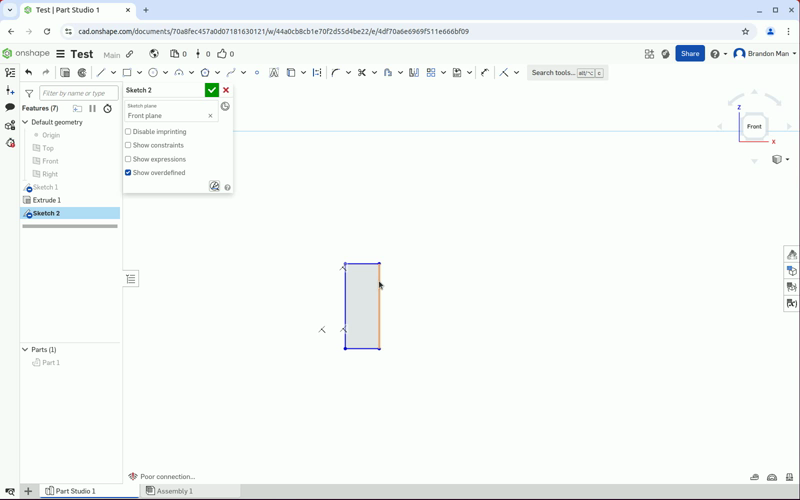
click(379, 280)
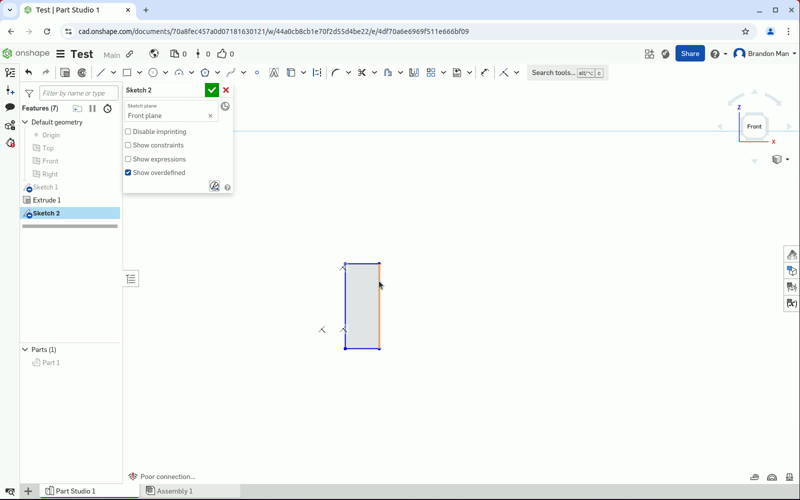
scroll(-6)
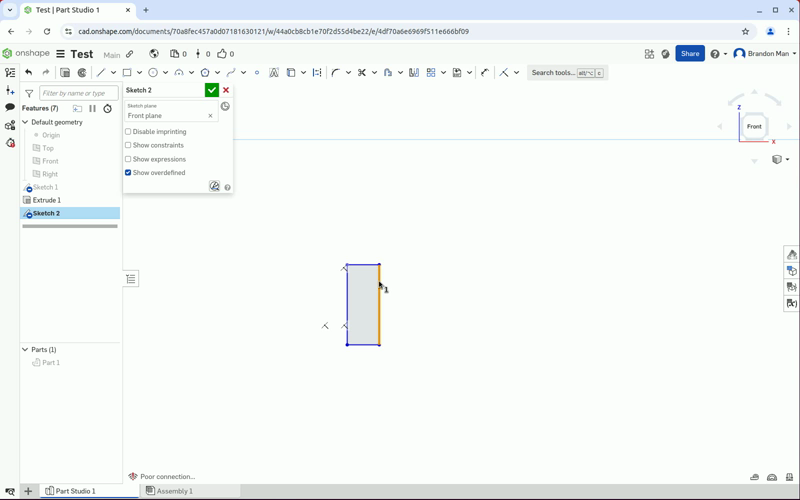
scroll(-6)
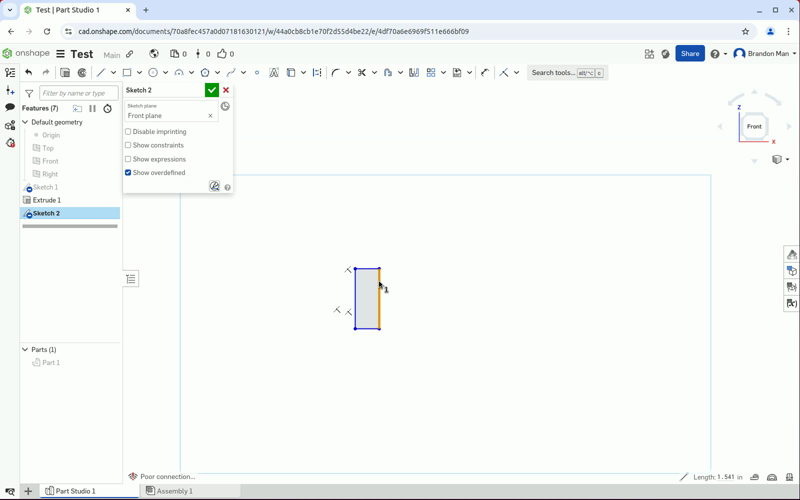
scroll(-6)
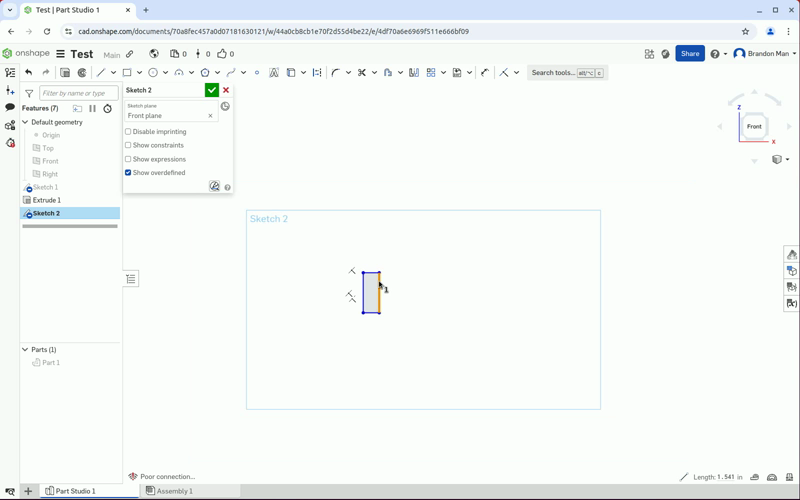
scroll(-6)
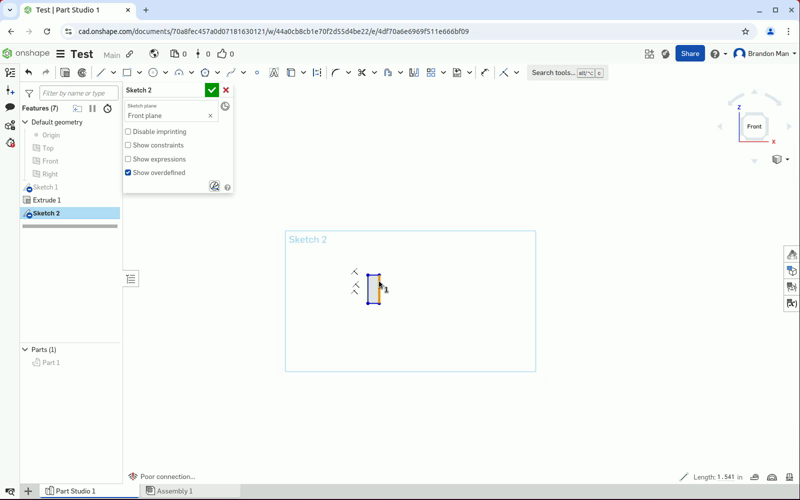
scroll(-6)
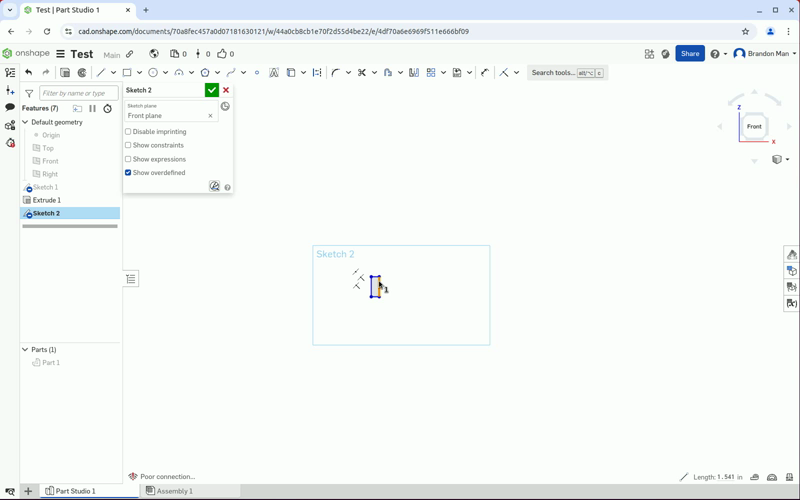
scroll(-6)
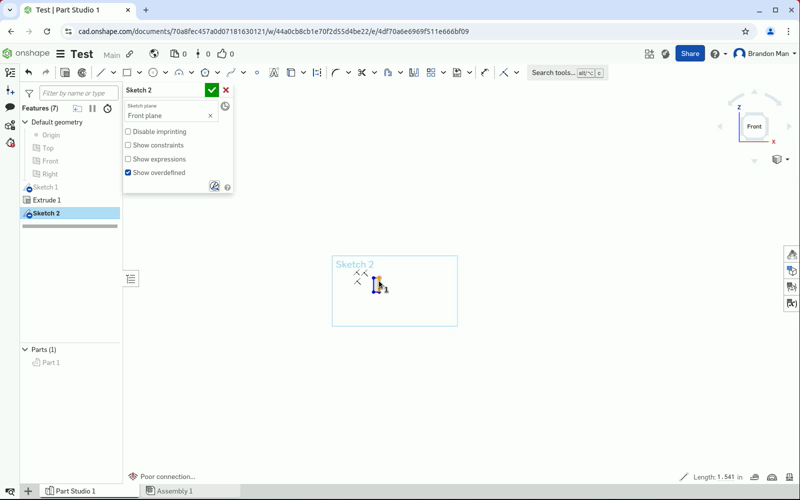
scroll(-6)
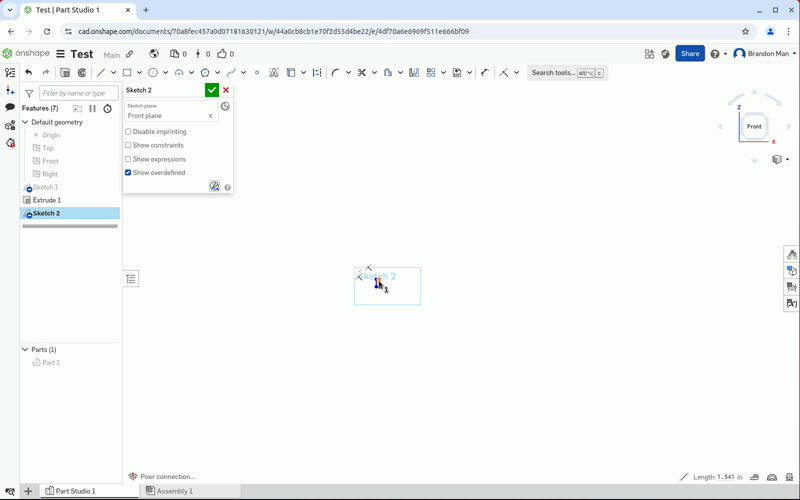
mouse_move(73, 352)
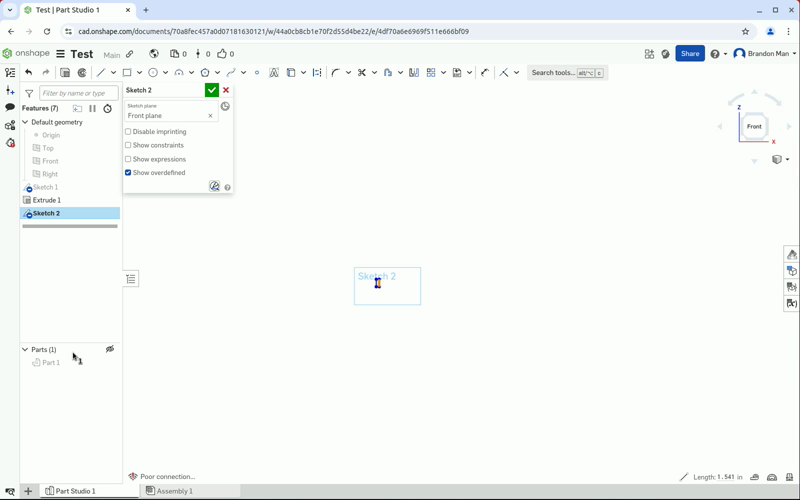
key(shift+y)
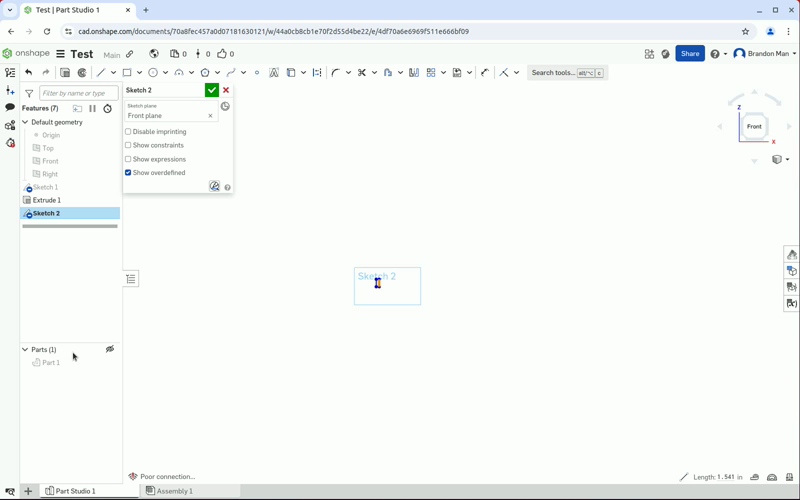
key(shift+e)
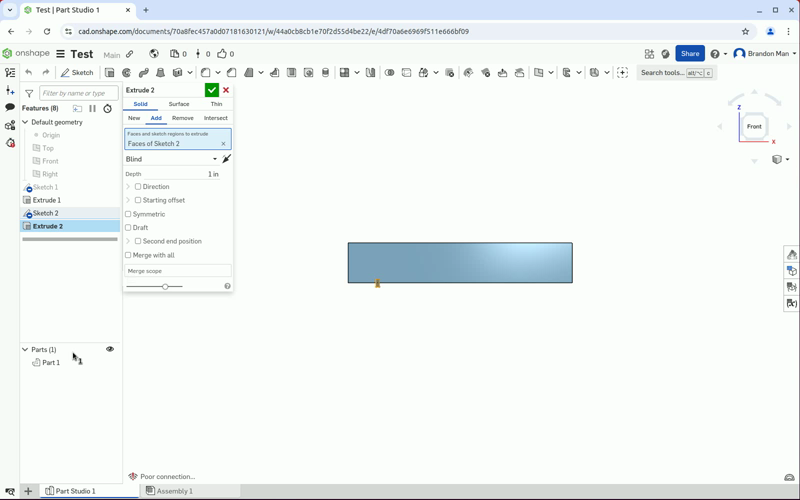
mouse_move(143, 106)
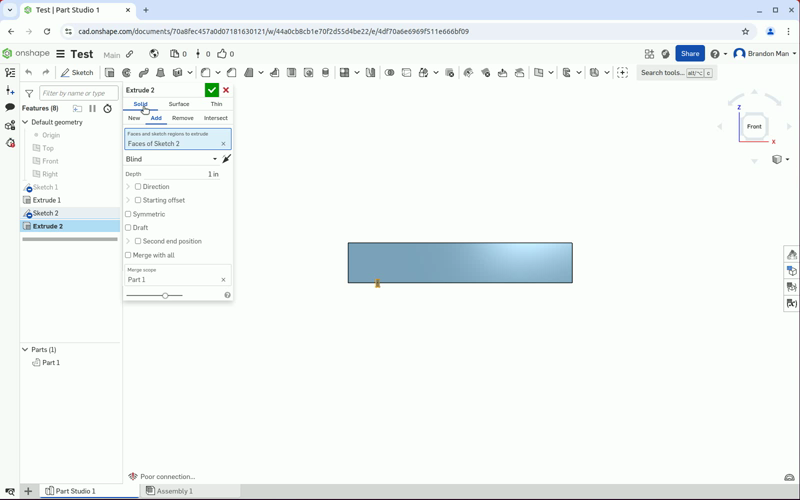
click(143, 106)
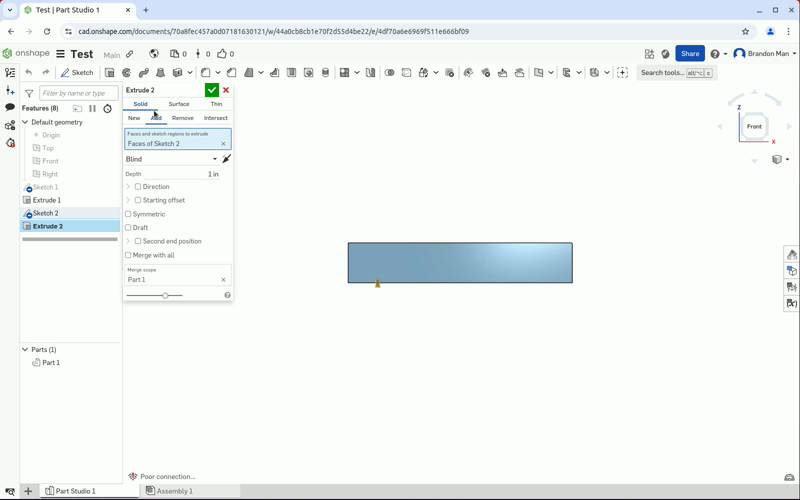
mouse_move(186, 120)
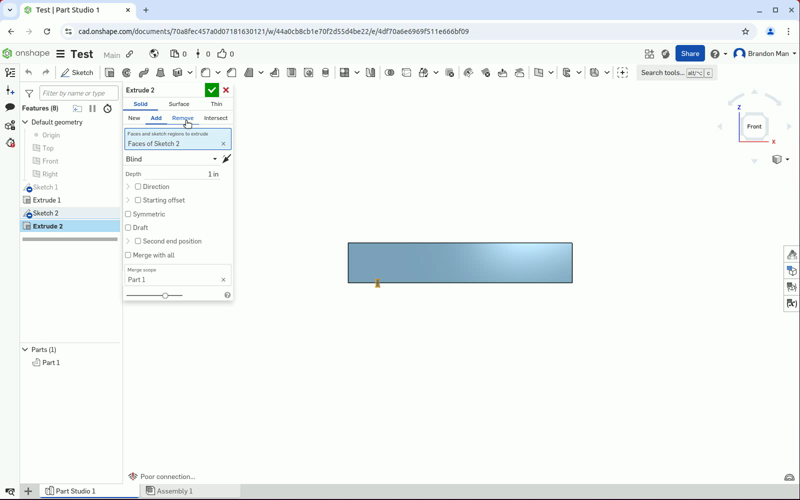
click(186, 120)
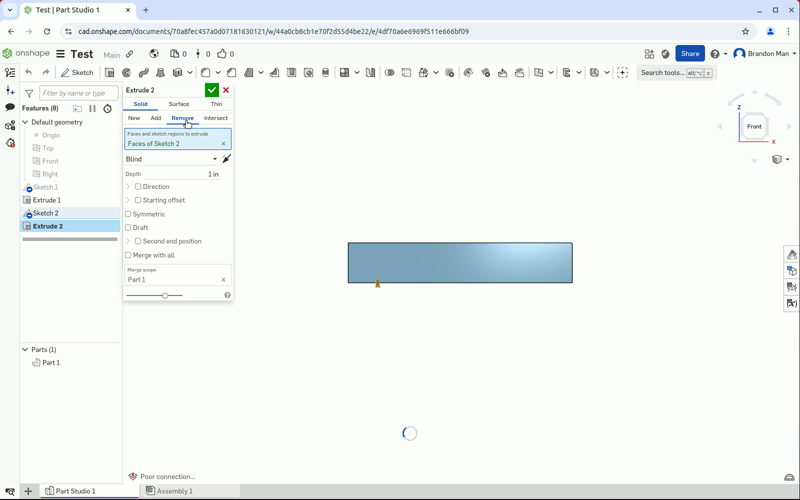
key(tab, 4)
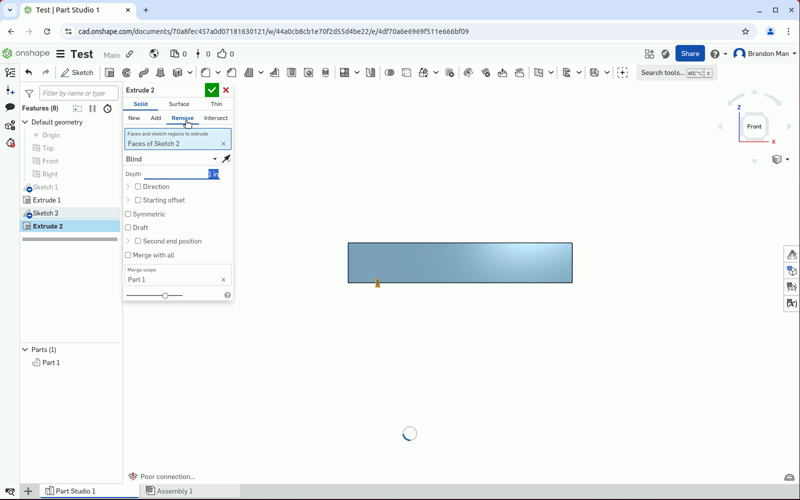
text(-37.07)
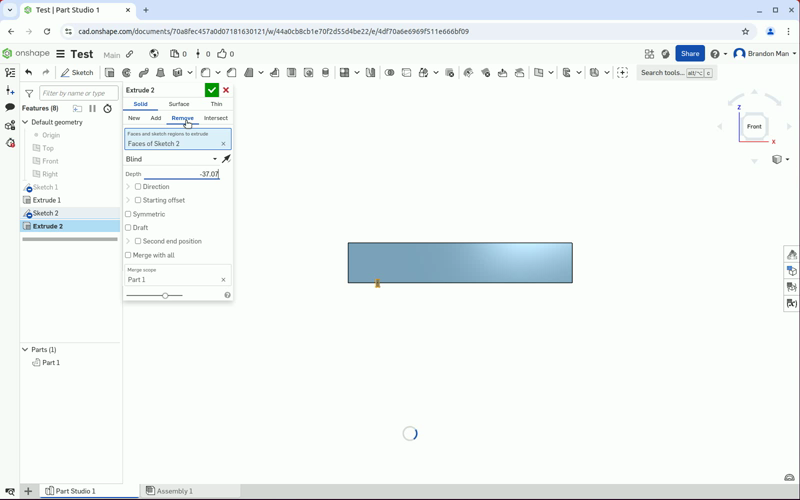
key(tab, 3)
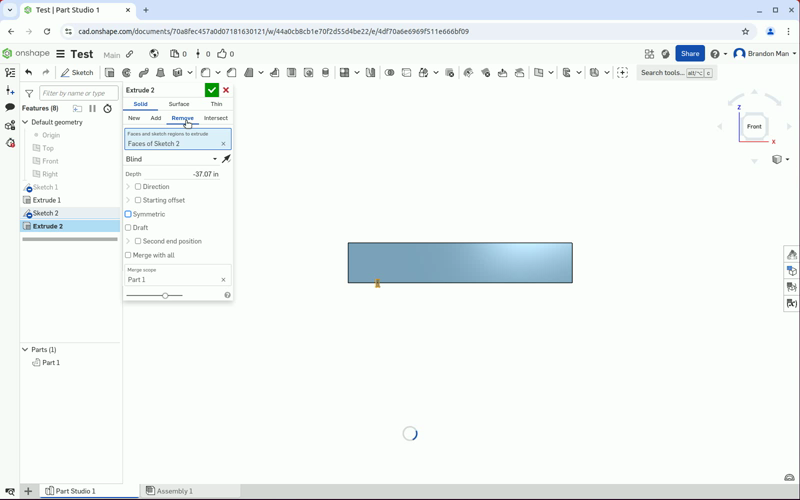
key(space)
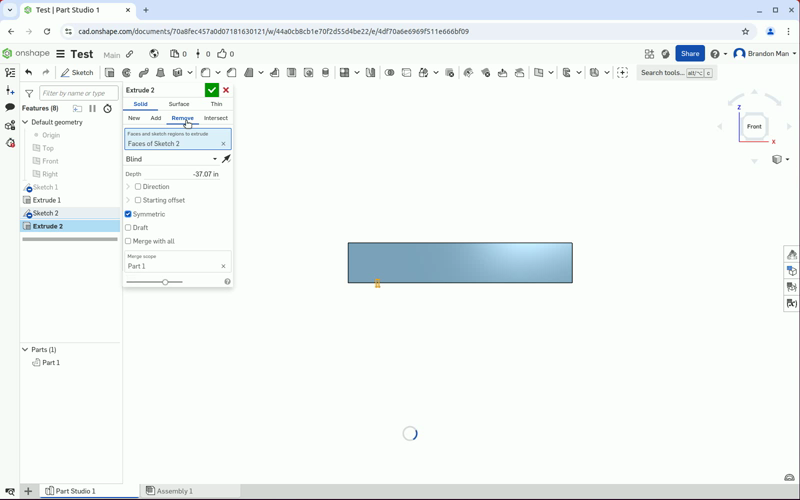
key(tab, 2)
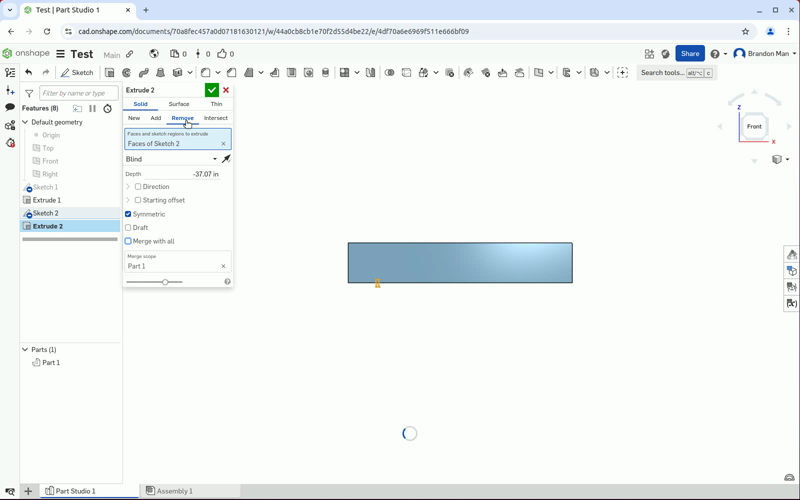
key(space)
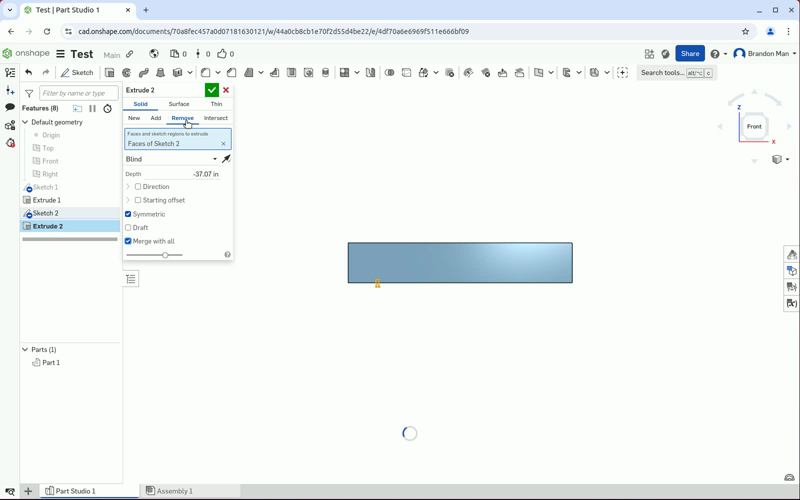
key(enter)
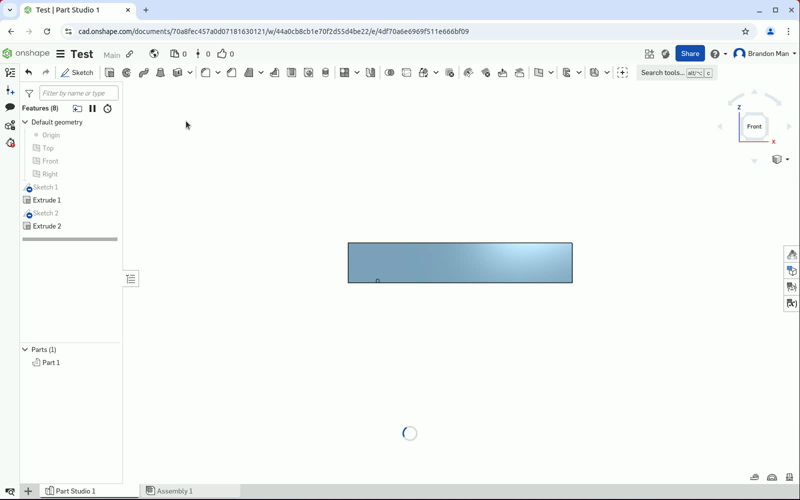
key(shift+h)
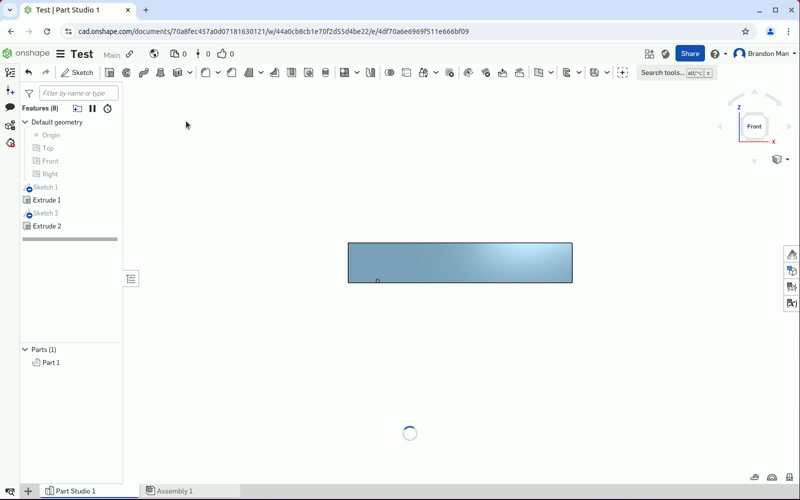
key(shift+h)
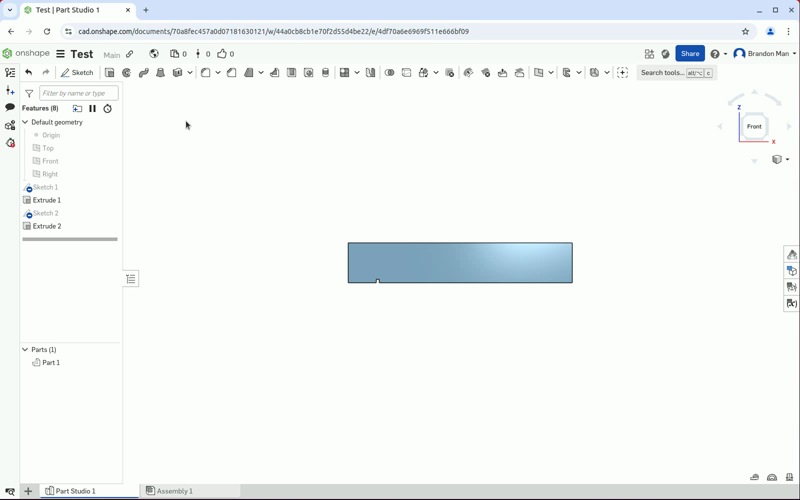
mouse_move(73, 189)
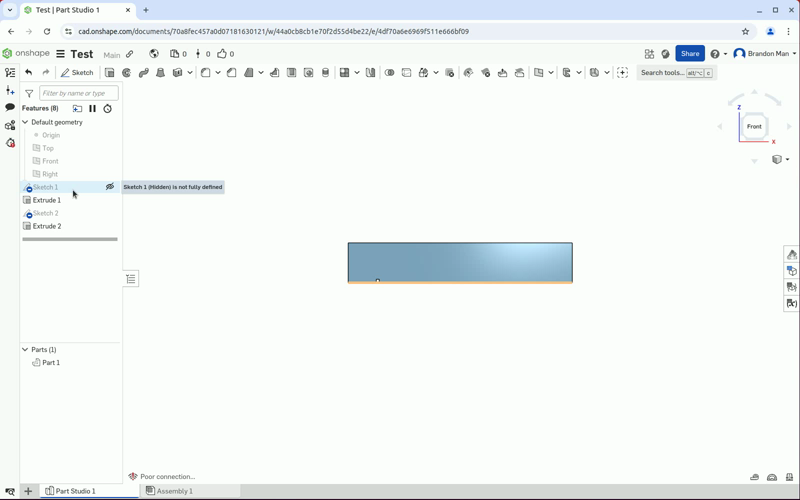
click(73, 189)
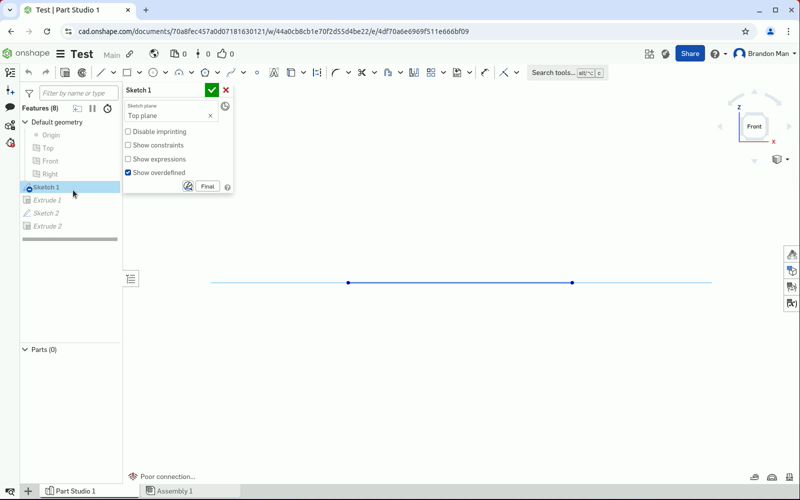
mouse_move(229, 92)
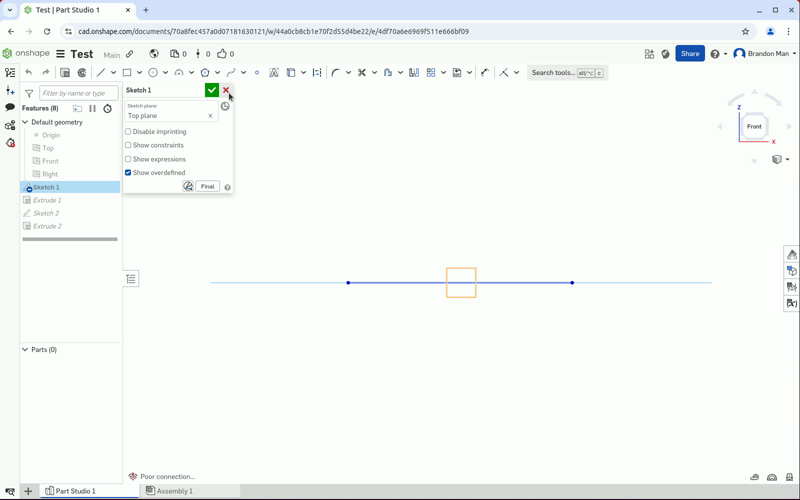
click(229, 92)
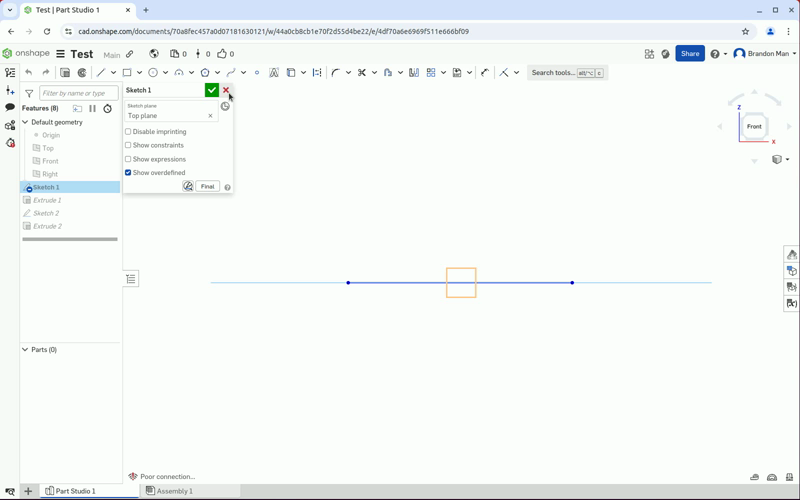
key(shift+s)
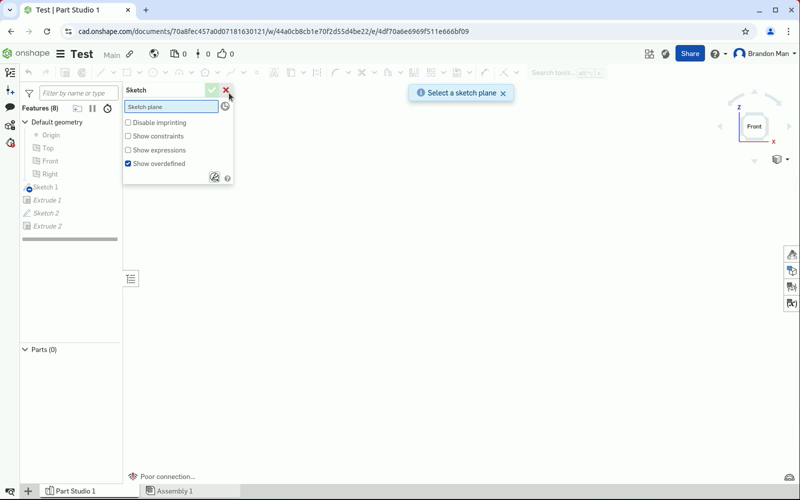
mouse_move(73, 163)
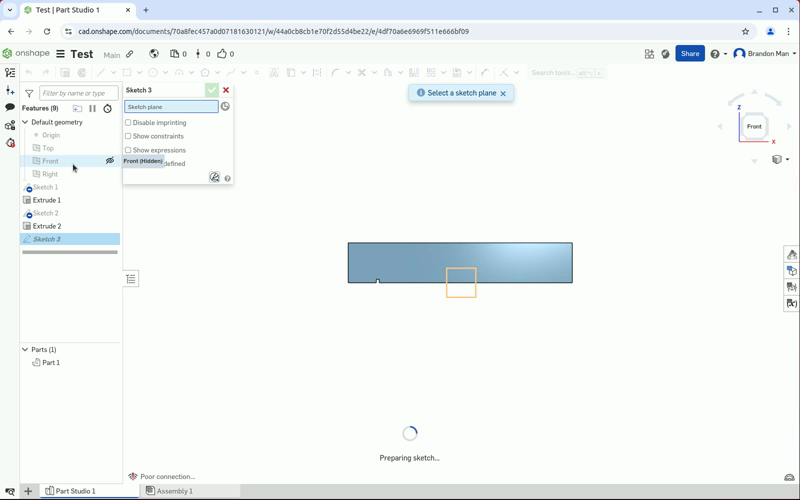
click(73, 163)
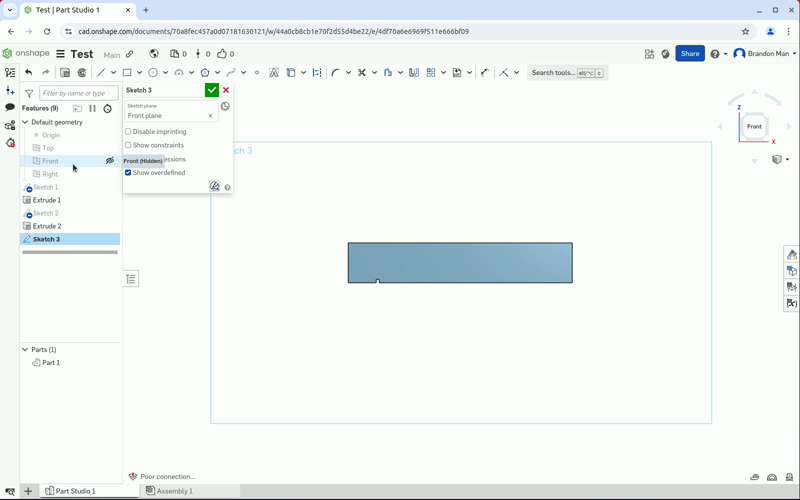
mouse_move(73, 352)
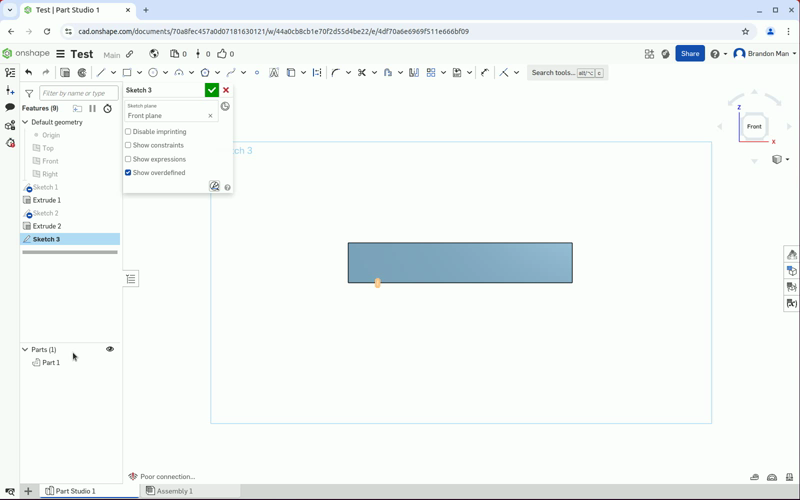
key(y)
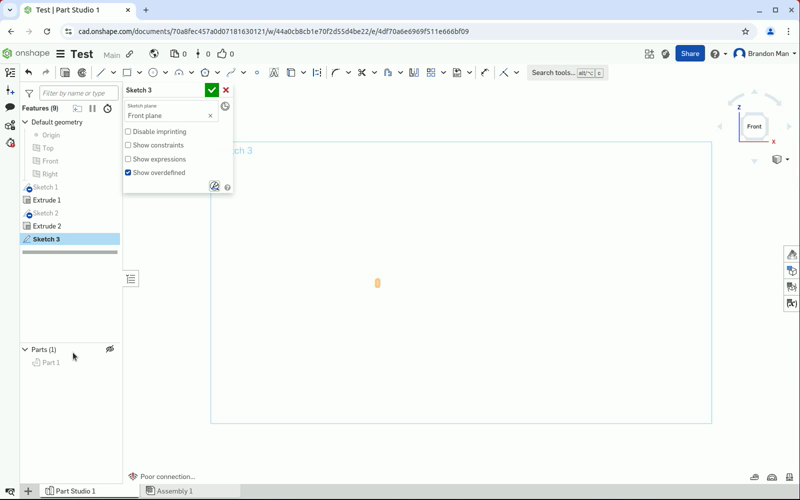
key(l)
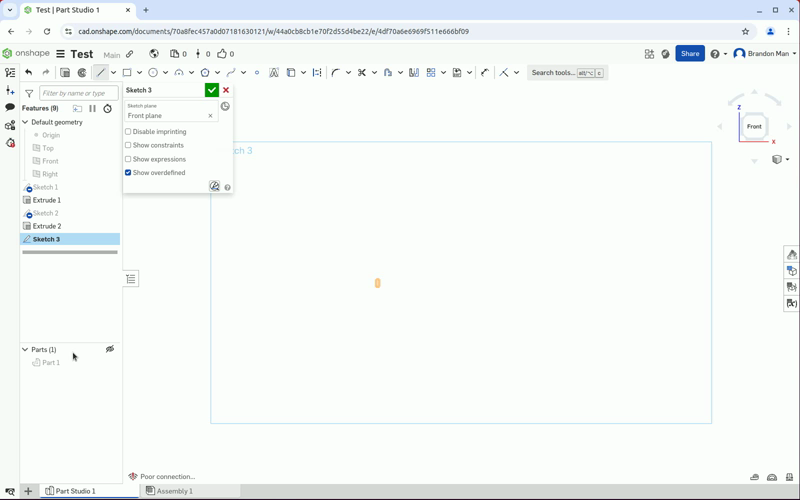
key_down(shift)
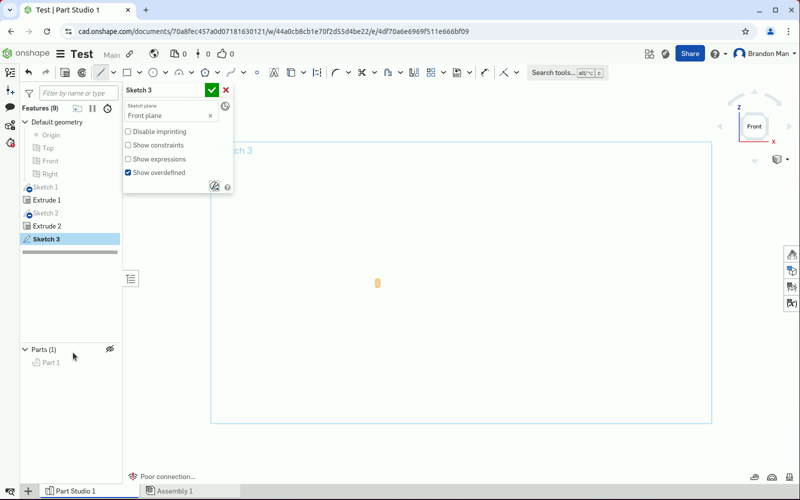
mouse_move(516, 282)
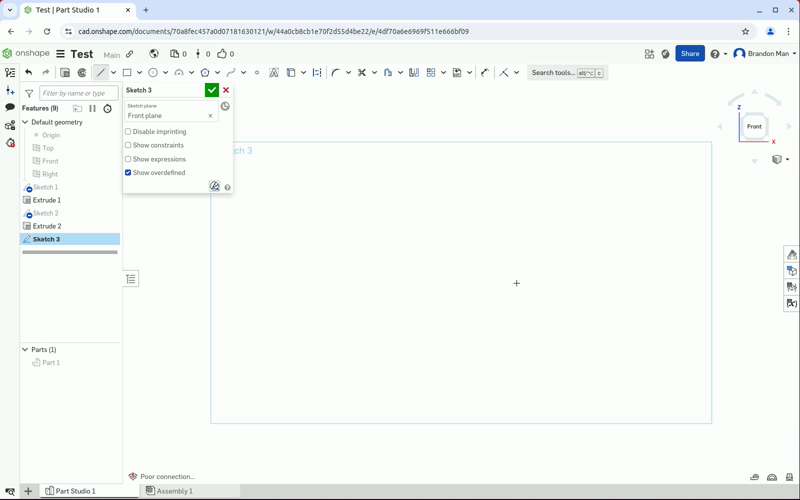
click(516, 282)
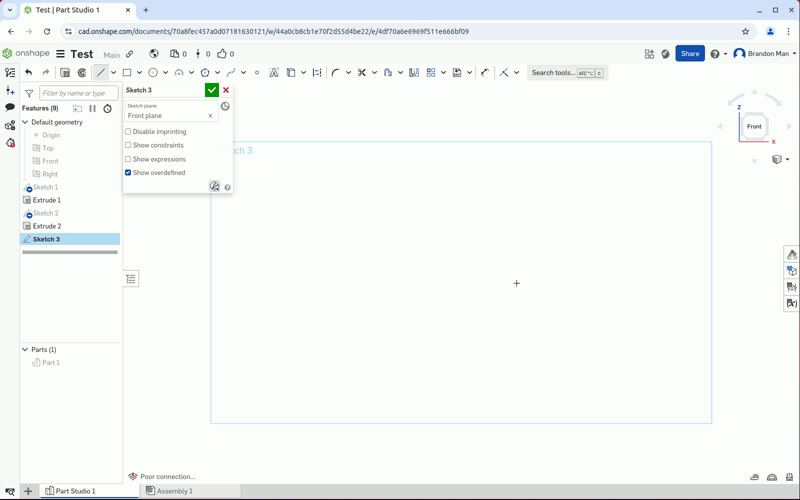
key_up(shift)
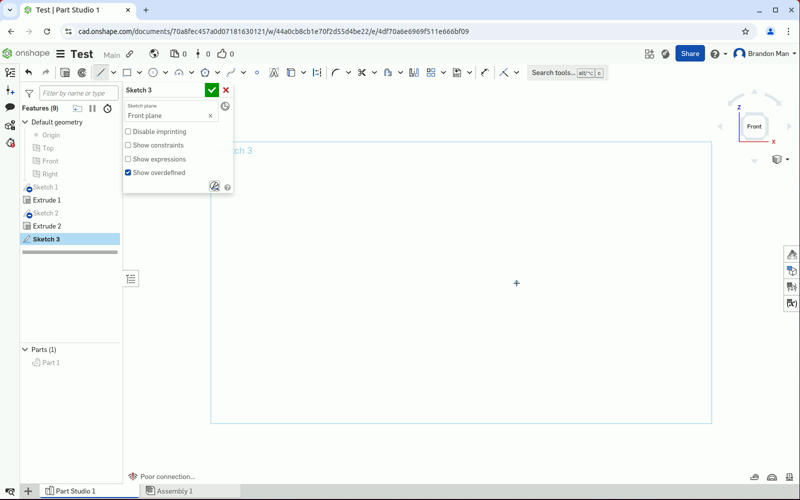
key_down(shift)
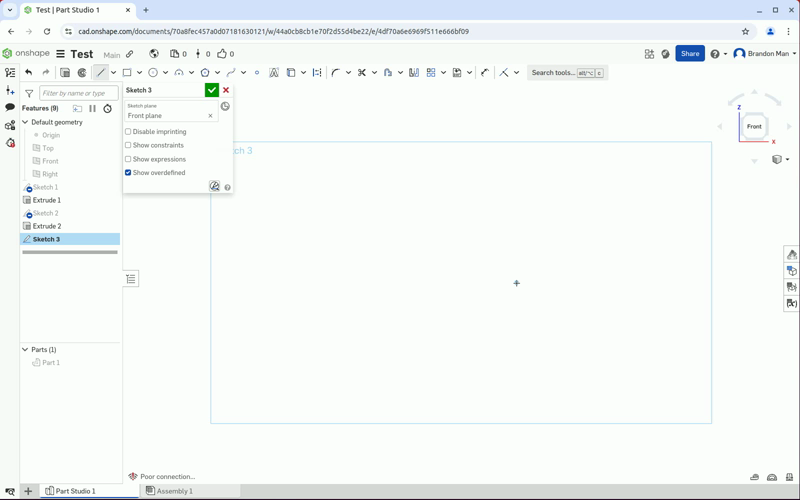
mouse_move(546, 282)
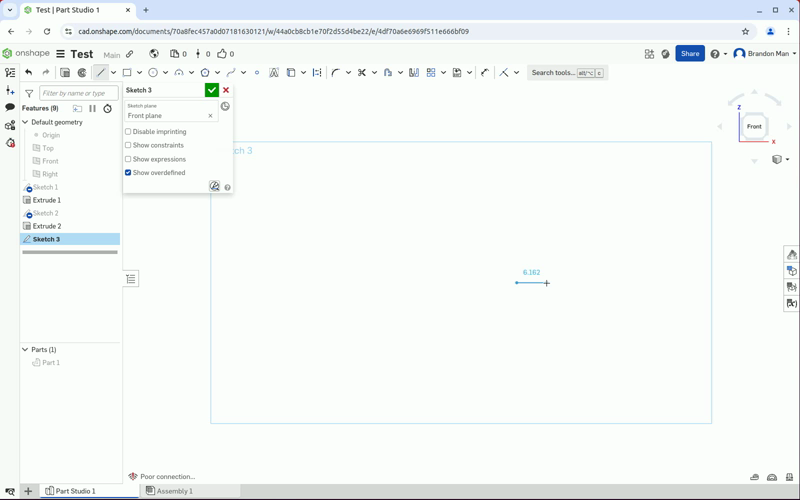
mouse_move(520, 282)
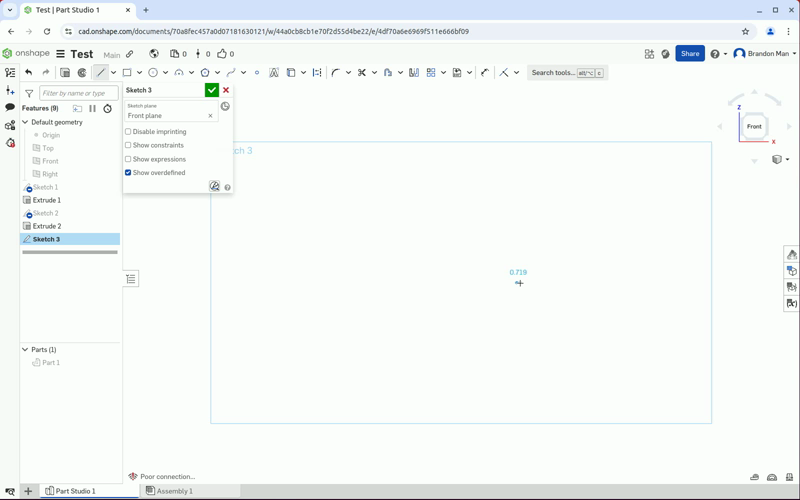
scroll(6)
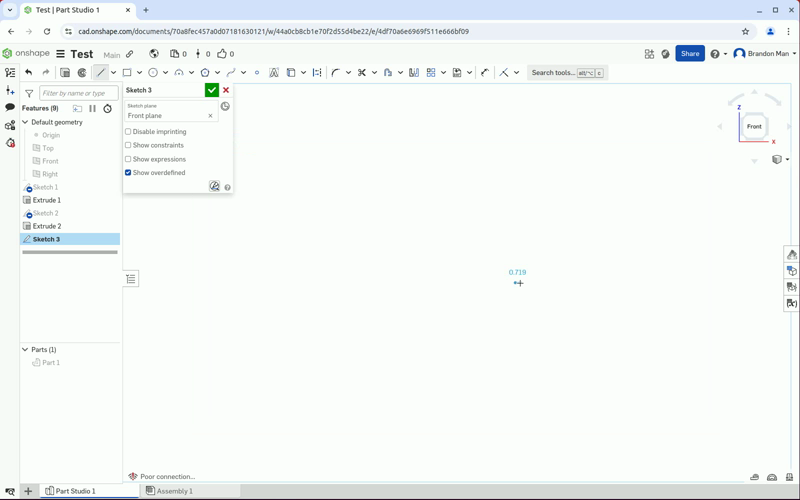
scroll(6)
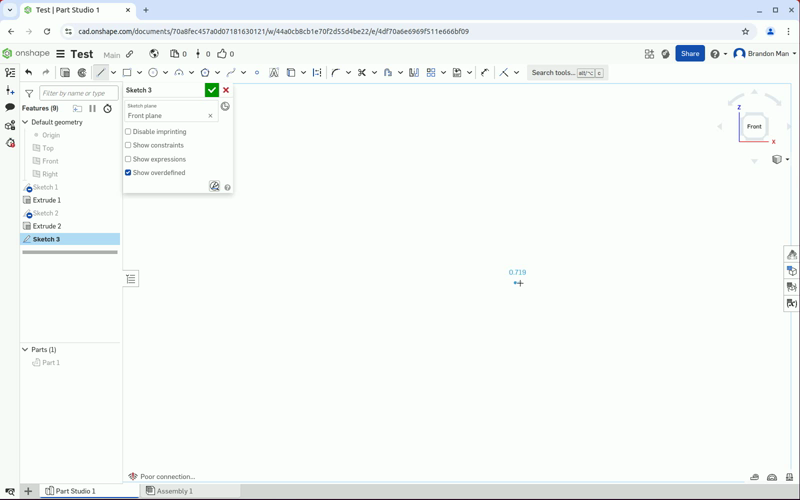
scroll(6)
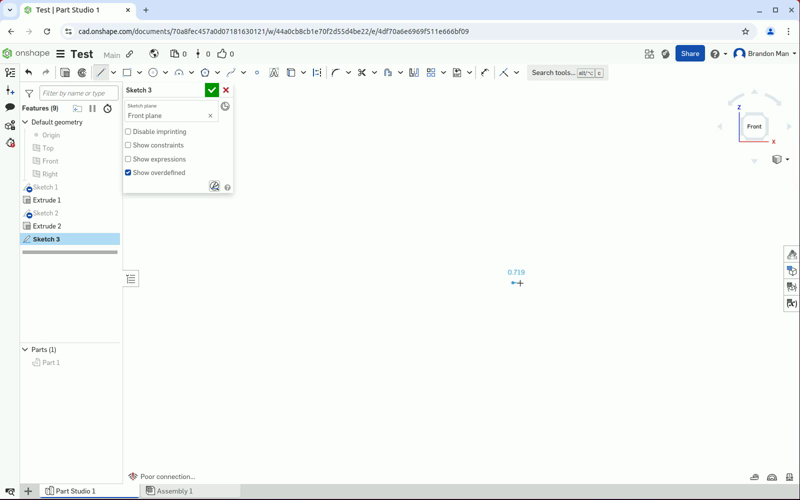
scroll(6)
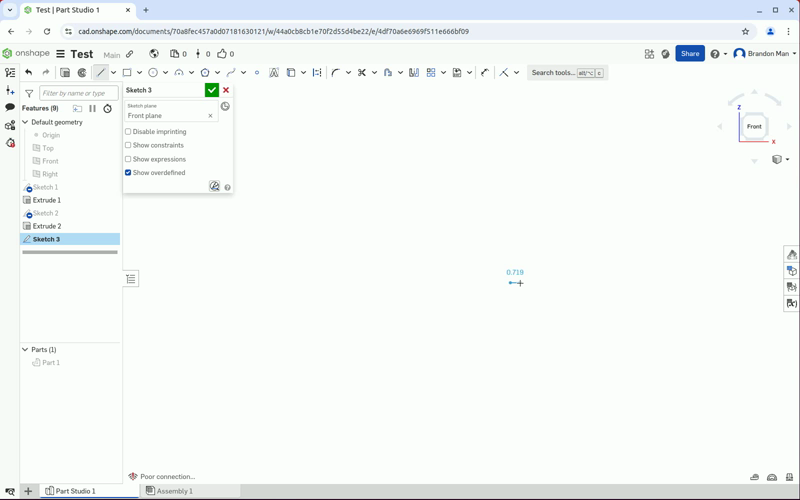
scroll(6)
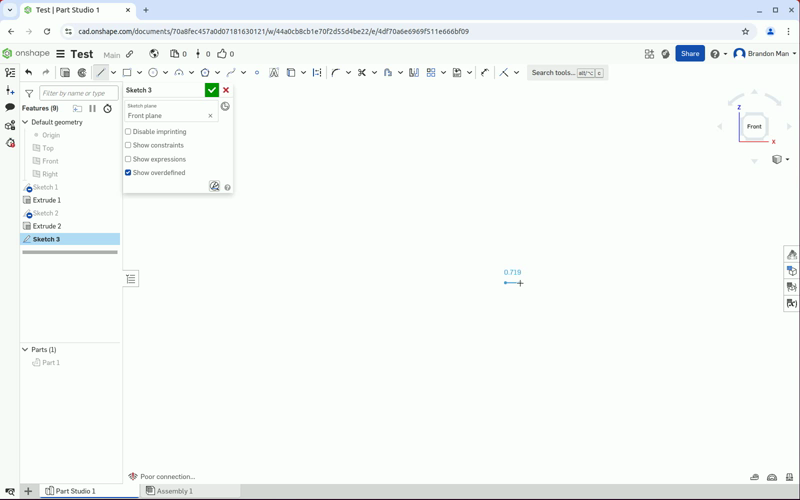
scroll(6)
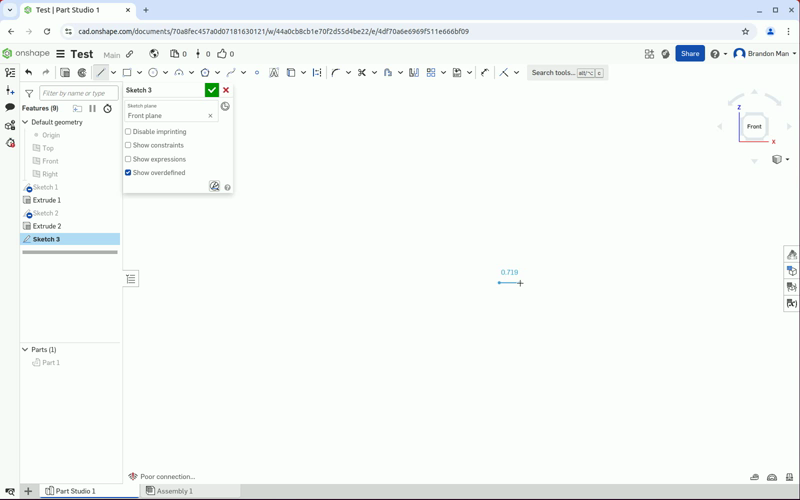
scroll(6)
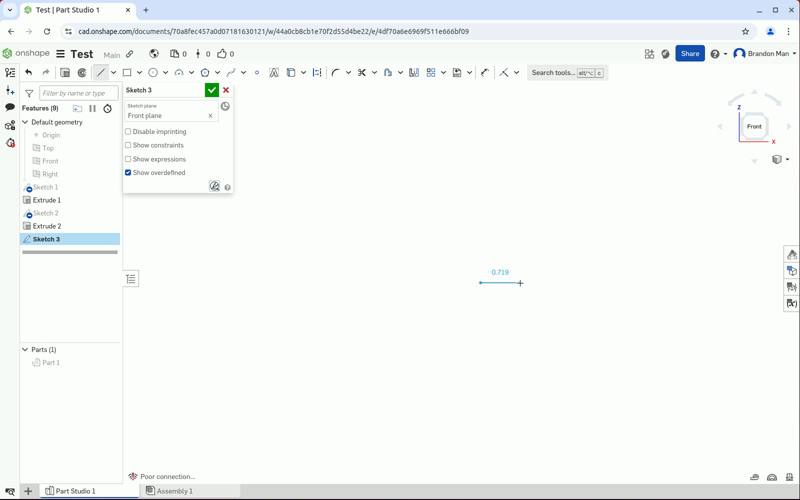
click(520, 282)
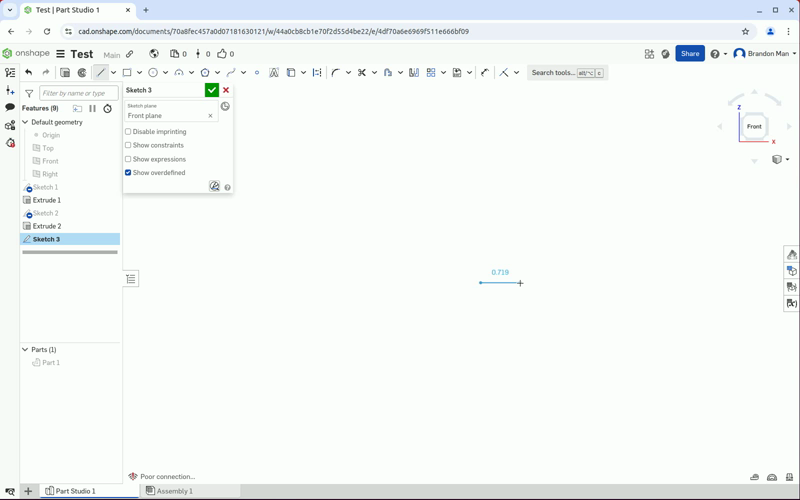
scroll(-6)
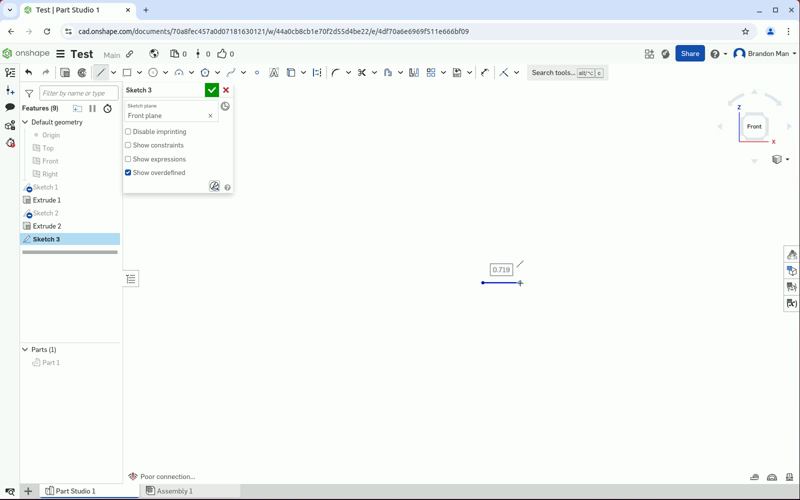
scroll(-6)
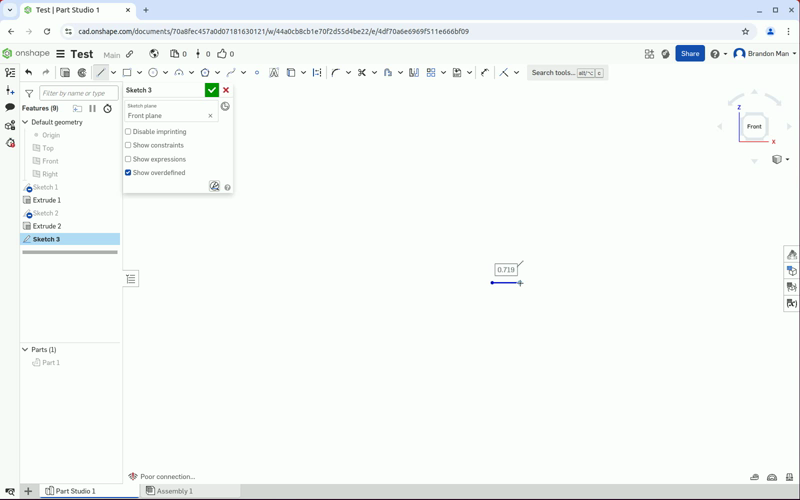
scroll(-6)
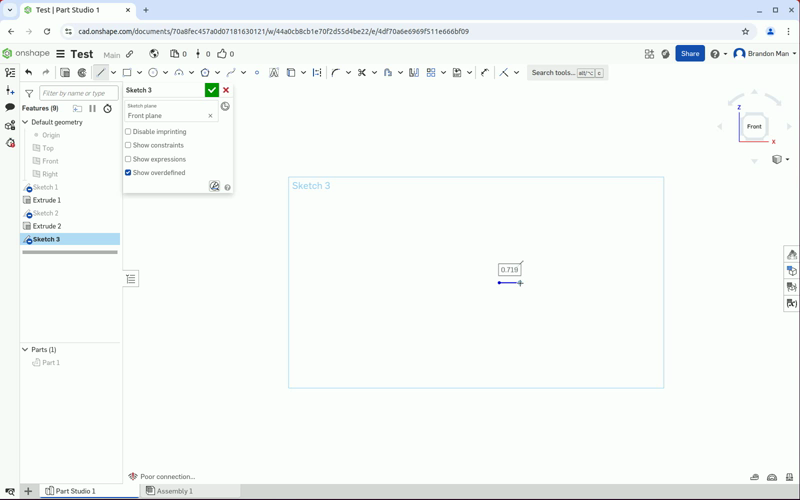
scroll(-6)
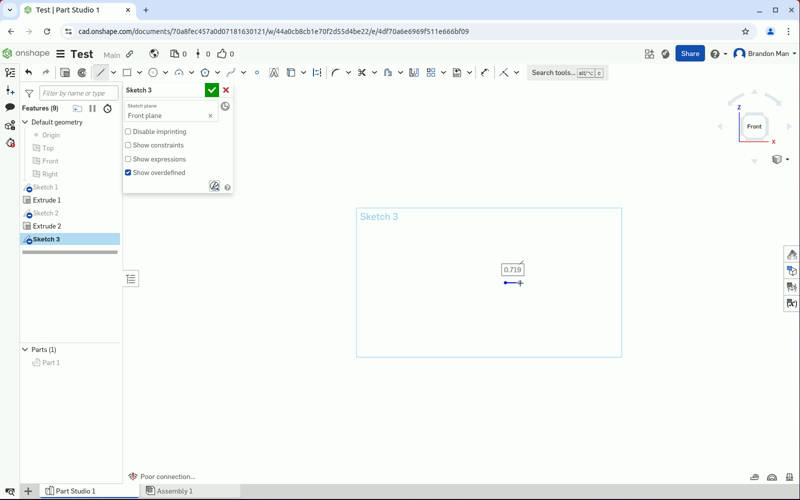
scroll(-6)
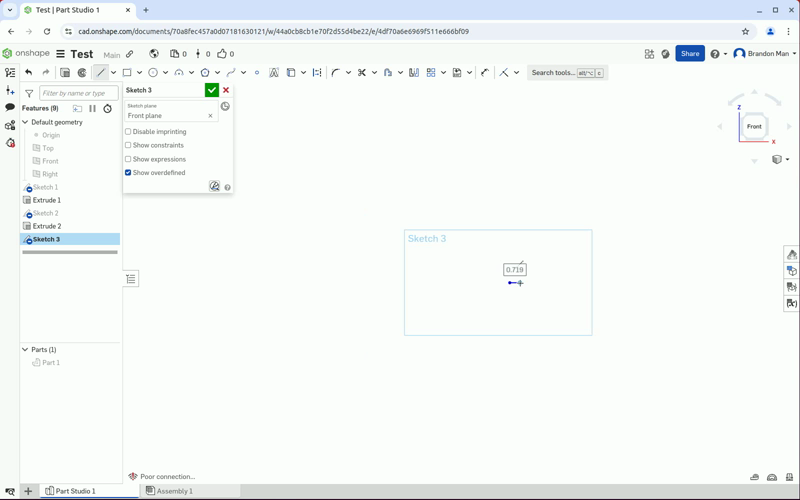
scroll(-6)
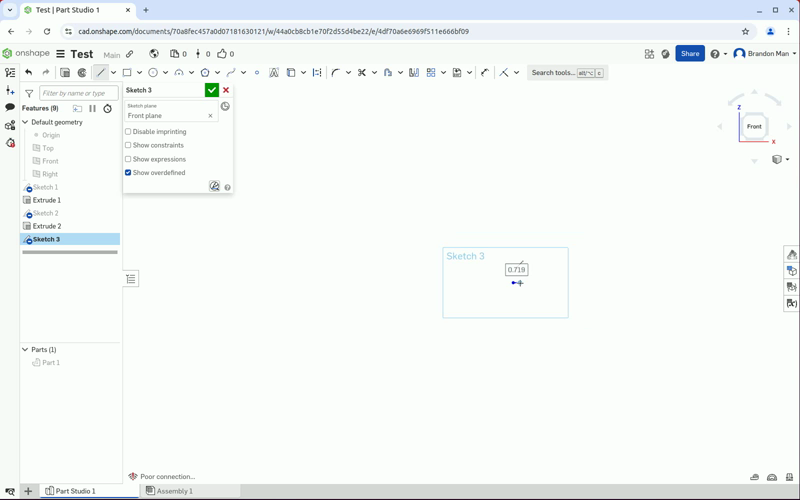
scroll(-6)
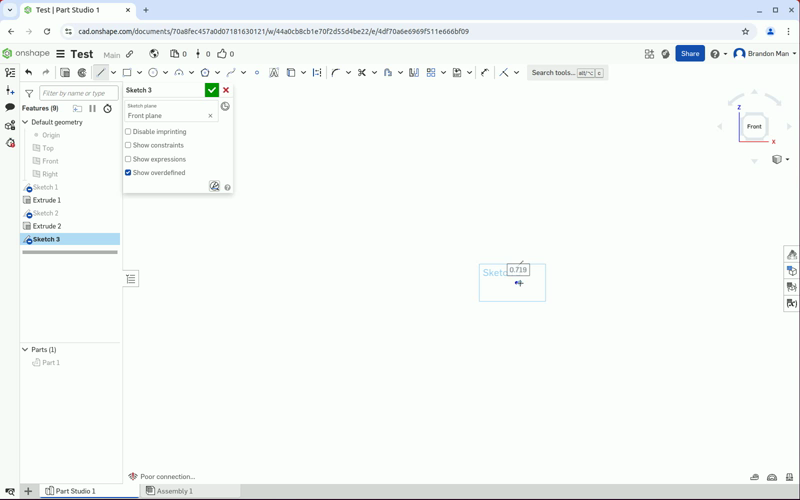
key_up(shift)
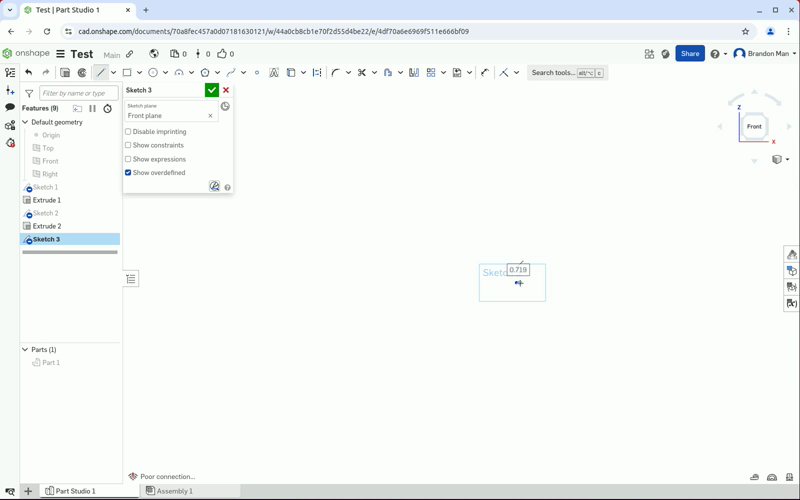
key_down(shift)
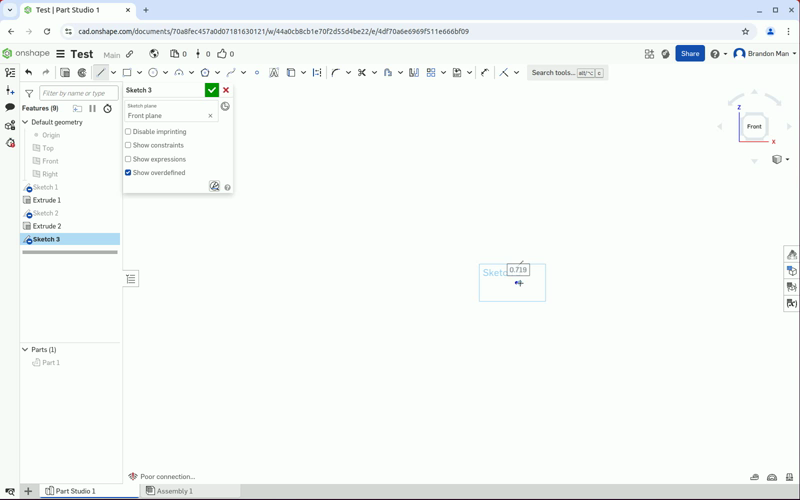
mouse_move(550, 282)
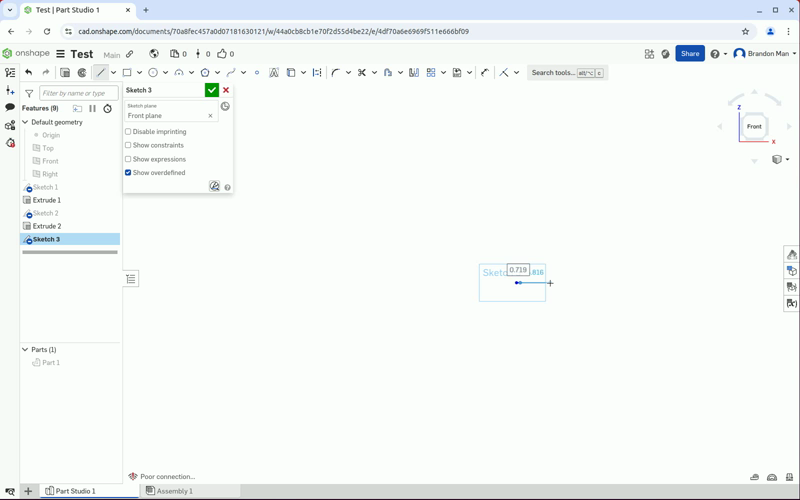
mouse_move(520, 278)
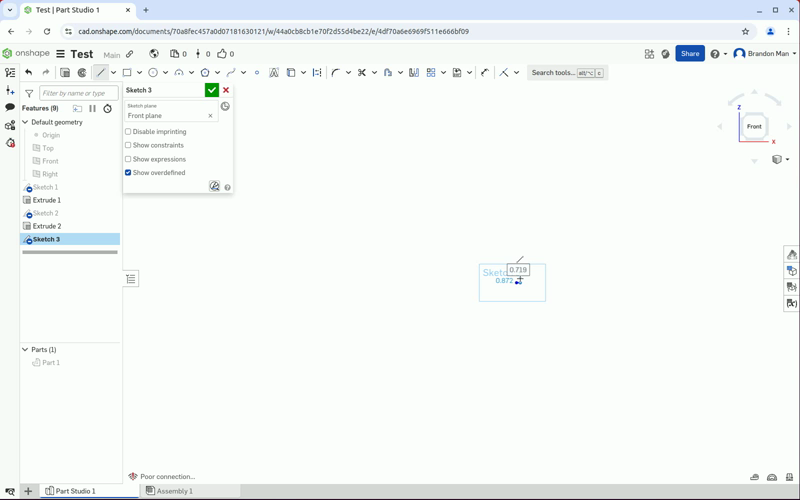
scroll(6)
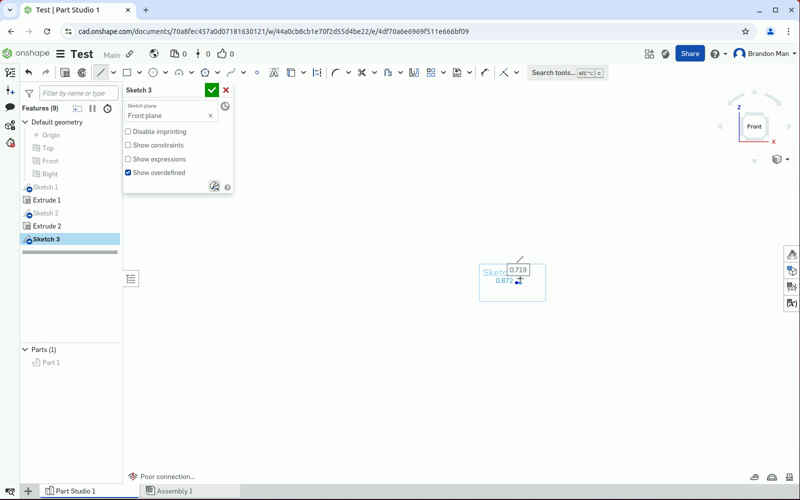
scroll(6)
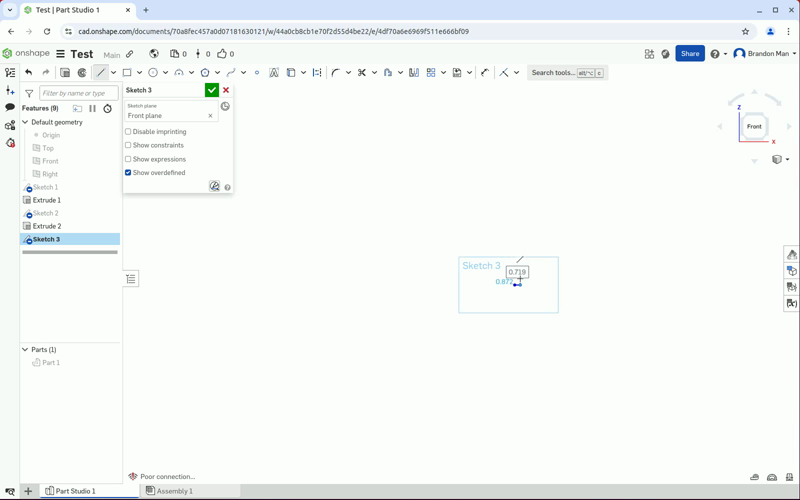
scroll(6)
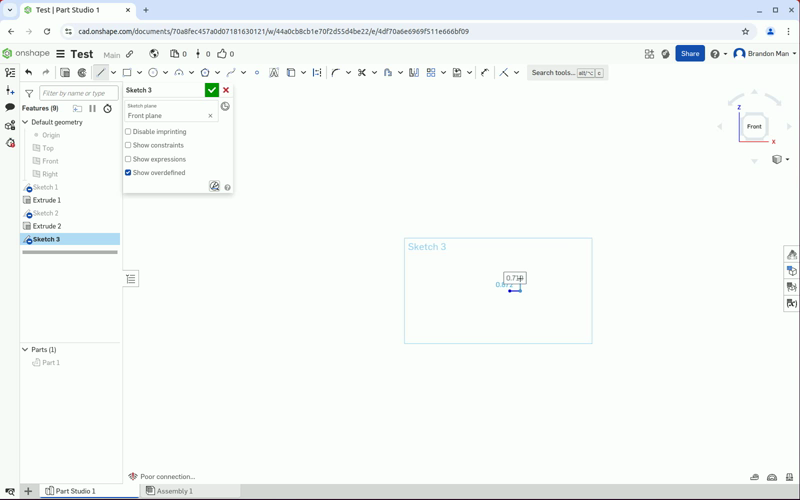
scroll(6)
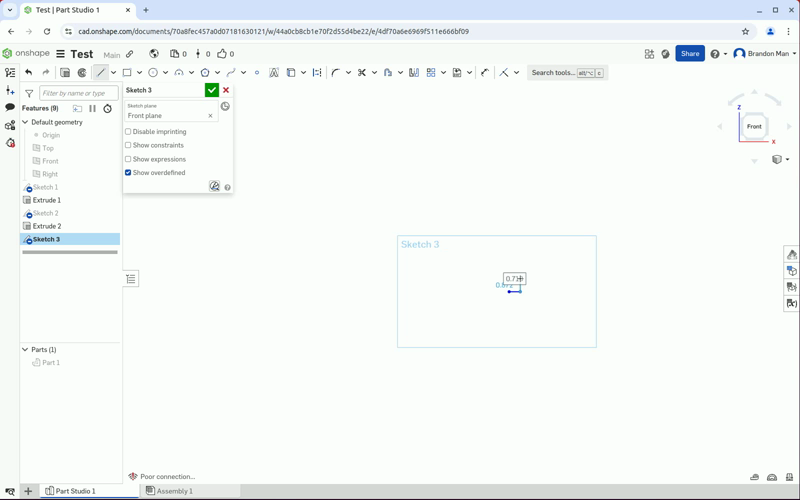
scroll(6)
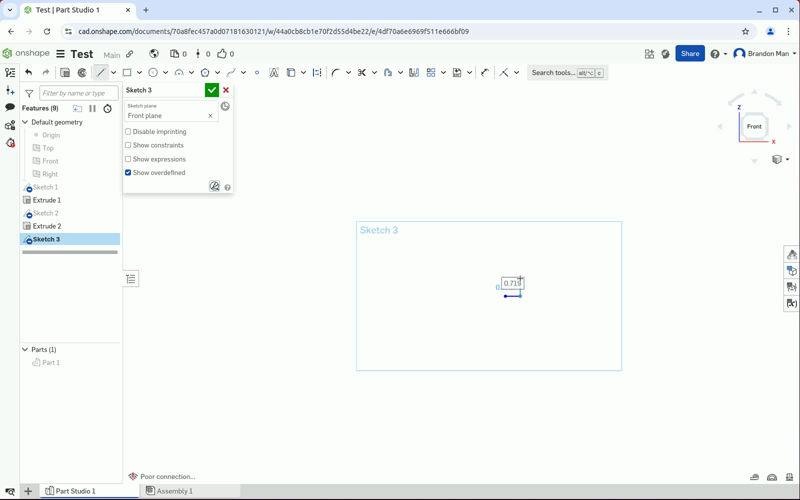
scroll(6)
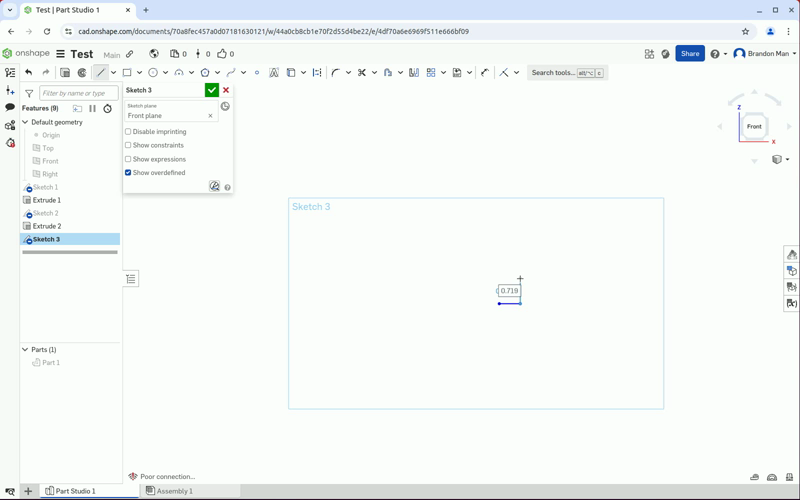
scroll(6)
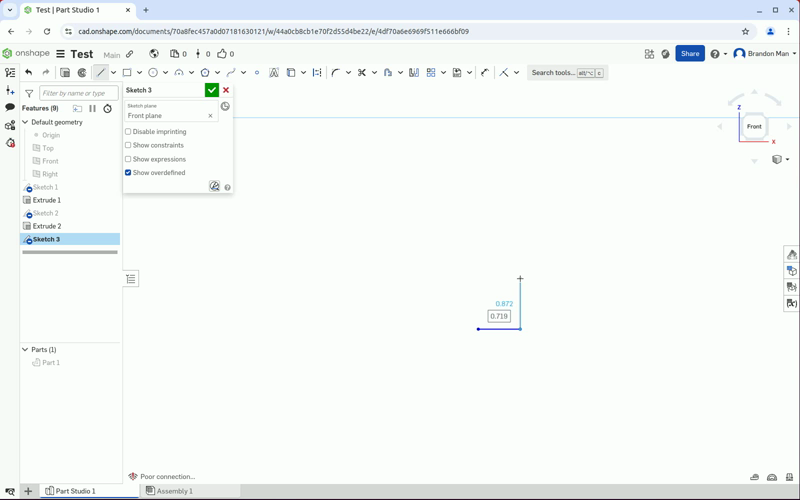
click(520, 278)
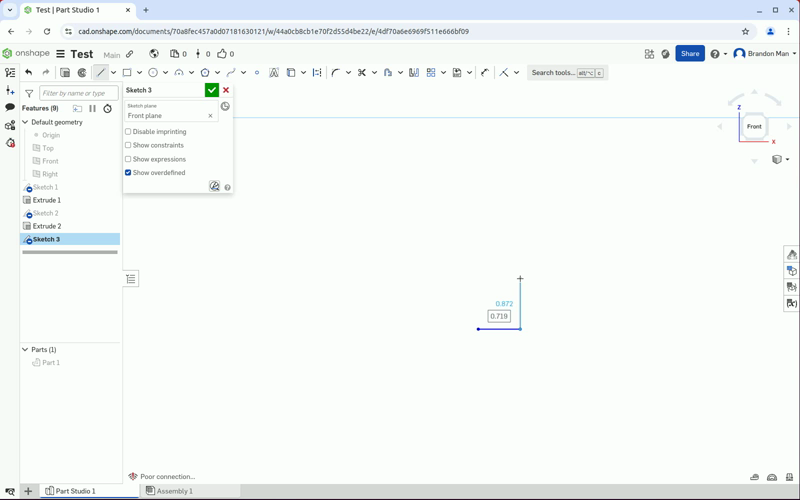
scroll(-6)
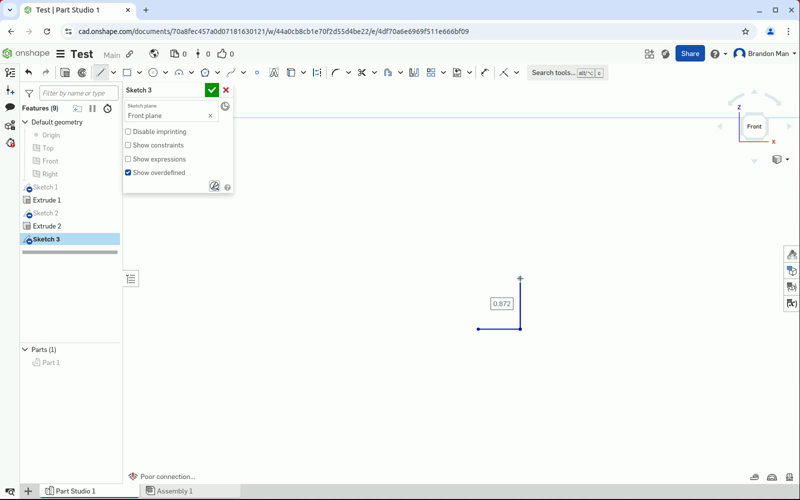
scroll(-6)
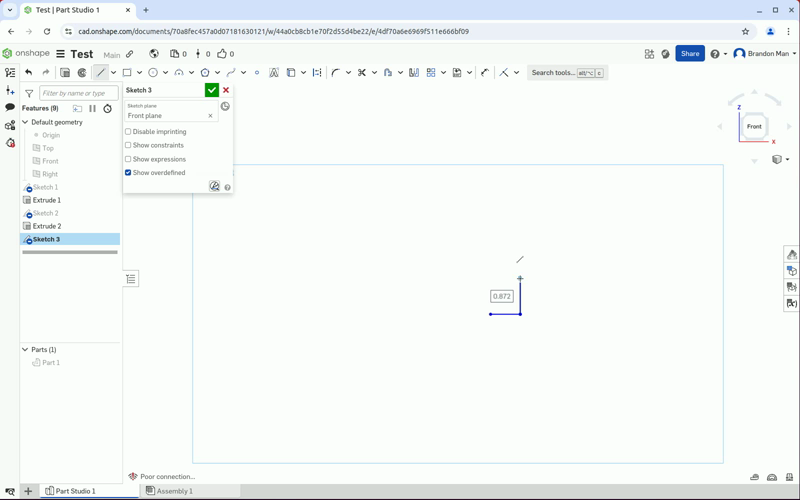
scroll(-6)
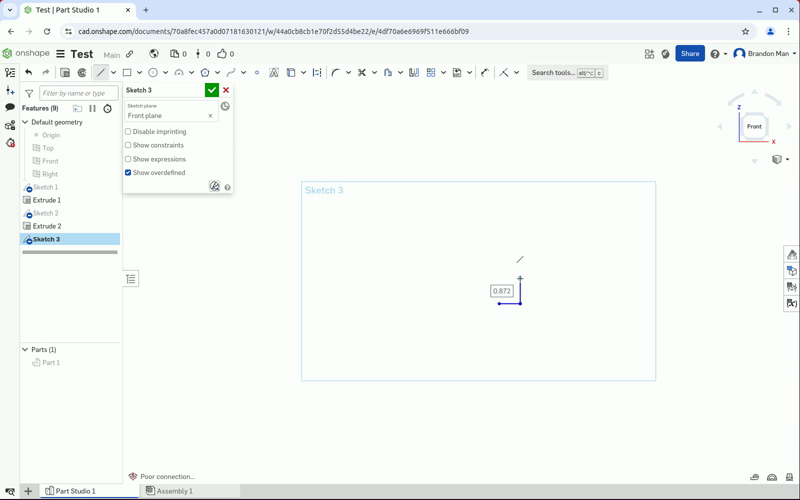
scroll(-6)
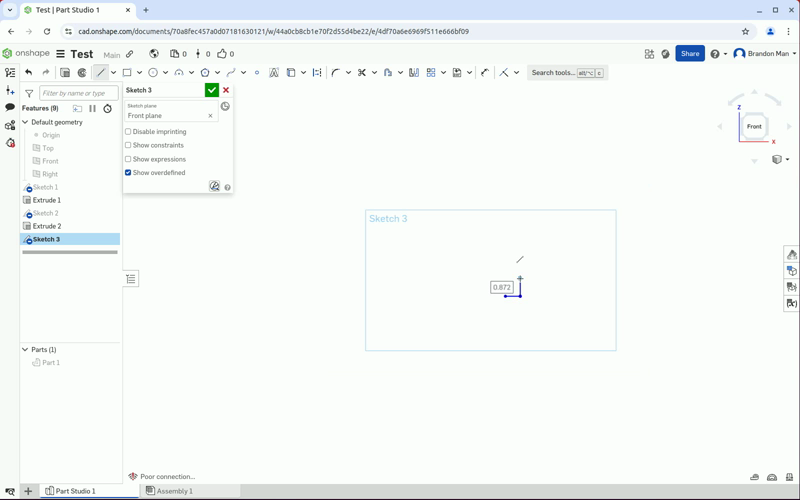
scroll(-6)
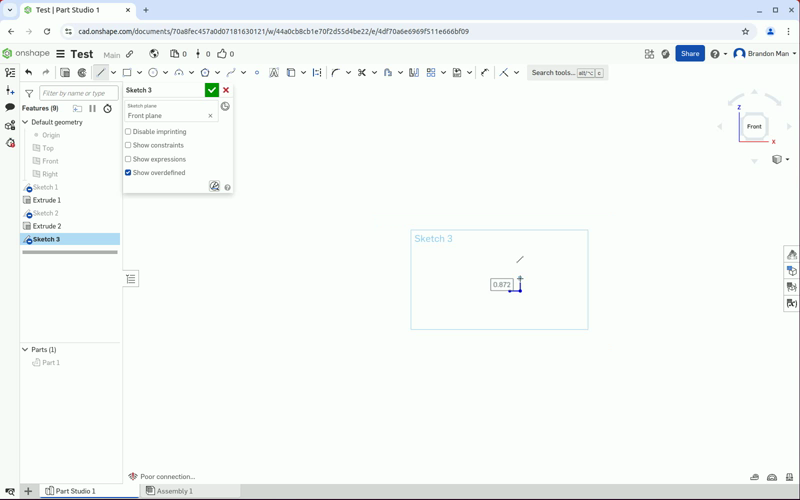
scroll(-6)
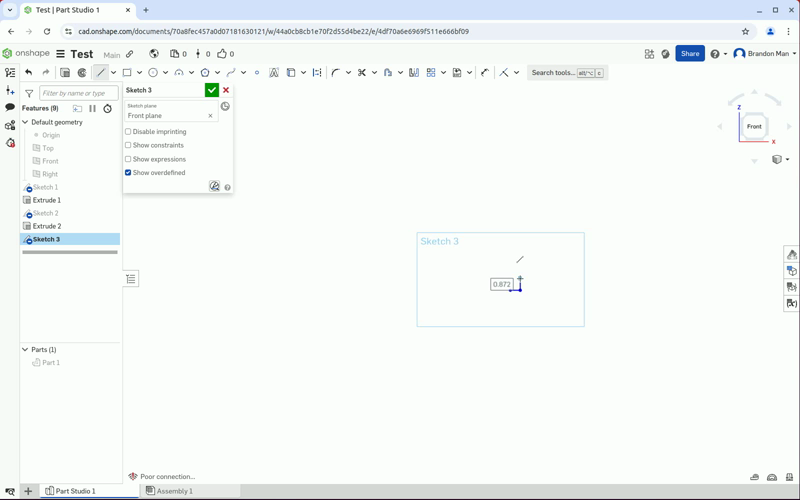
scroll(-6)
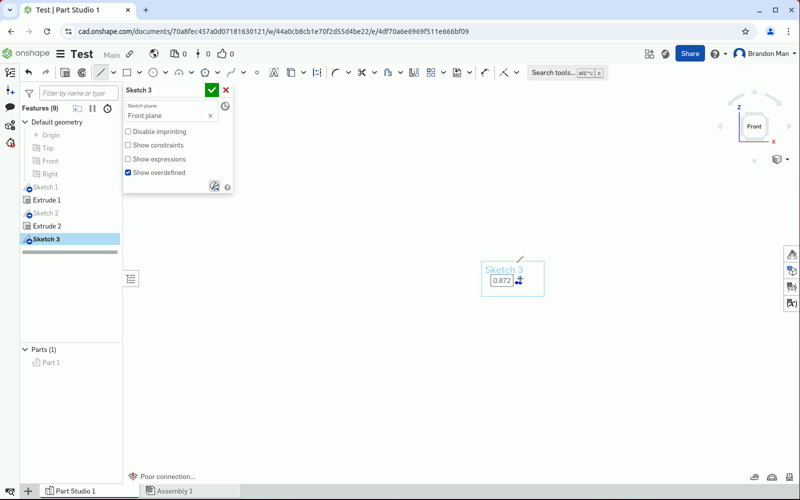
key_up(shift)
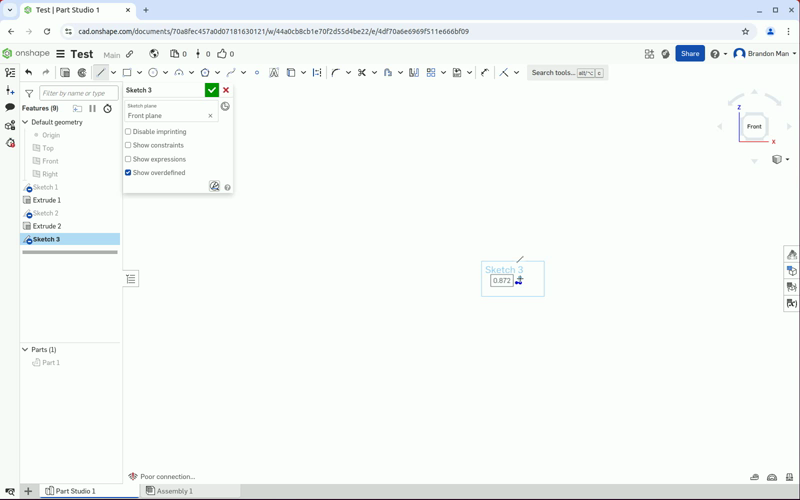
key_down(shift)
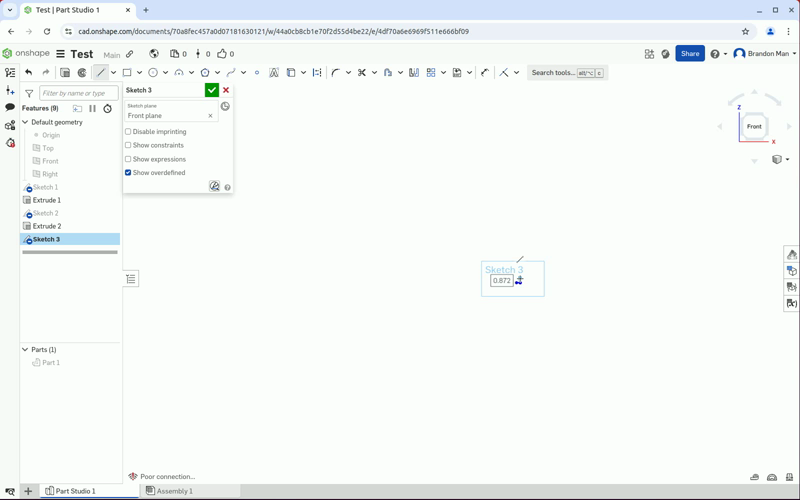
mouse_move(550, 278)
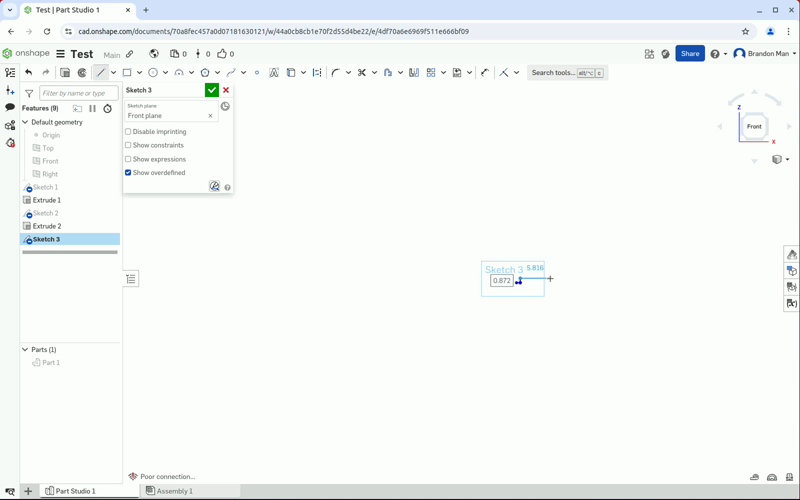
mouse_move(516, 278)
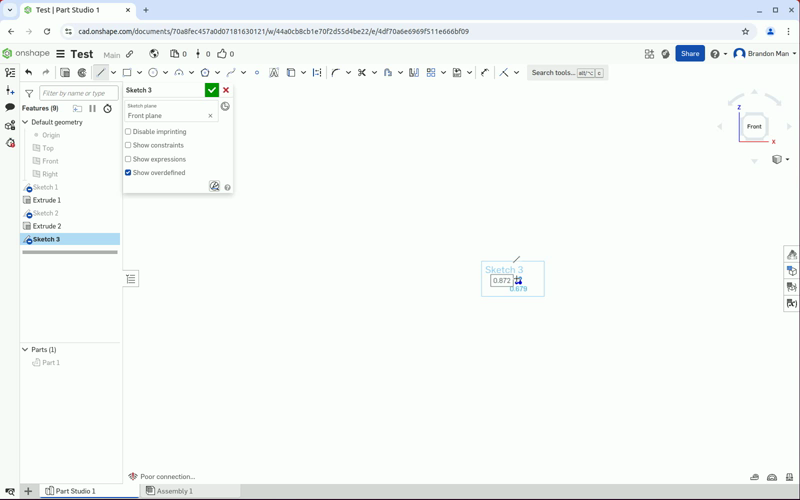
scroll(6)
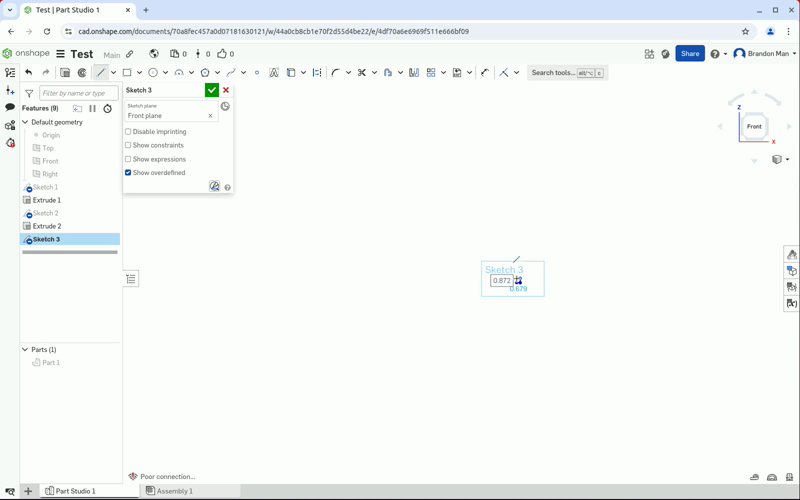
scroll(6)
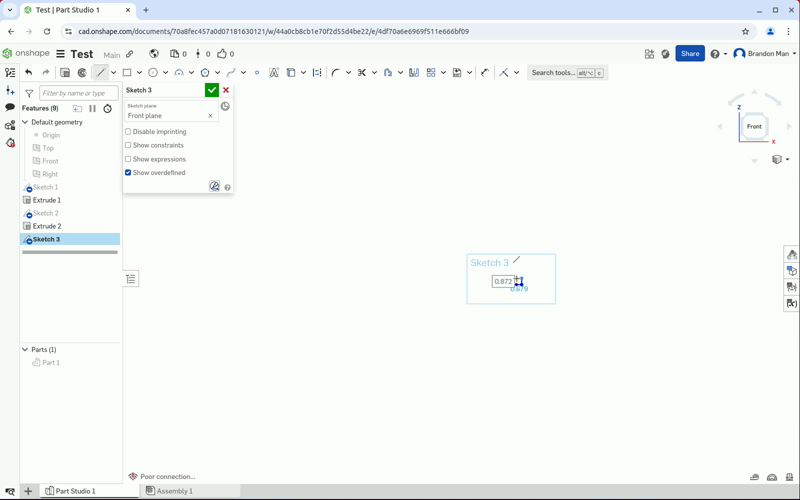
scroll(6)
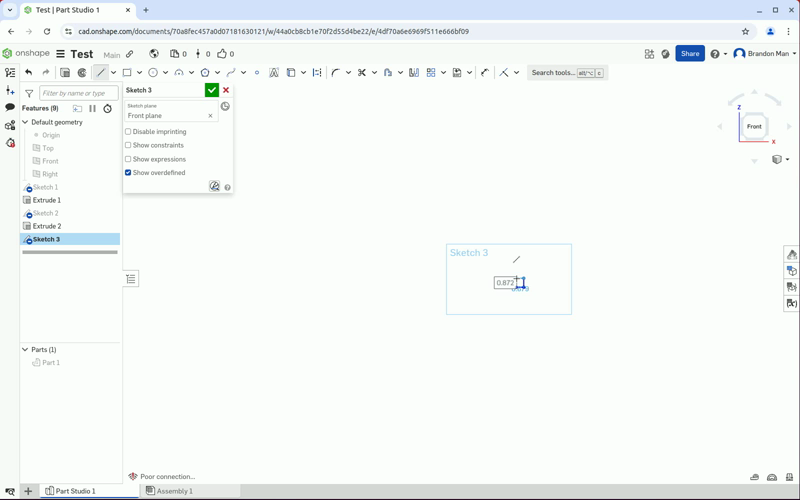
scroll(6)
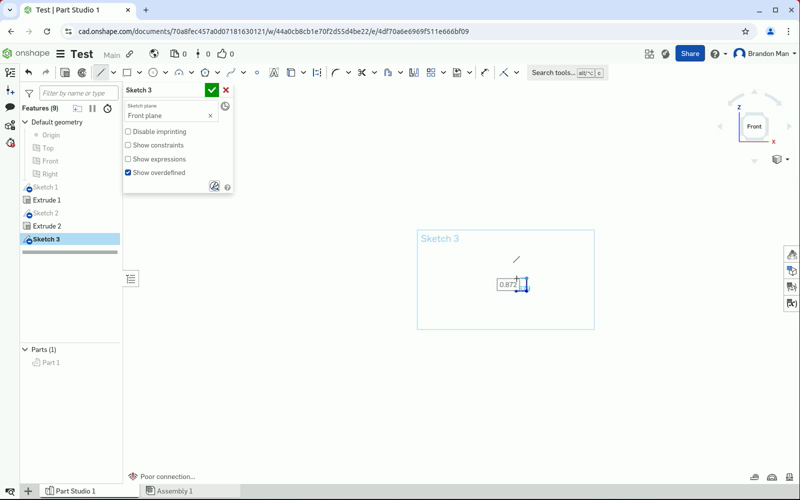
scroll(6)
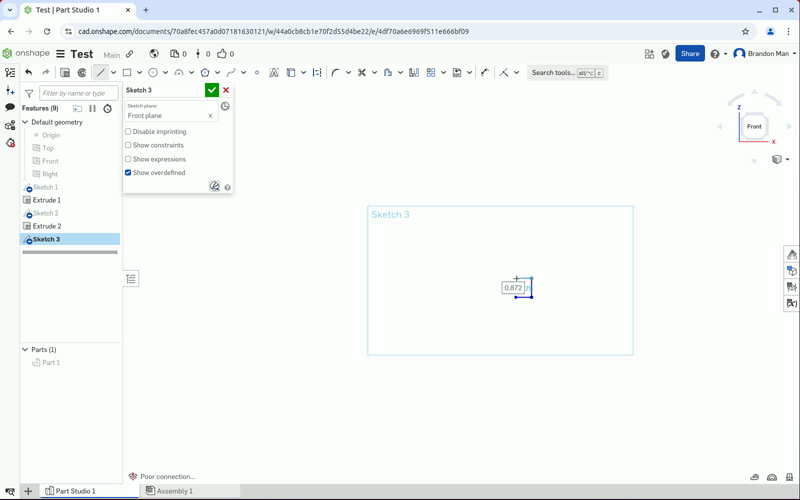
scroll(6)
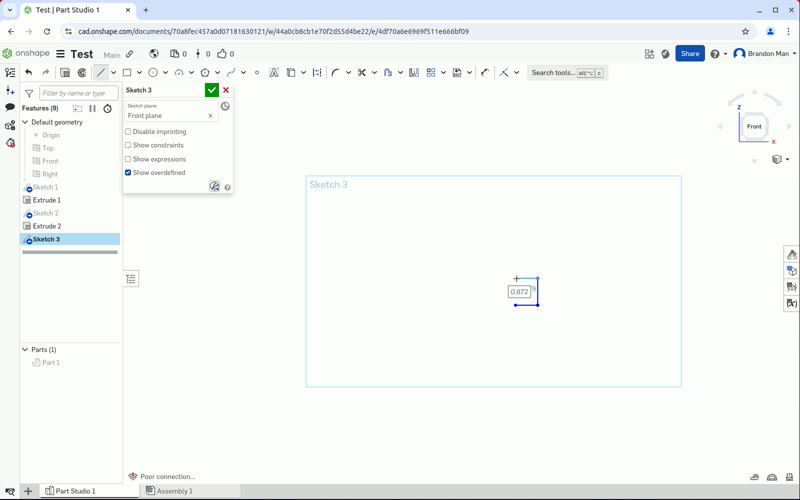
scroll(6)
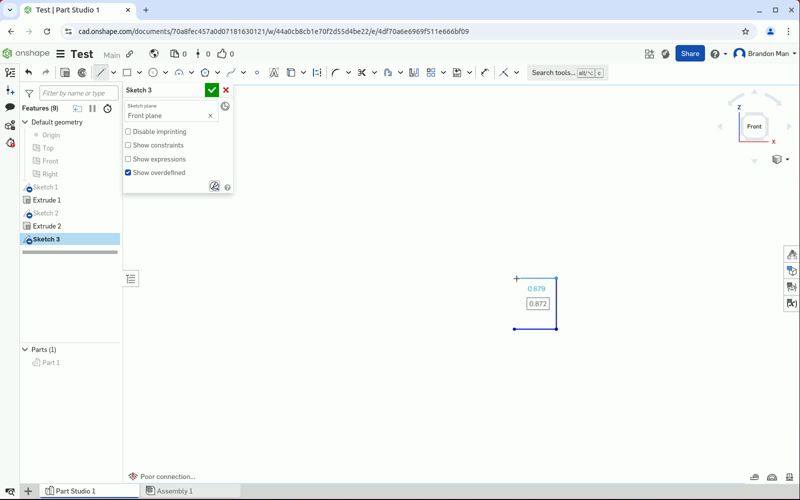
click(516, 278)
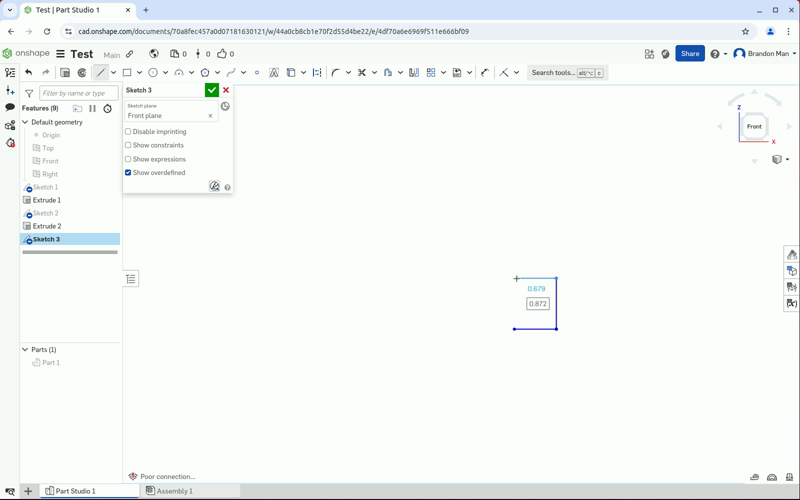
scroll(-6)
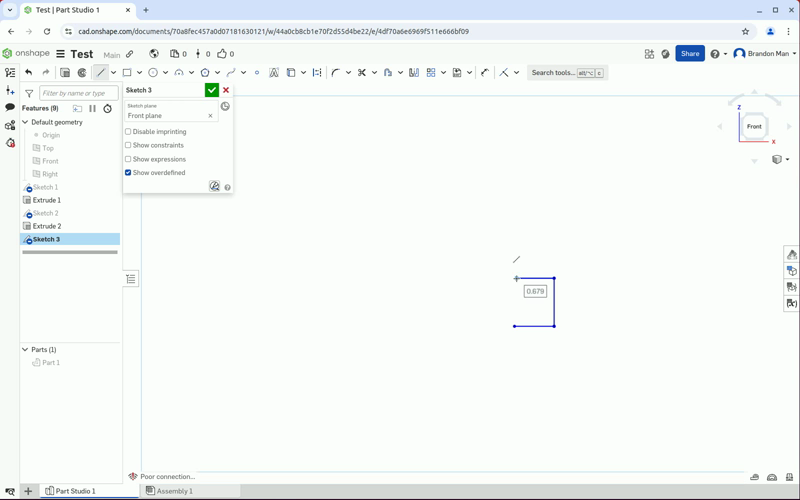
scroll(-6)
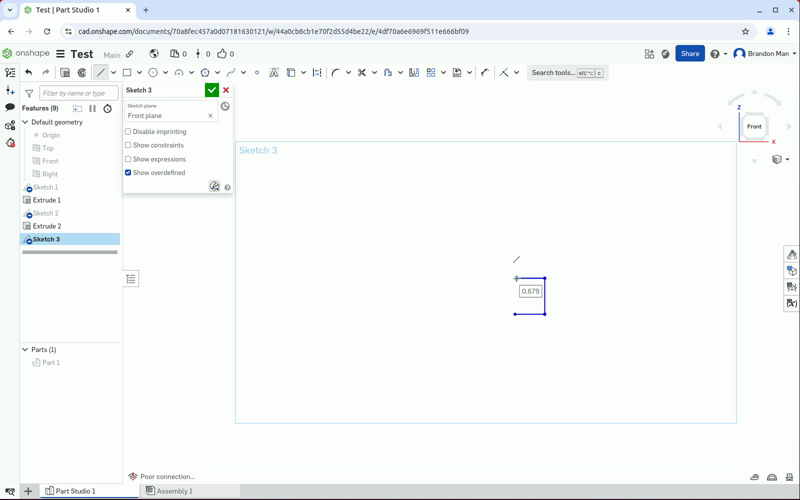
scroll(-6)
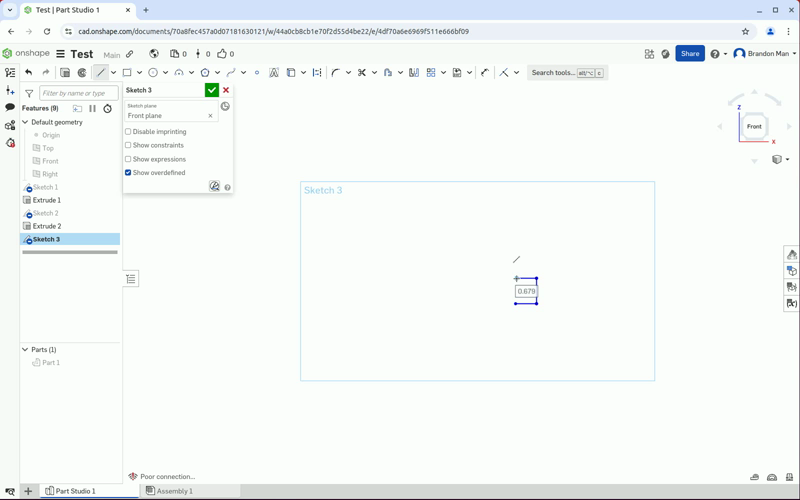
scroll(-6)
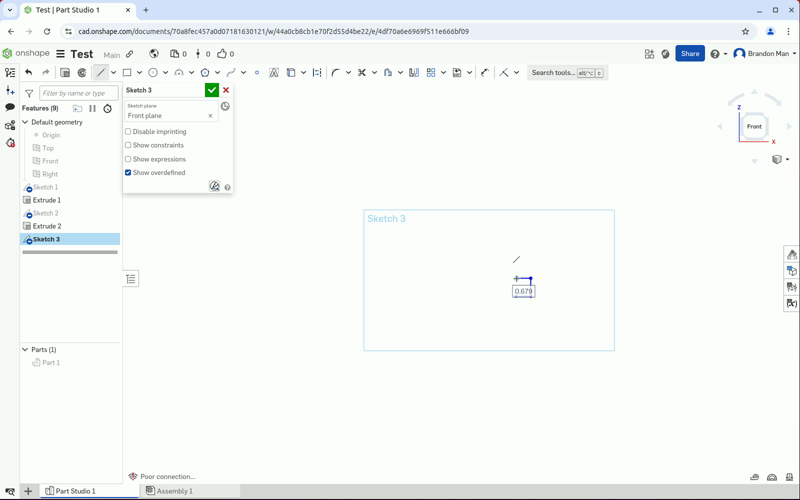
scroll(-6)
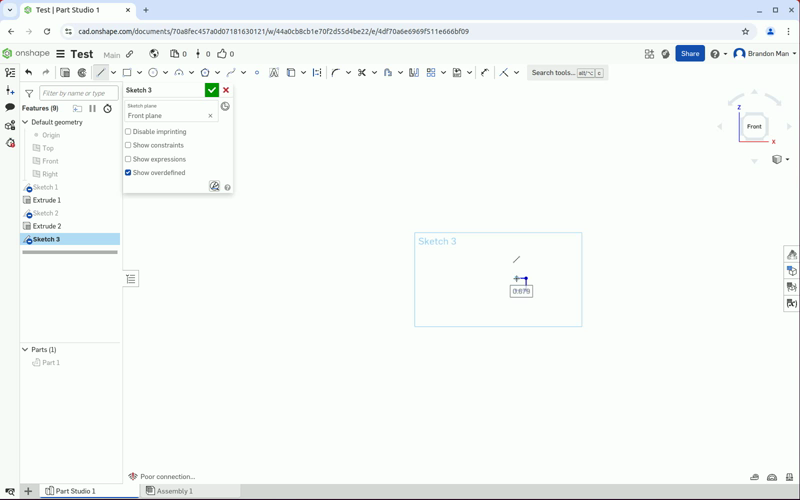
scroll(-6)
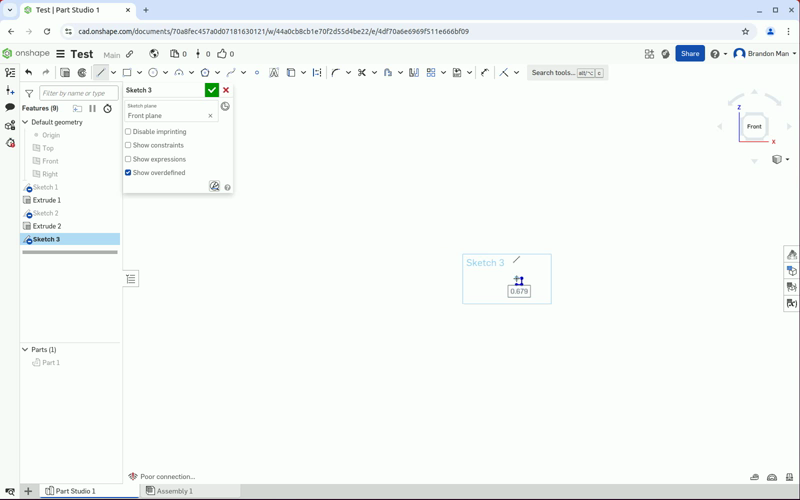
scroll(-6)
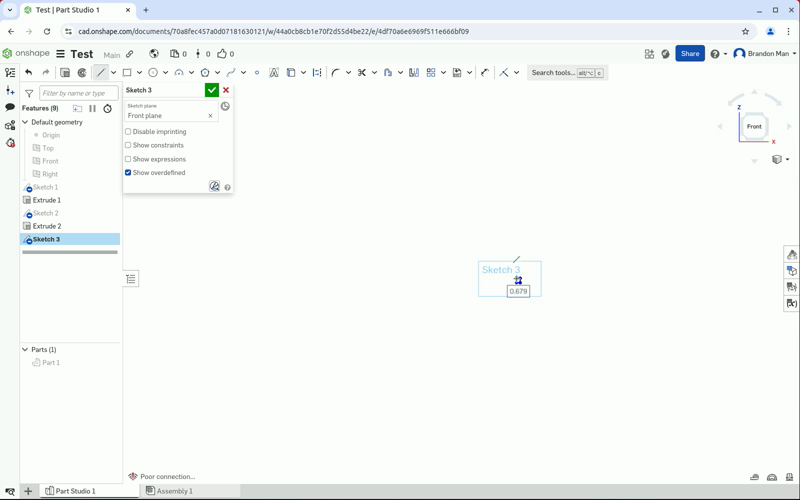
key_up(shift)
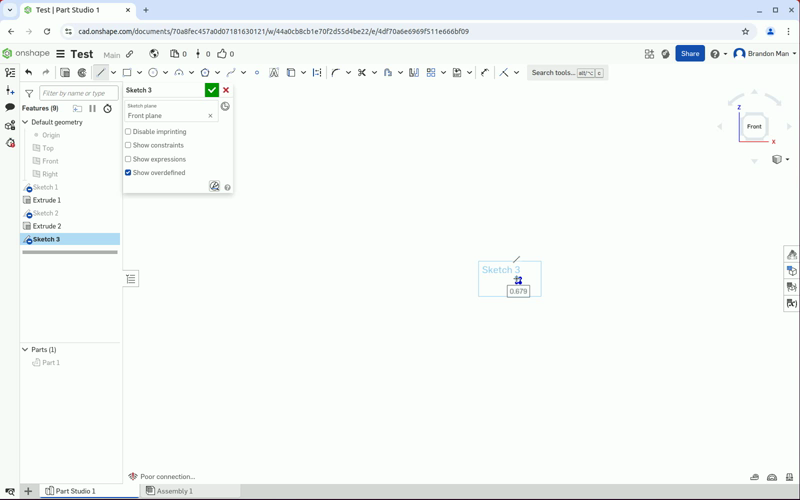
mouse_move(546, 278)
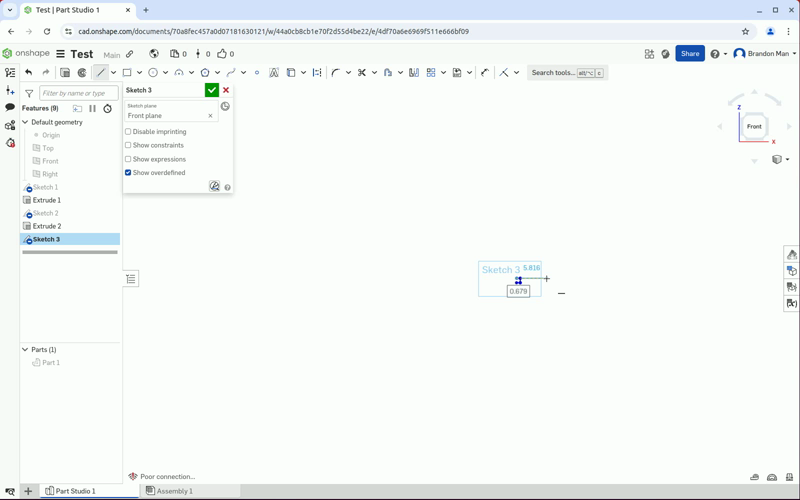
key_down(shift)
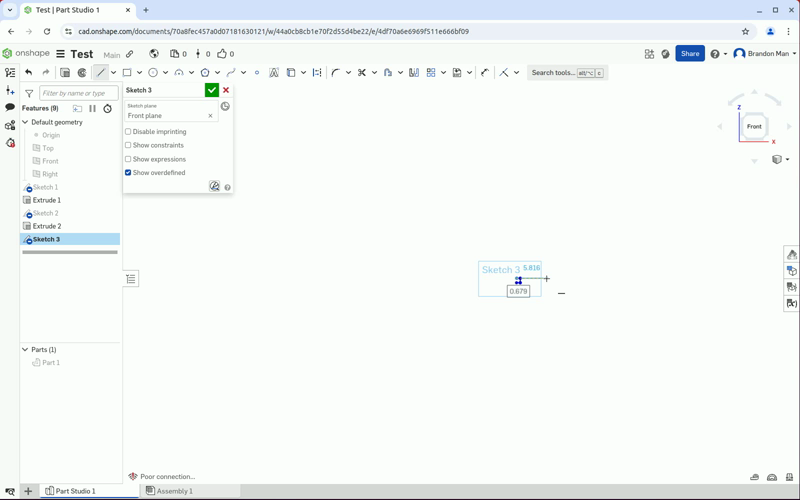
mouse_move(516, 282)
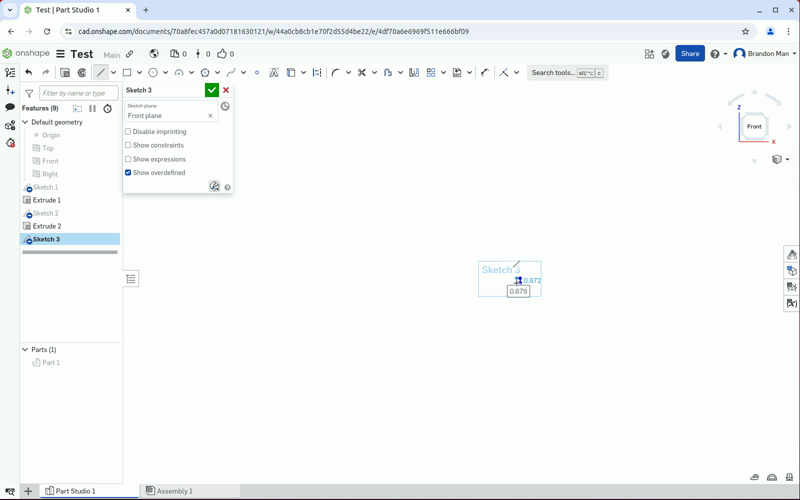
scroll(6)
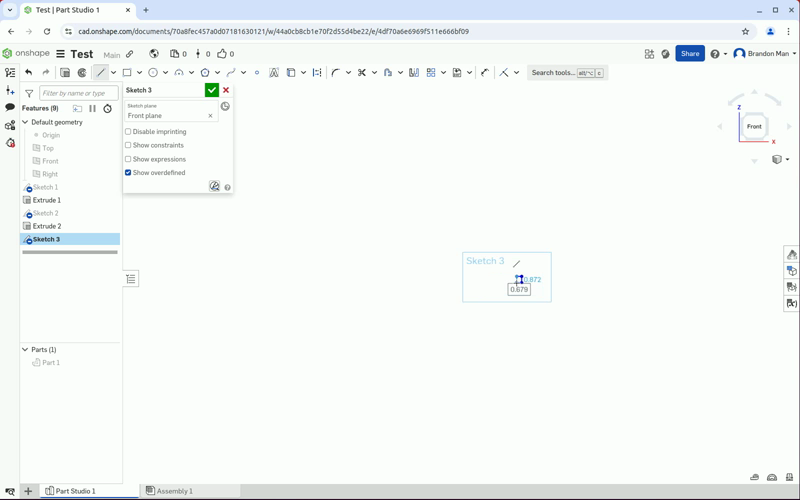
scroll(6)
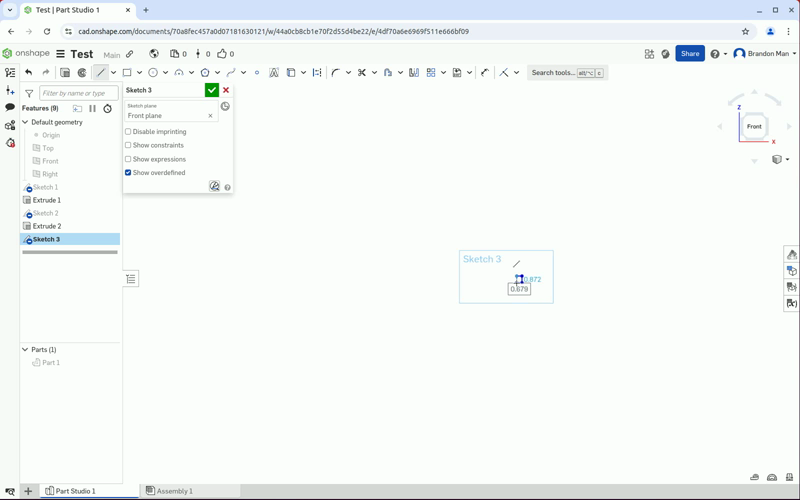
scroll(6)
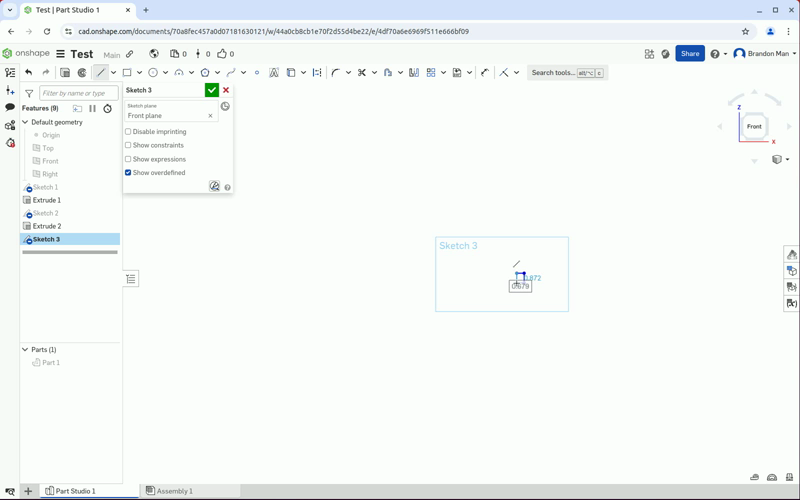
scroll(6)
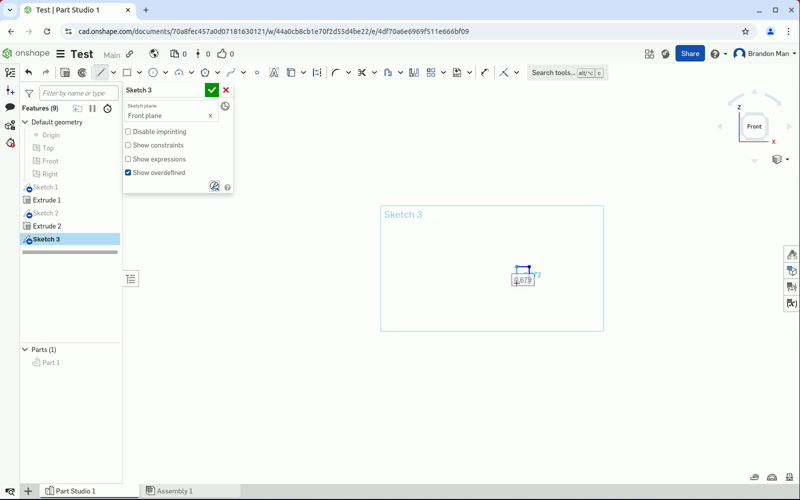
scroll(6)
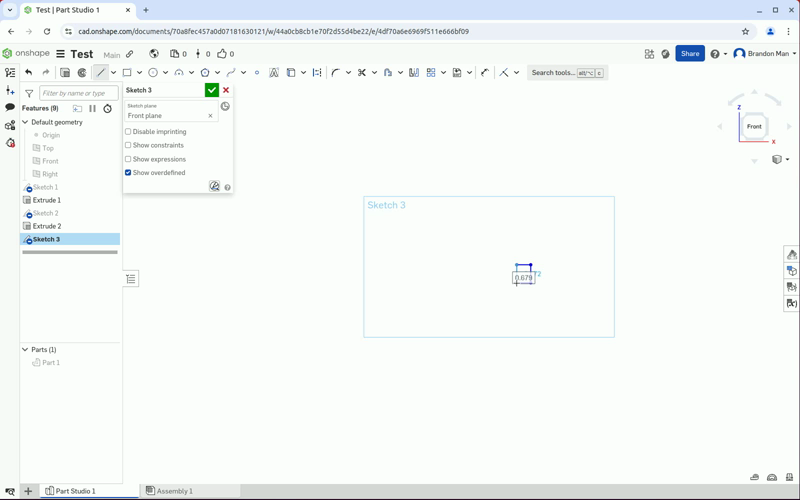
scroll(6)
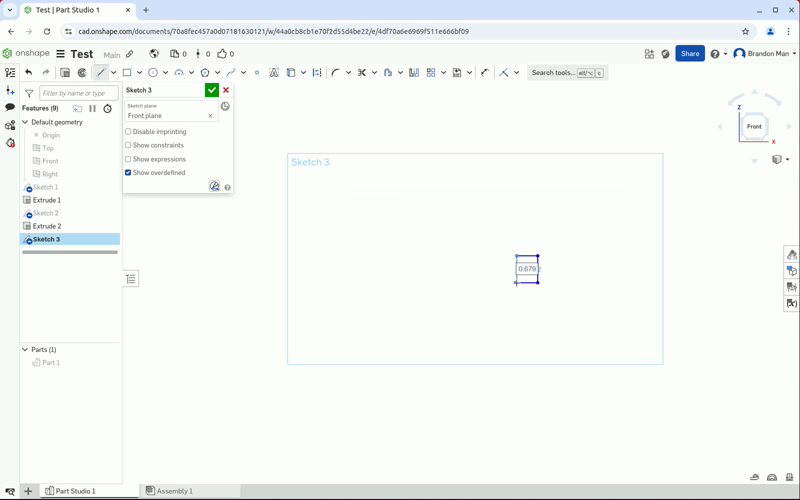
scroll(6)
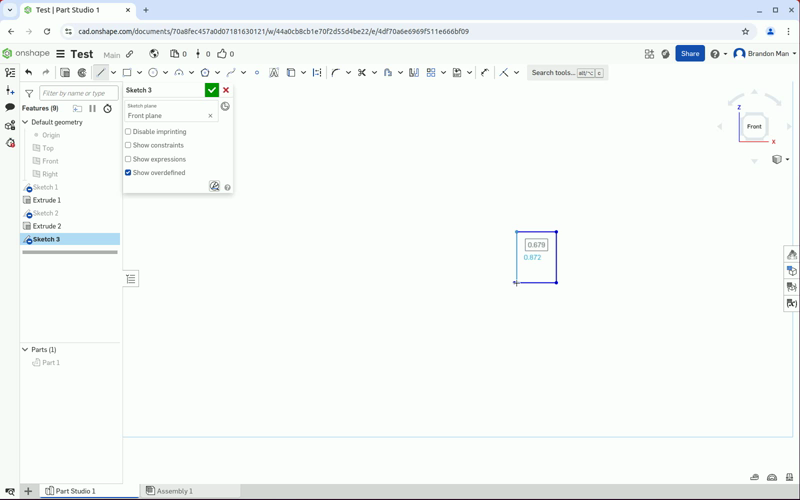
key_up(shift)
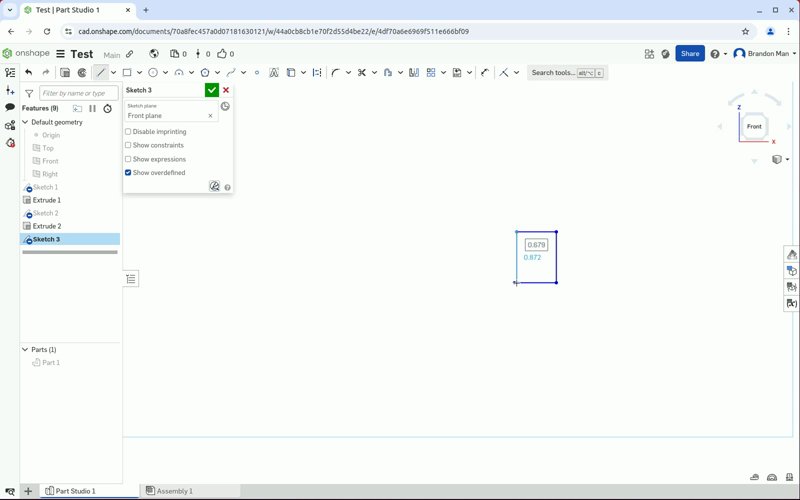
click(516, 282)
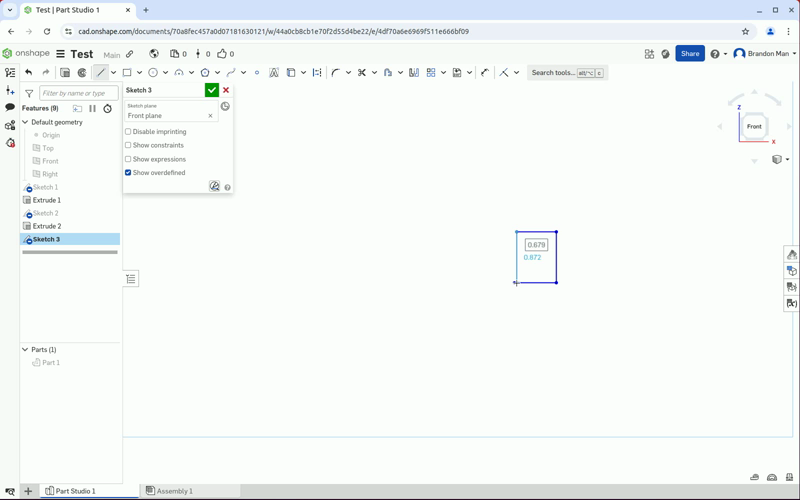
scroll(-6)
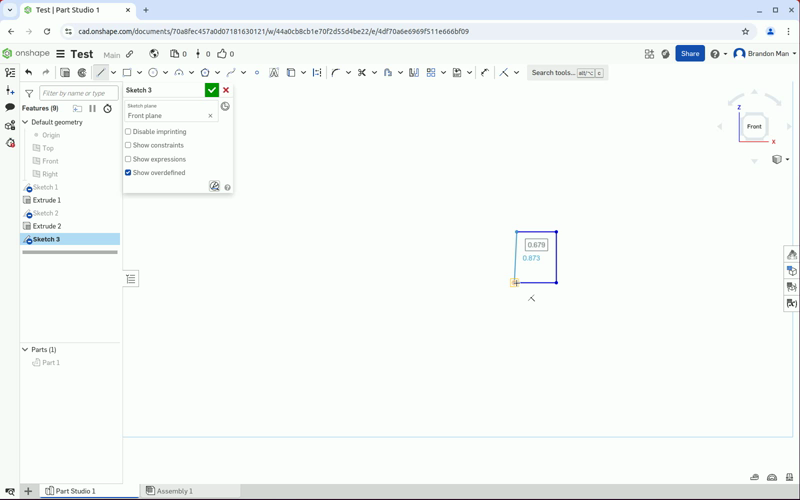
scroll(-6)
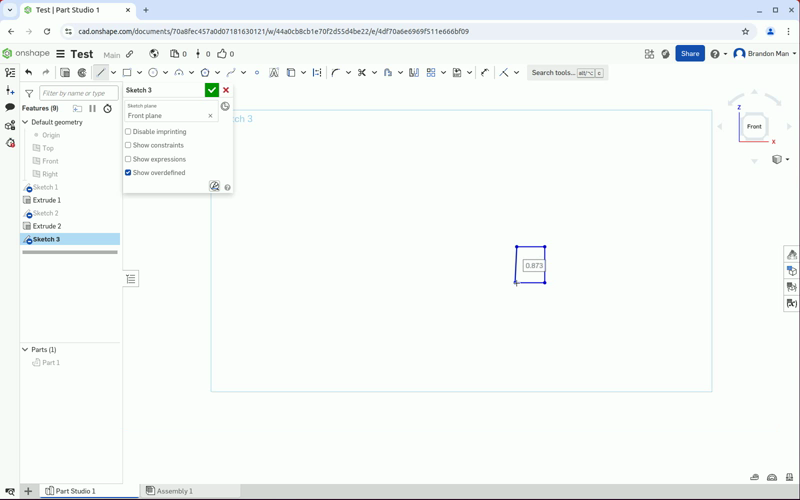
scroll(-6)
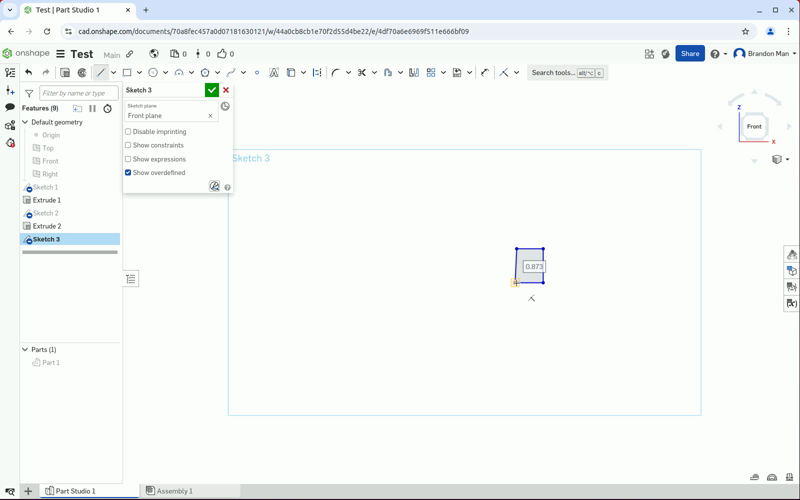
scroll(-6)
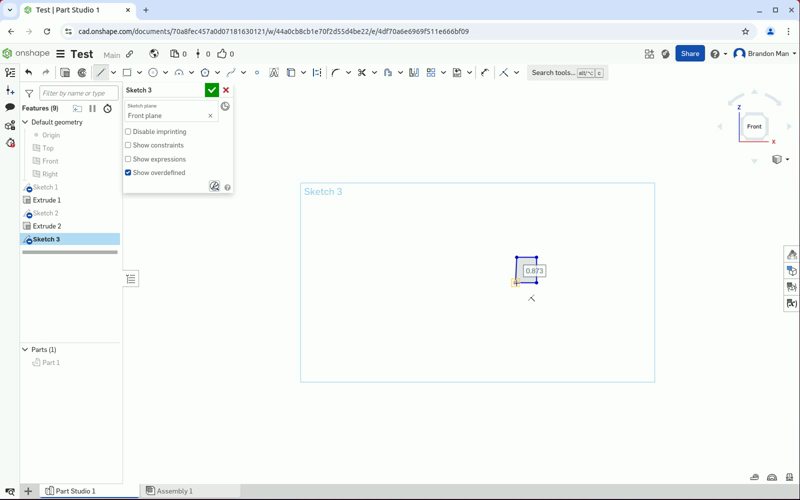
scroll(-6)
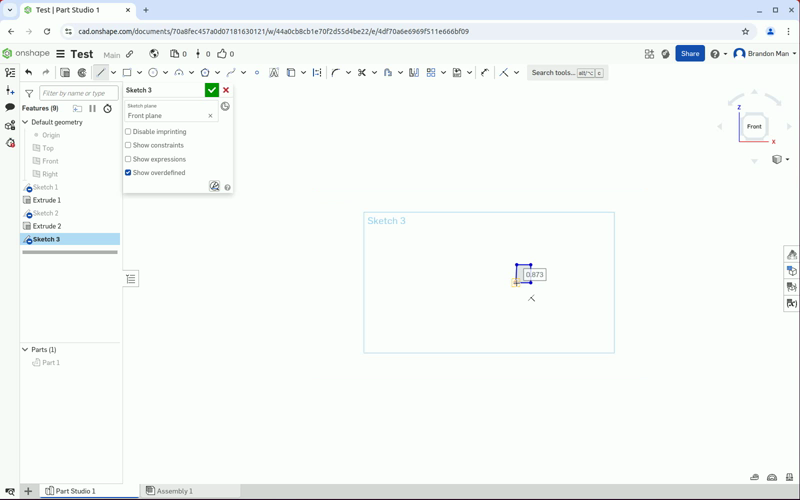
scroll(-6)
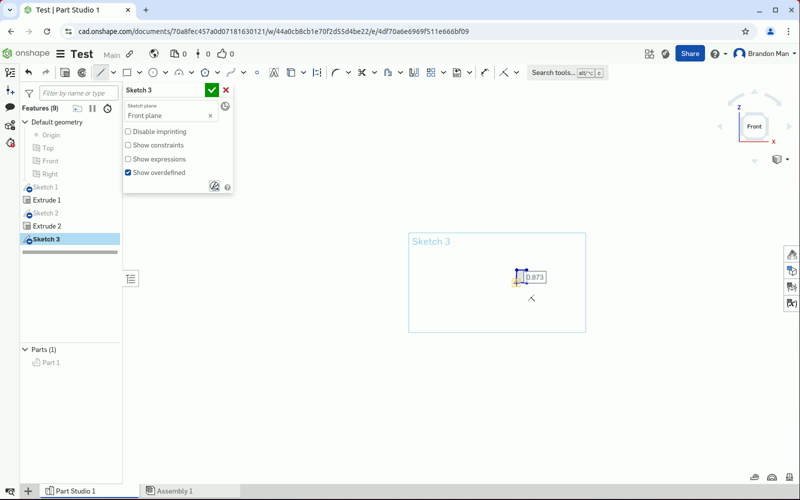
scroll(-6)
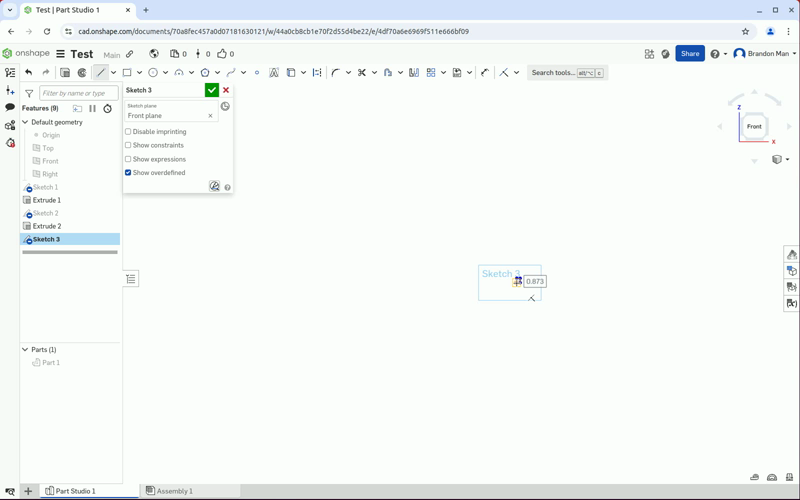
key(esc)
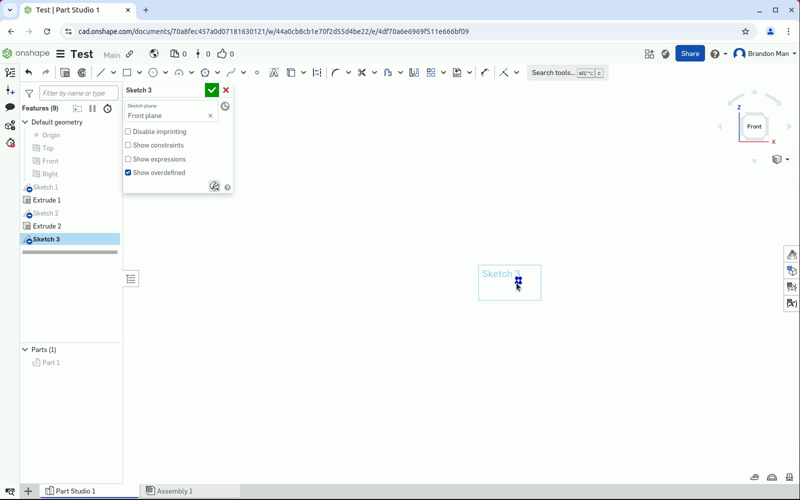
mouse_move(519, 281)
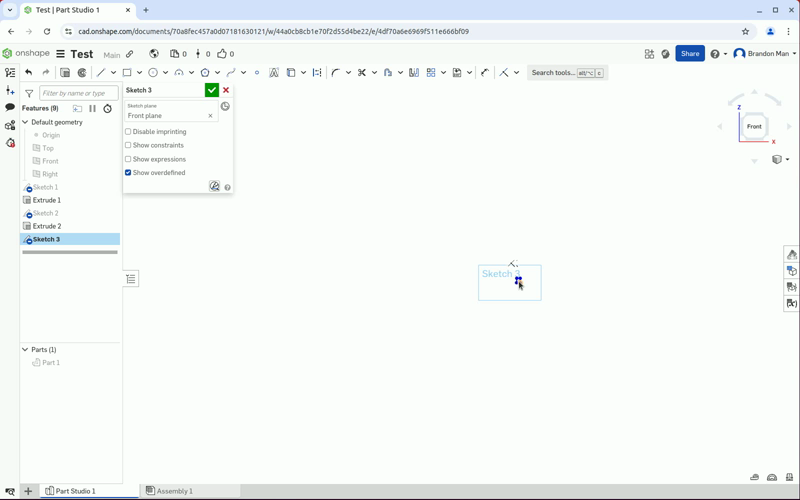
scroll(6)
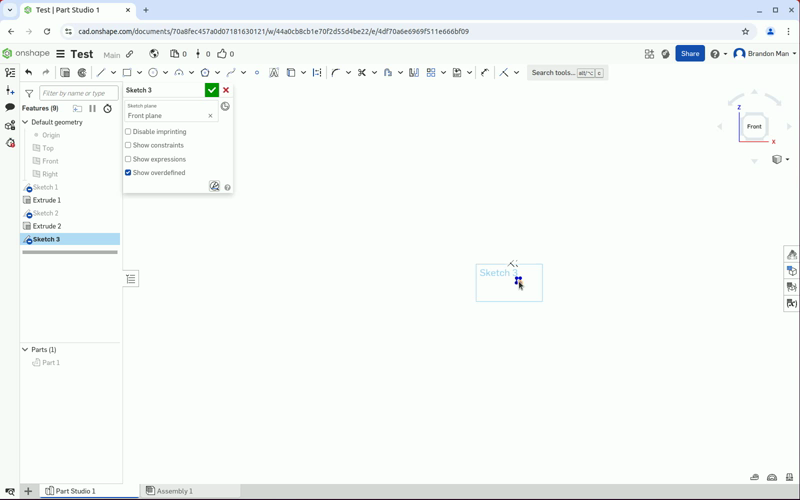
scroll(6)
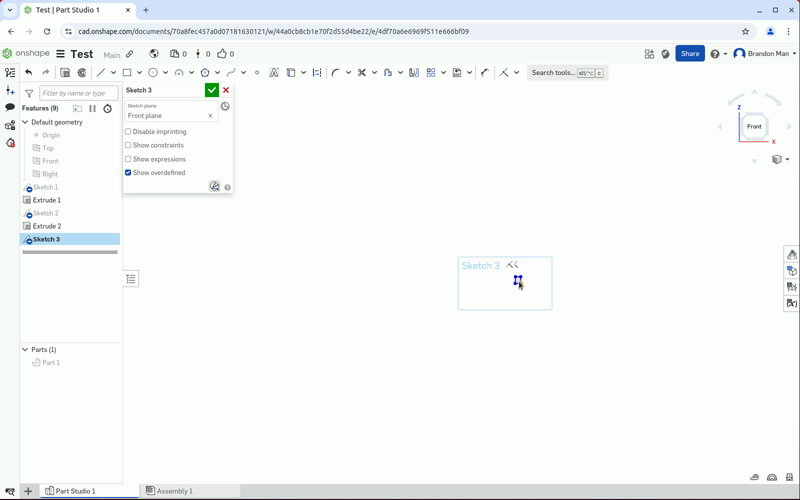
scroll(6)
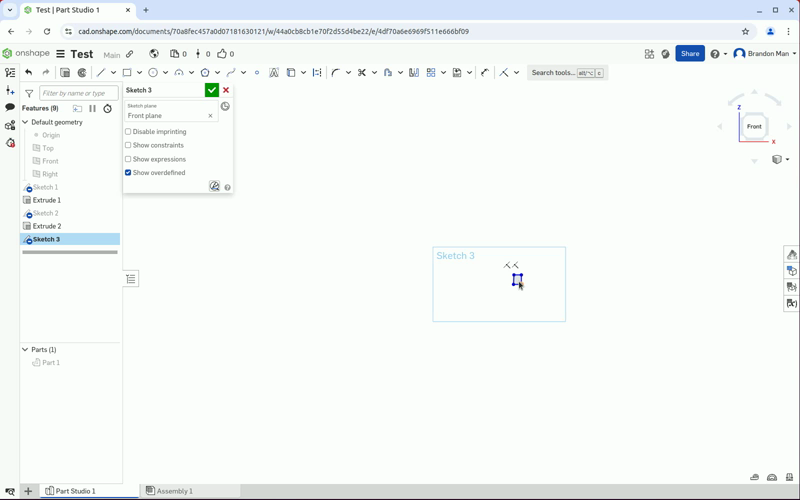
scroll(6)
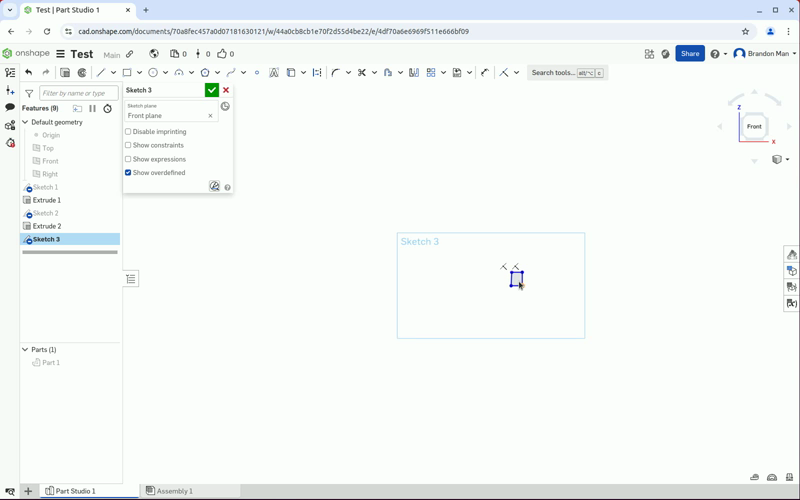
scroll(6)
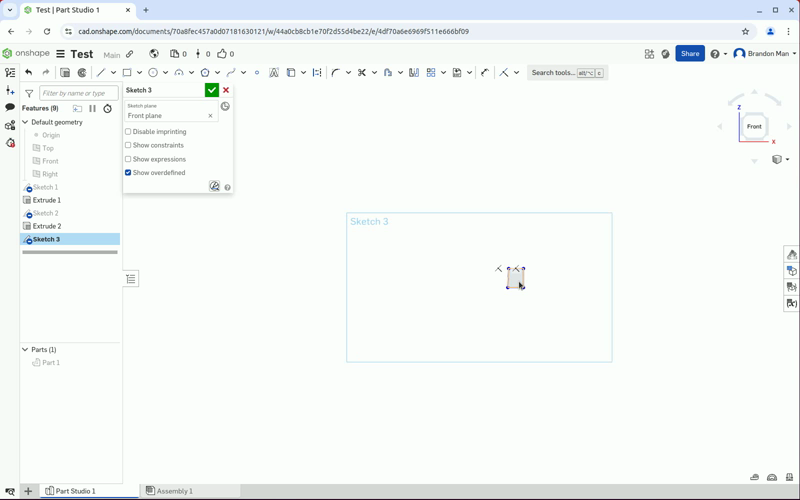
scroll(6)
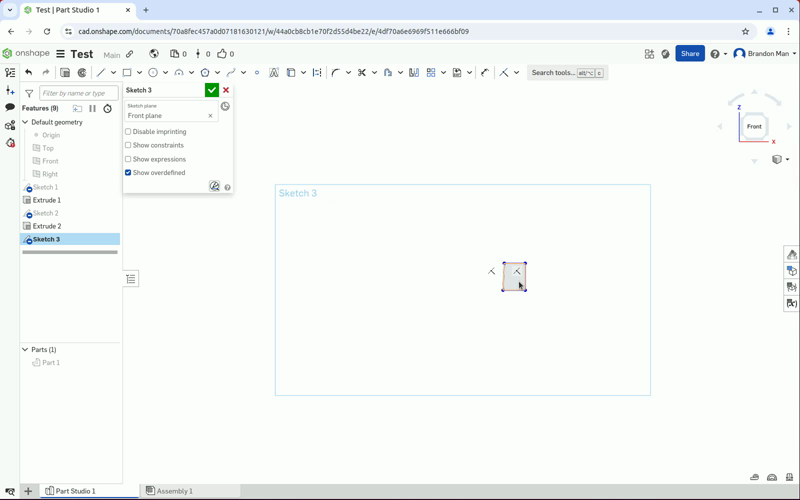
scroll(6)
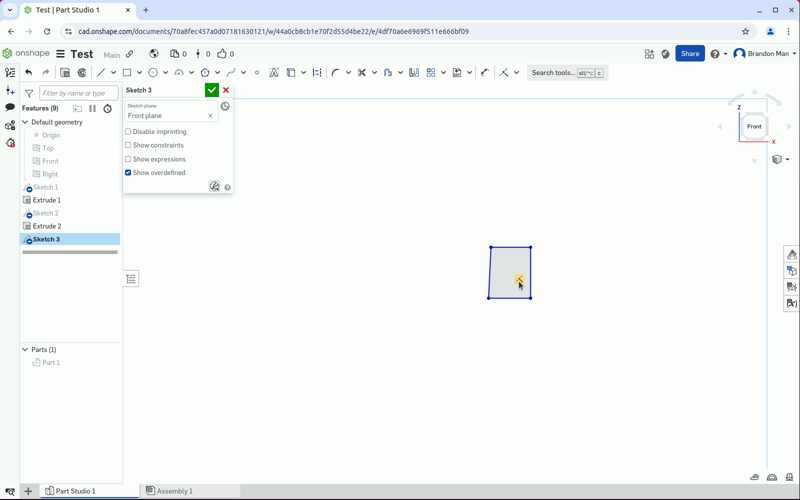
click(519, 281)
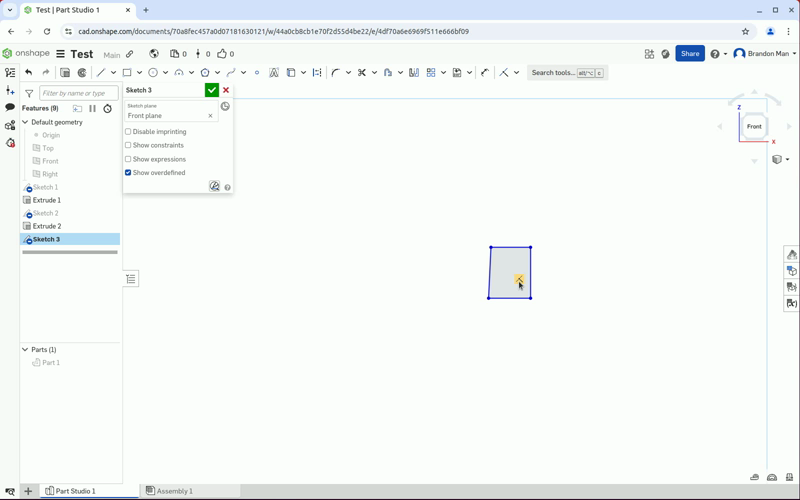
scroll(-6)
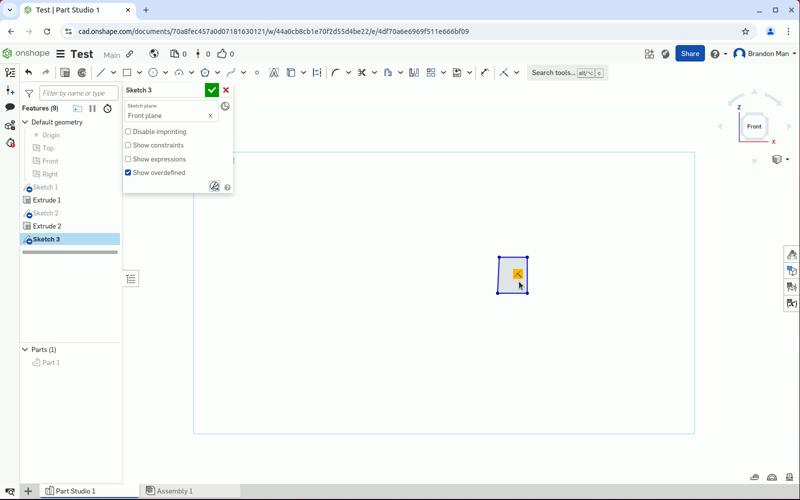
scroll(-6)
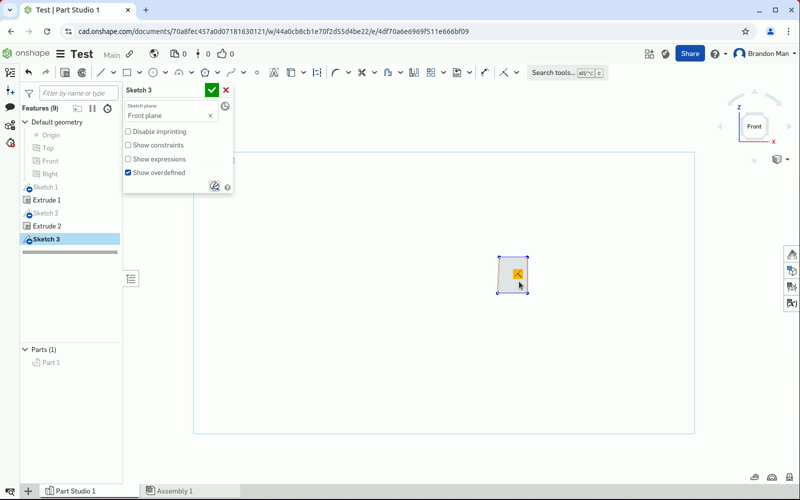
scroll(-6)
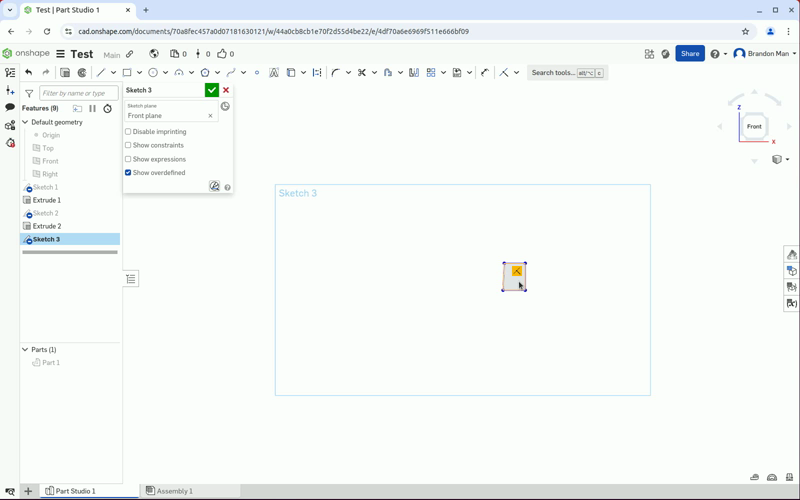
scroll(-6)
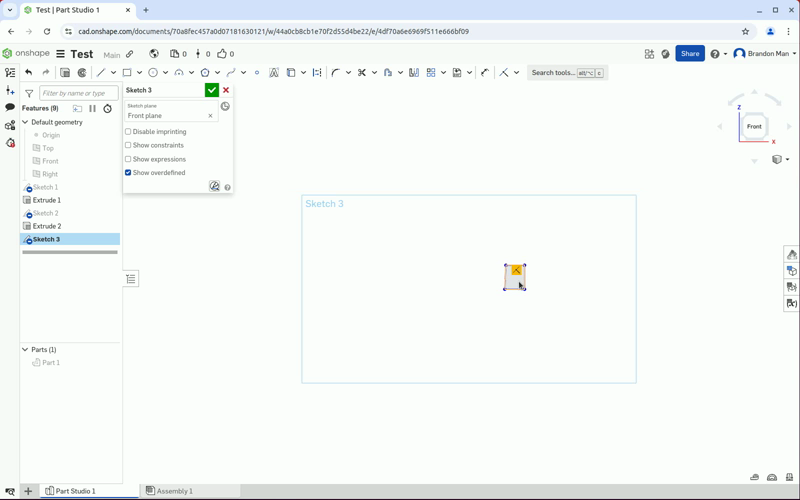
scroll(-6)
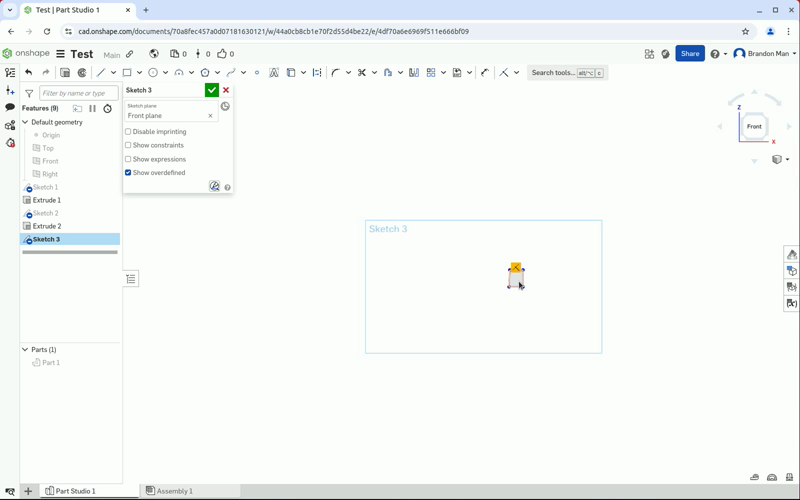
scroll(-6)
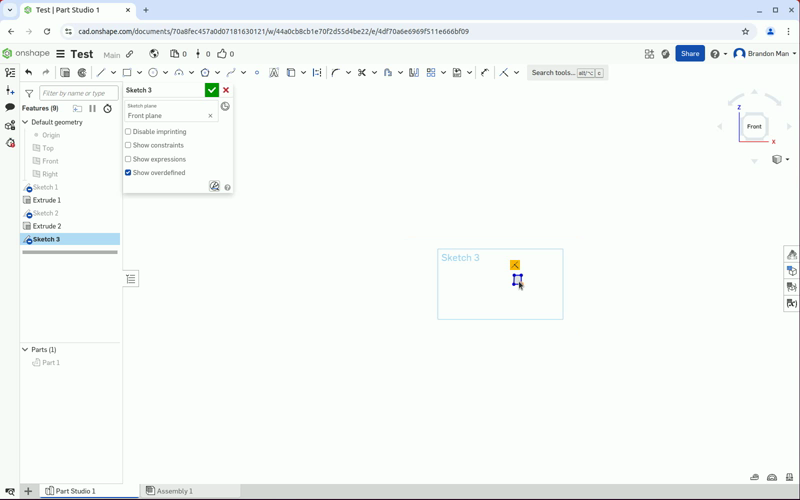
scroll(-6)
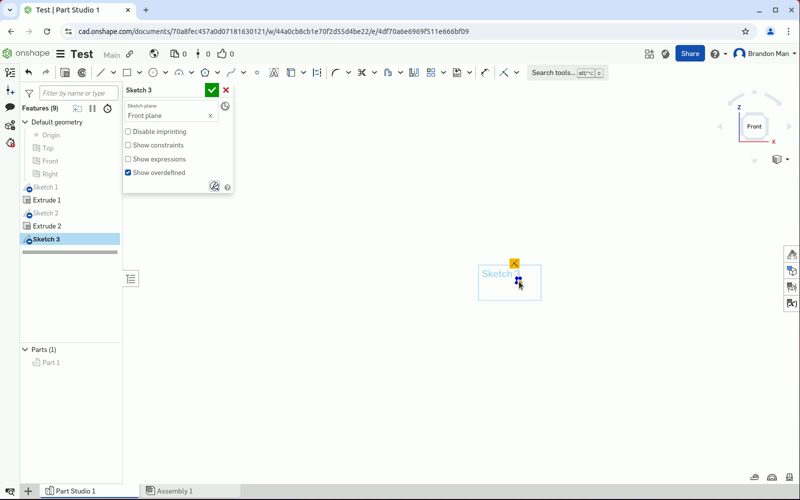
mouse_move(73, 352)
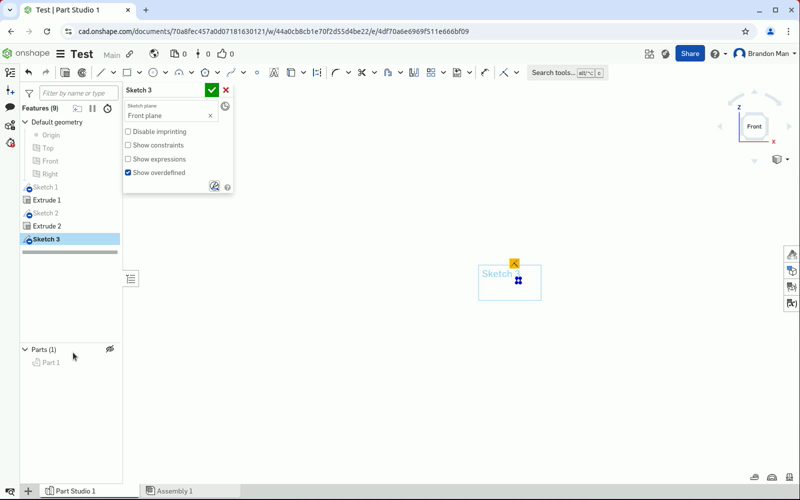
key(shift+y)
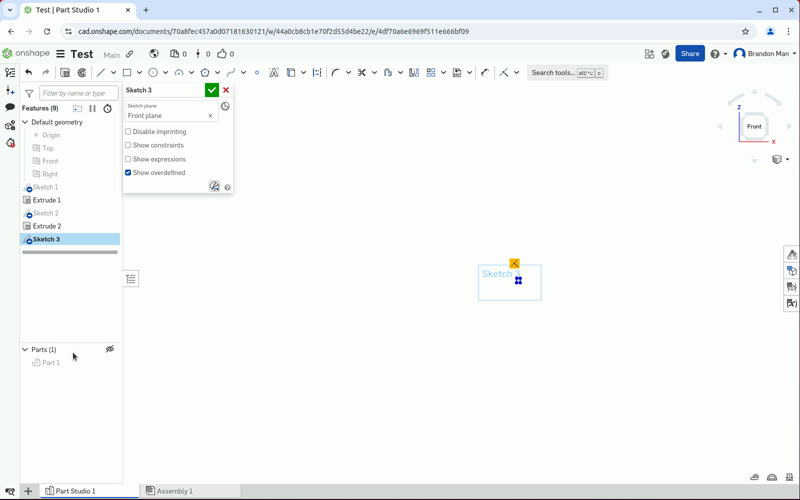
key(shift+e)
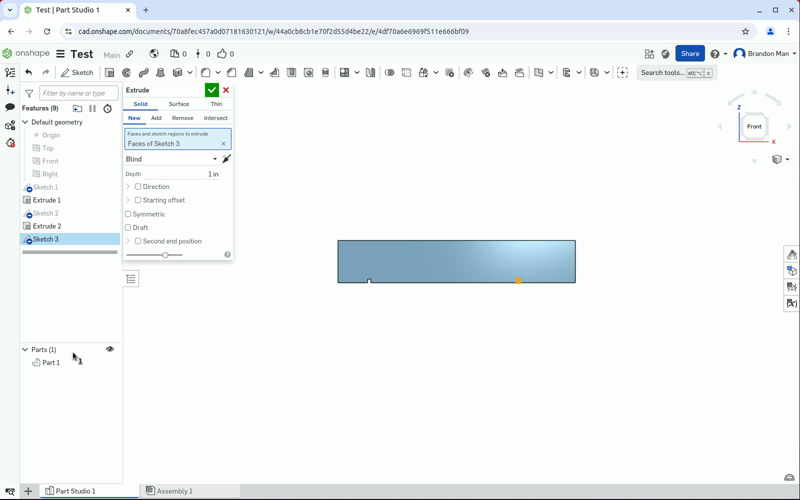
mouse_move(143, 106)
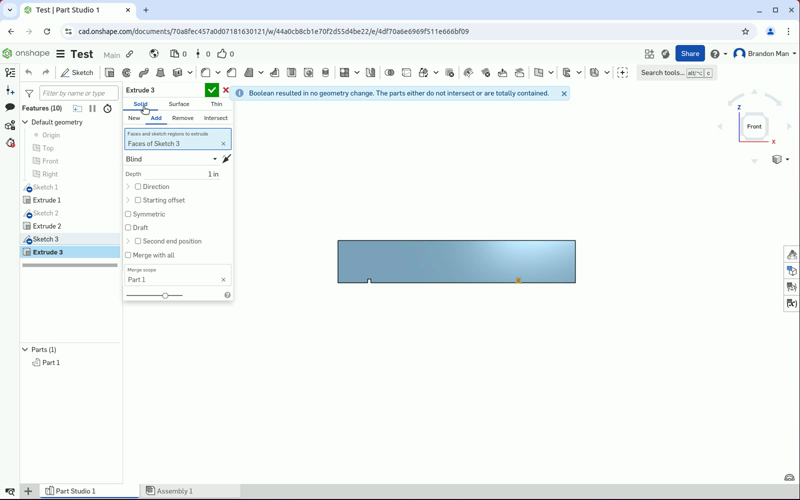
click(143, 106)
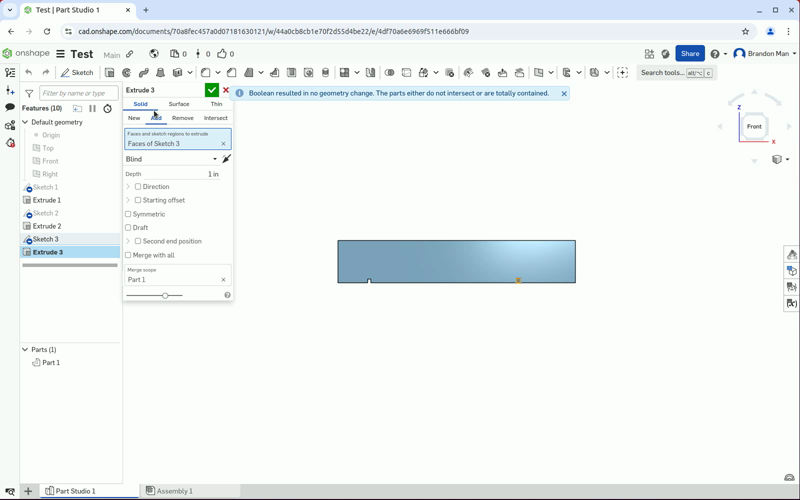
mouse_move(186, 120)
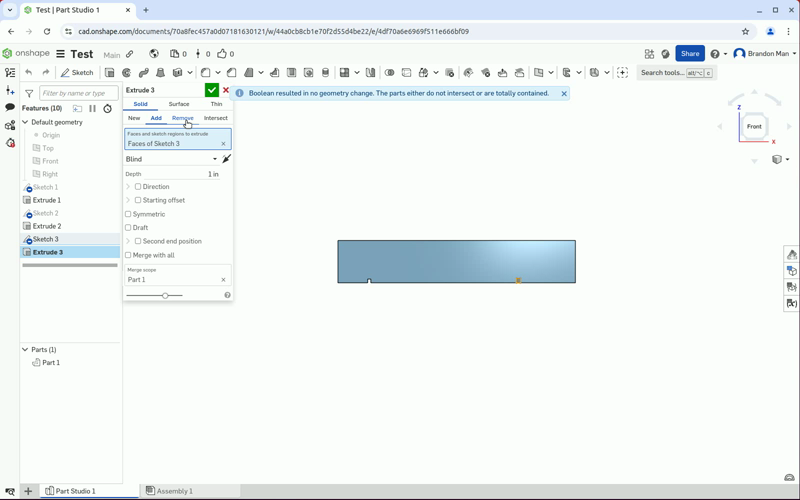
click(186, 120)
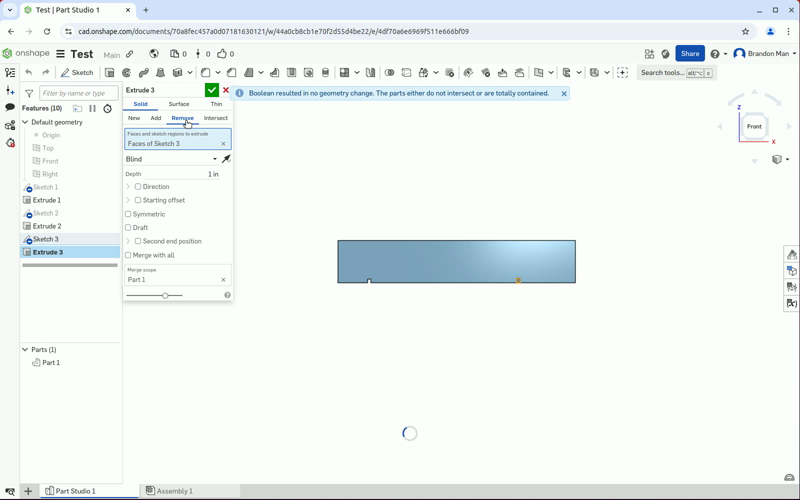
key(tab, 4)
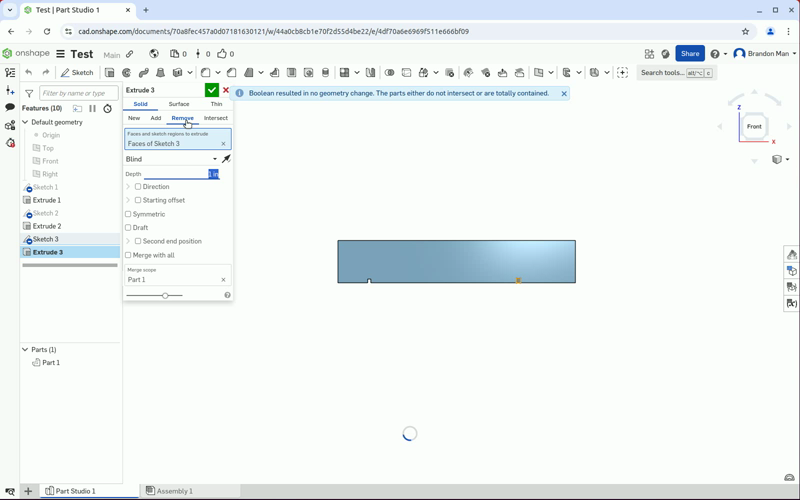
text(-37.07)
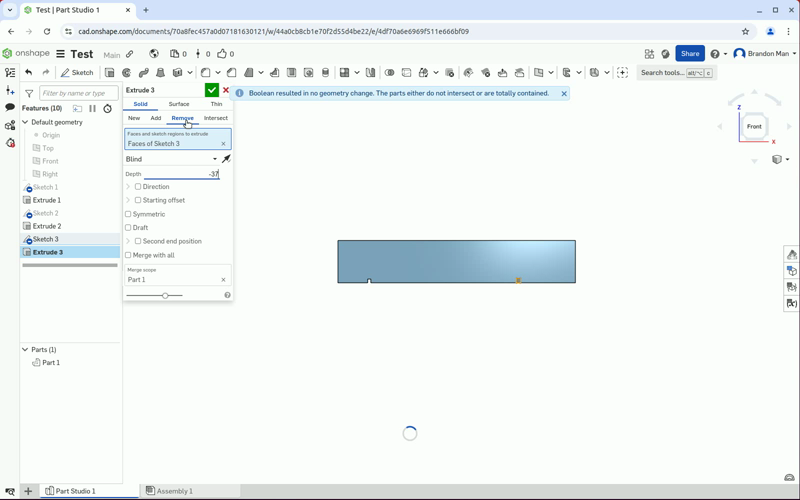
key(tab, 3)
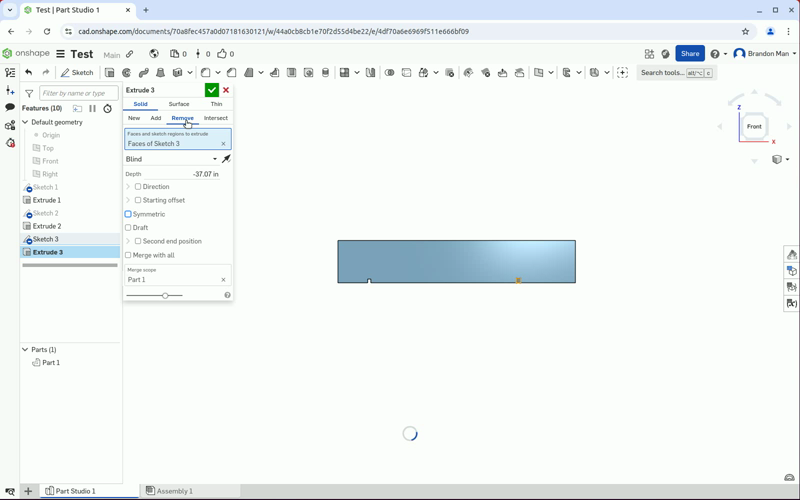
key(space)
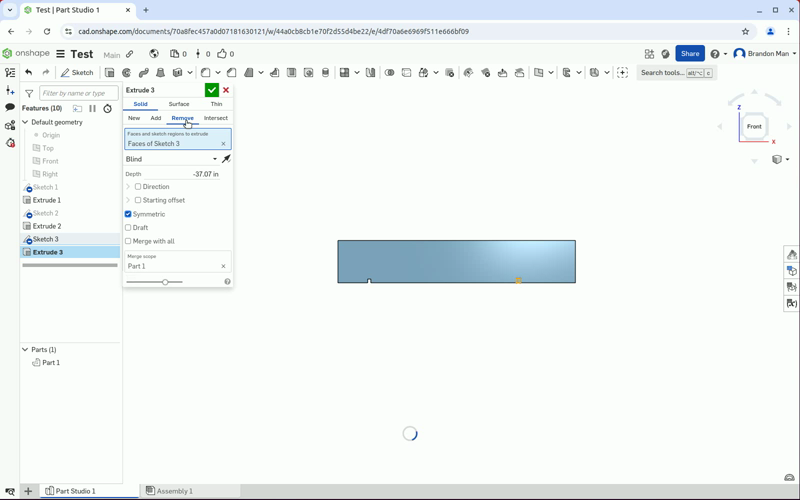
key(tab, 2)
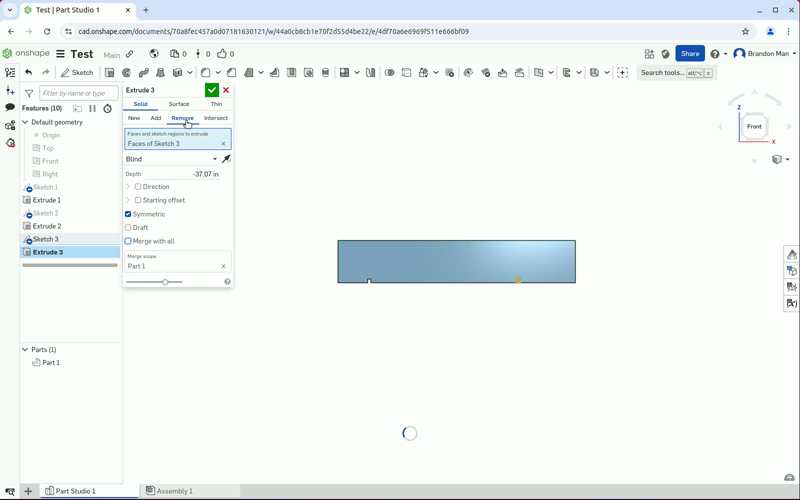
key(space)
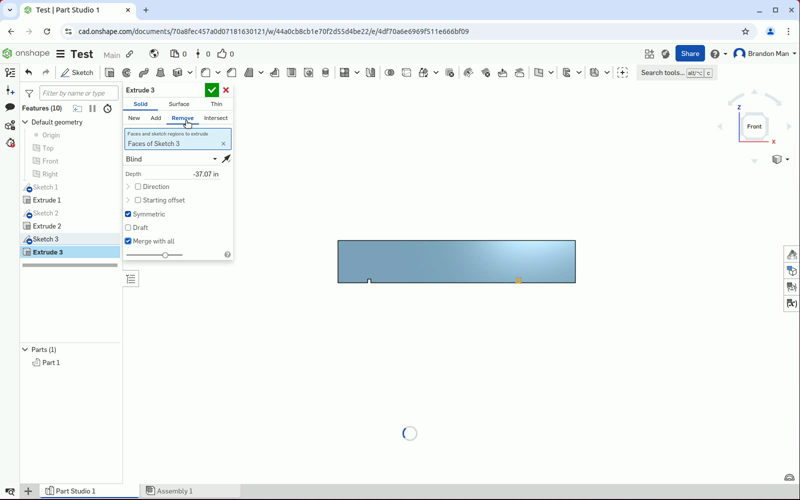
key(enter)
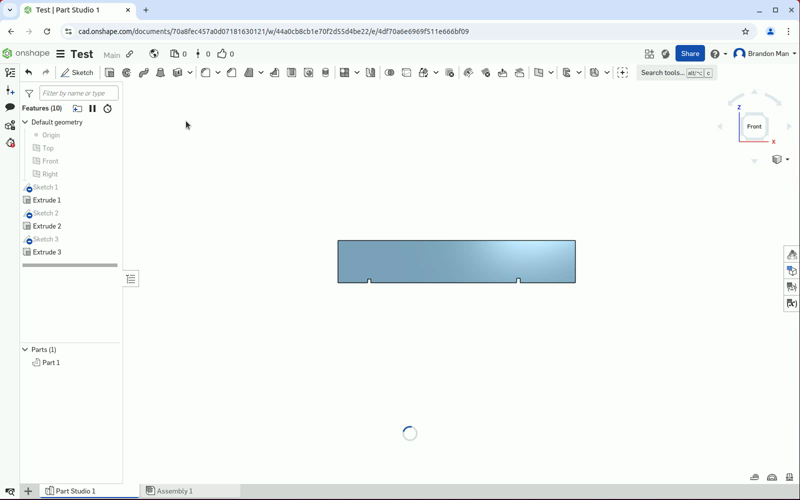
key(shift+h)
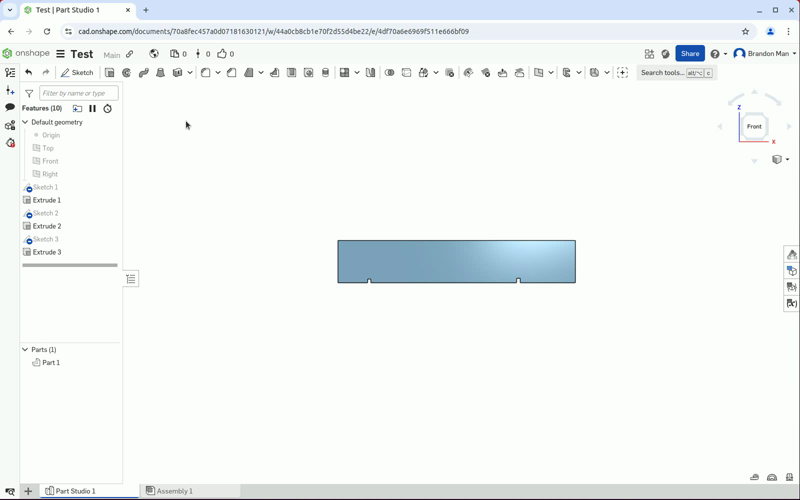
key(shift+h)
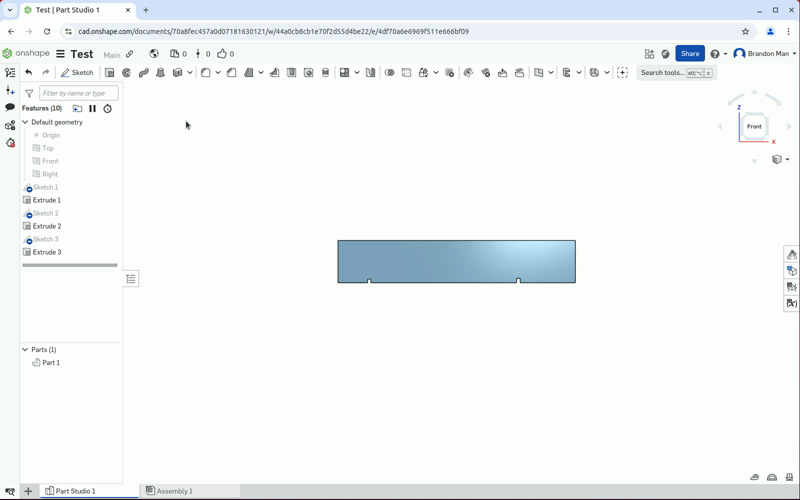
key(shift+7)
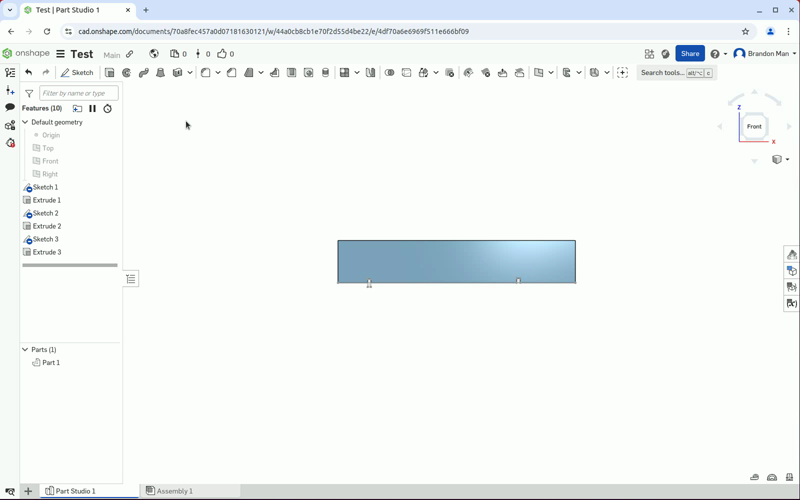
key(left, 2)
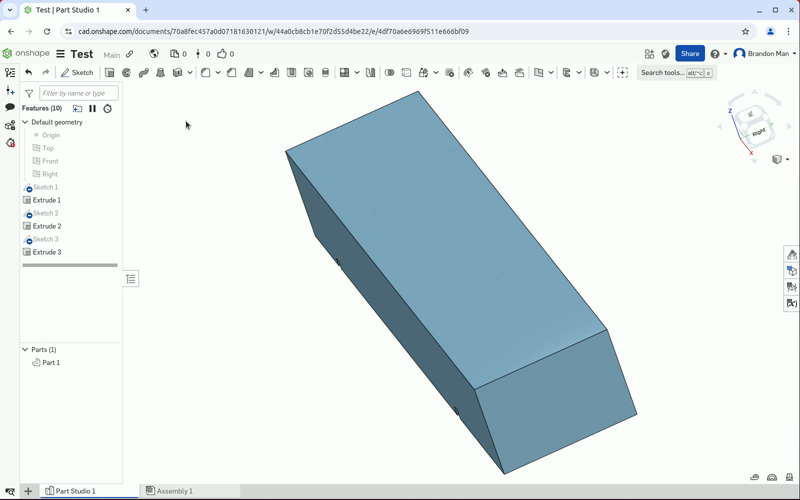
key(down, 2)
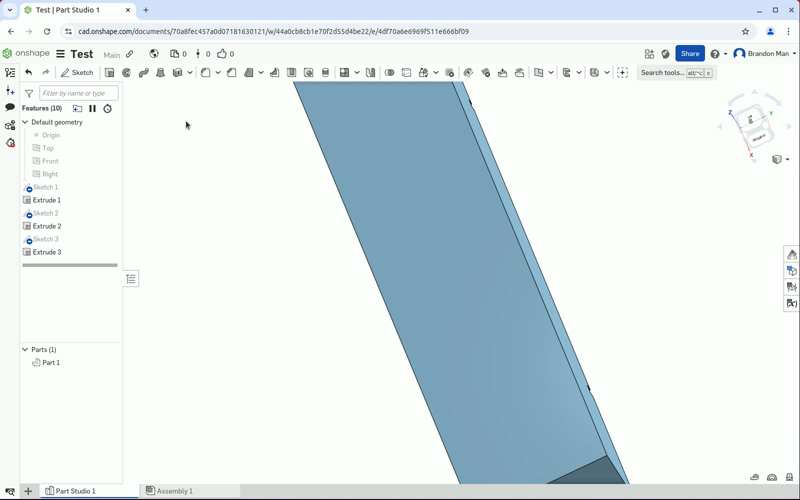
key(up, 2)
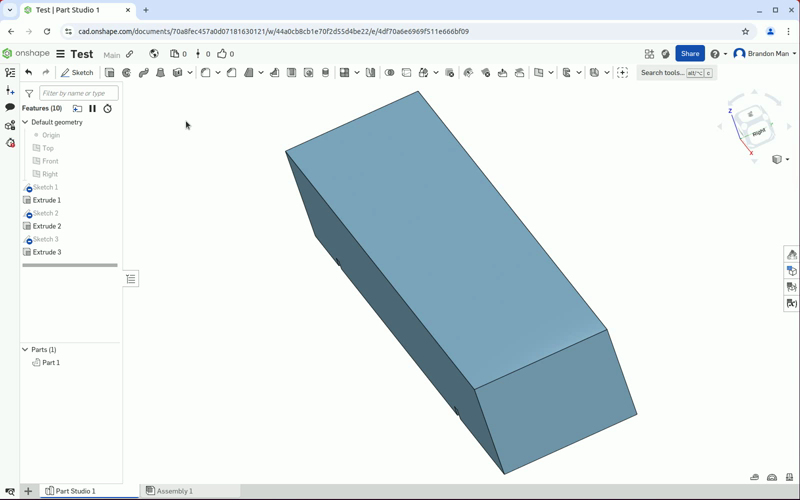
key(right, 2)
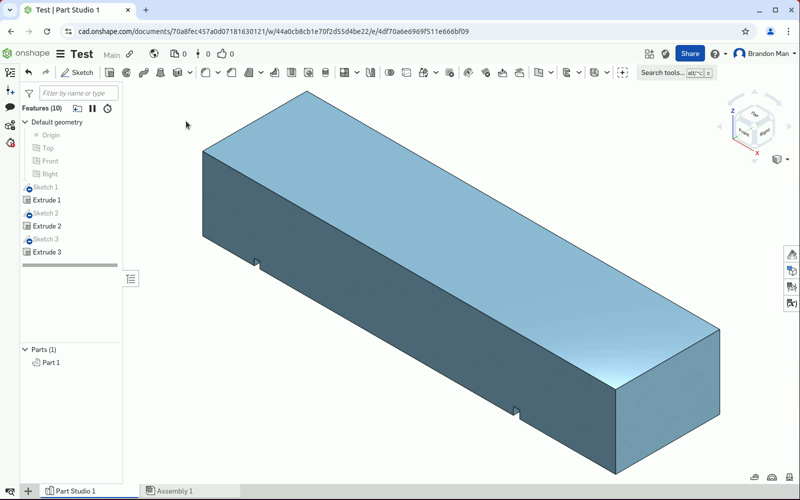
mouse_move(73, 189)
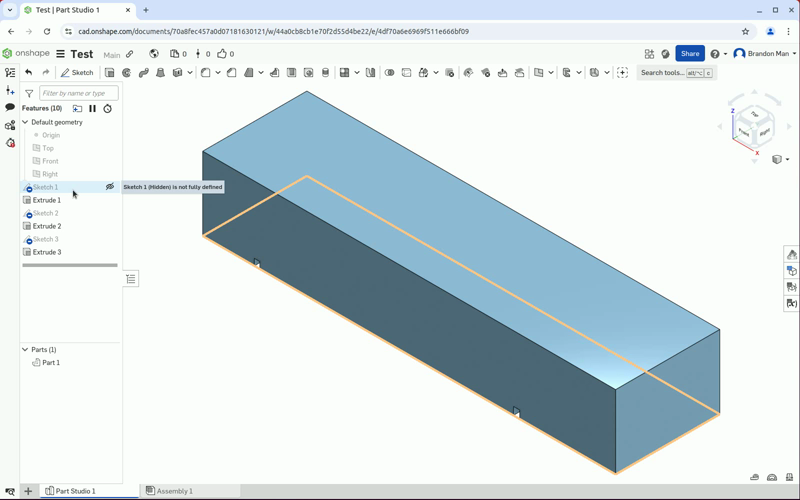
click(73, 189)